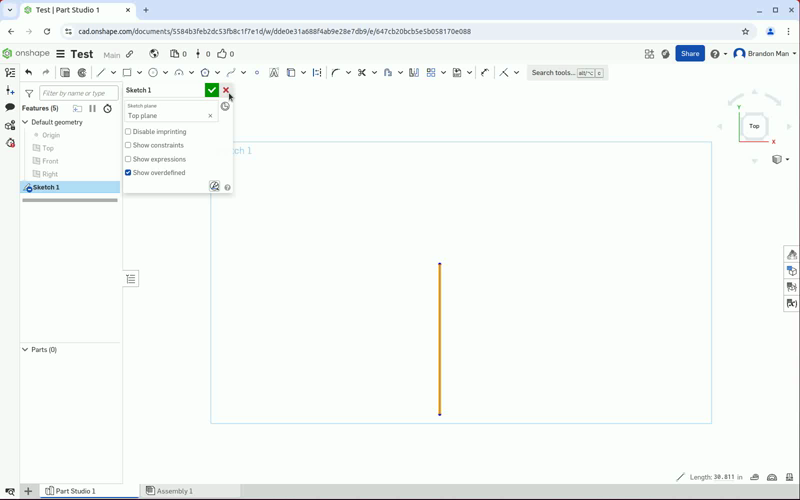
key(shift+h)
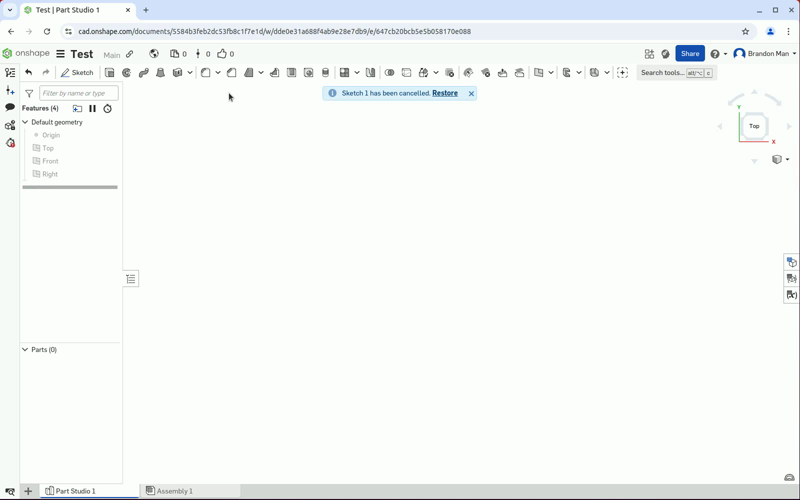
mouse_move(73, 352)
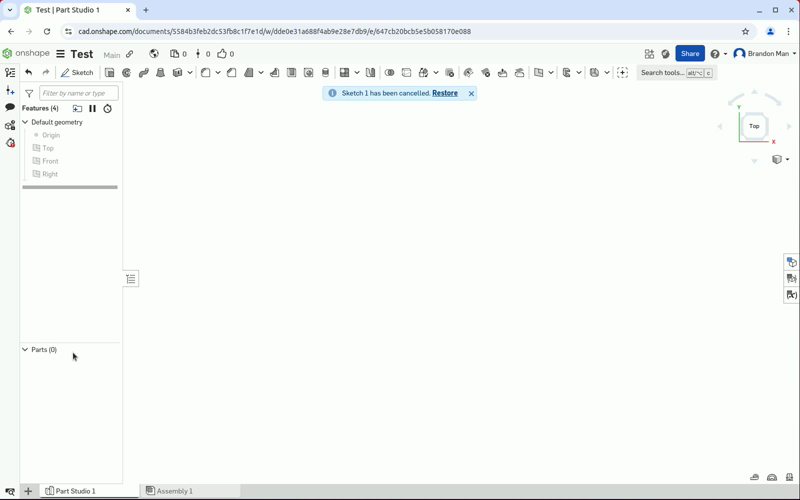
key(y)
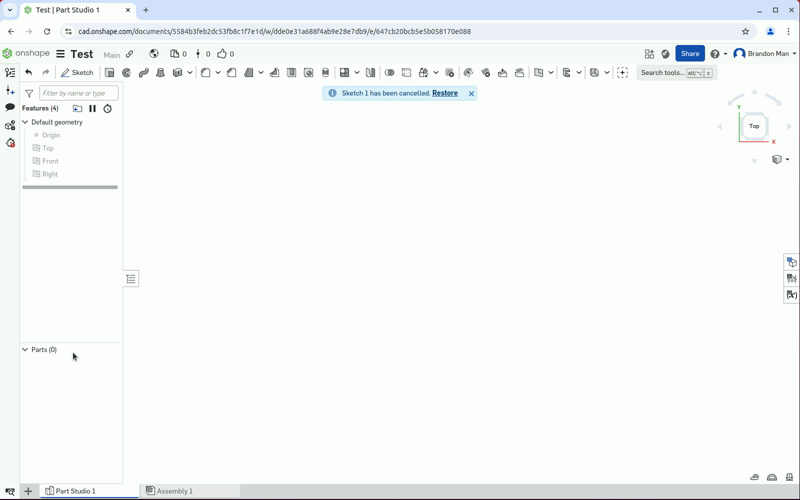
key(shift+p)
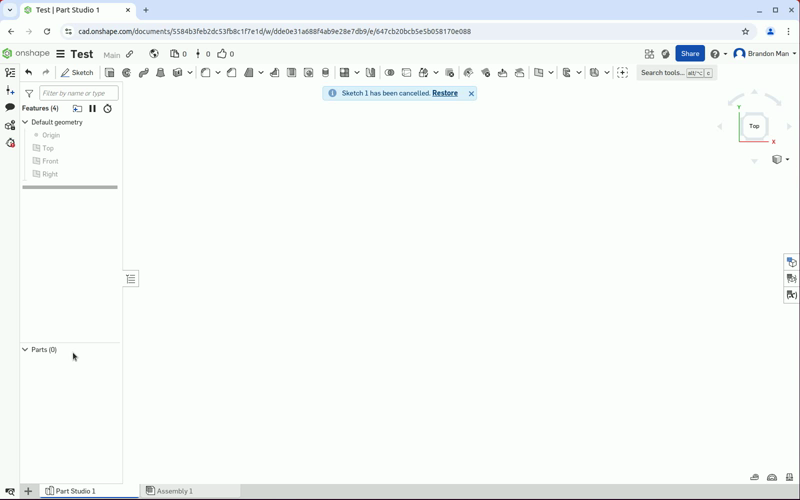
key(space)
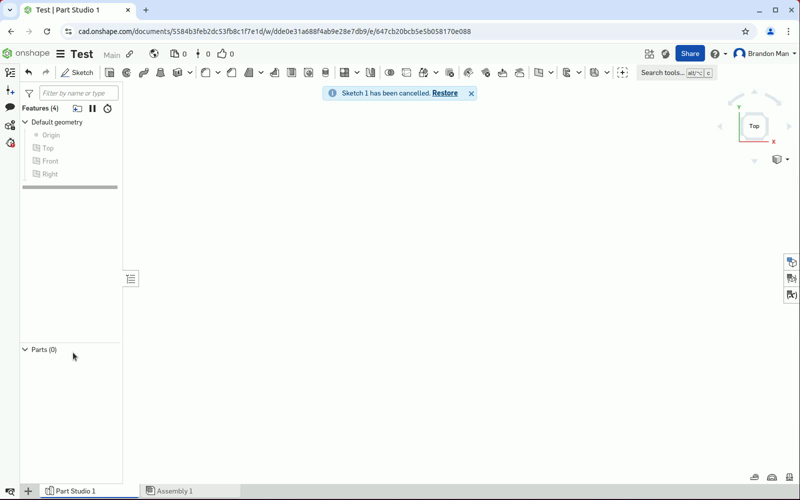
key_down(shift)
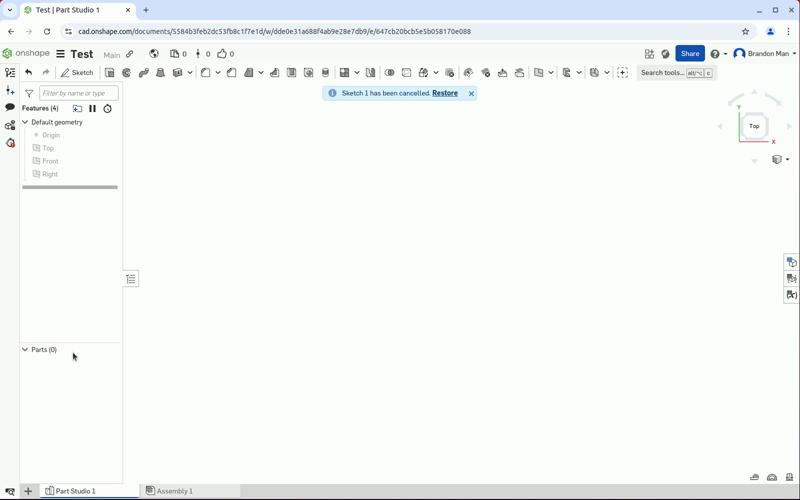
key(up)
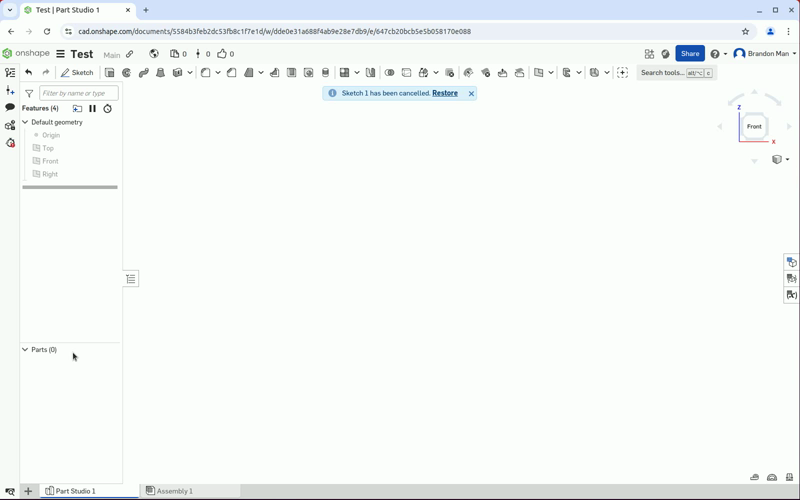
key_up(shift)
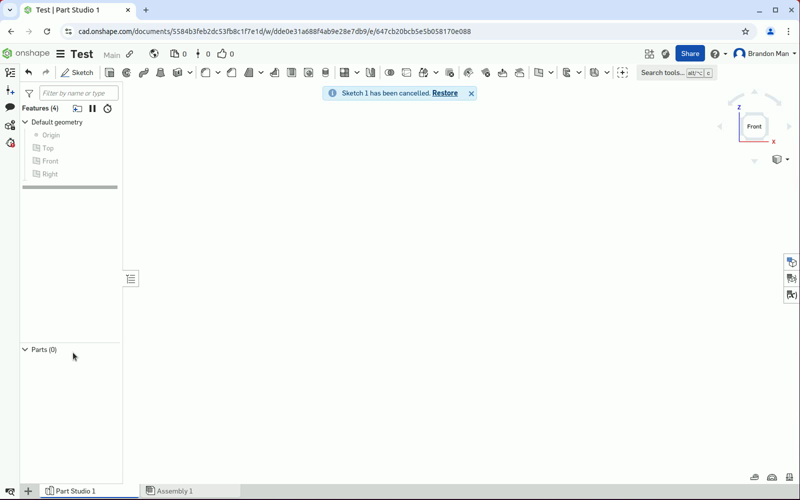
mouse_move(73, 352)
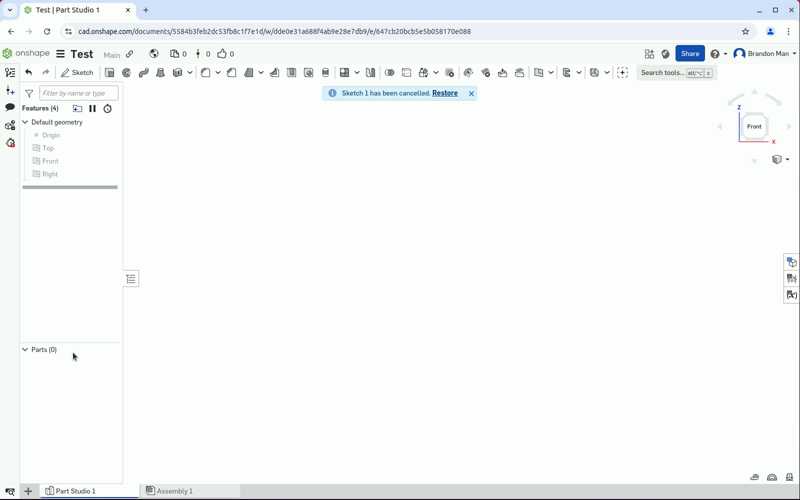
key(shift+y)
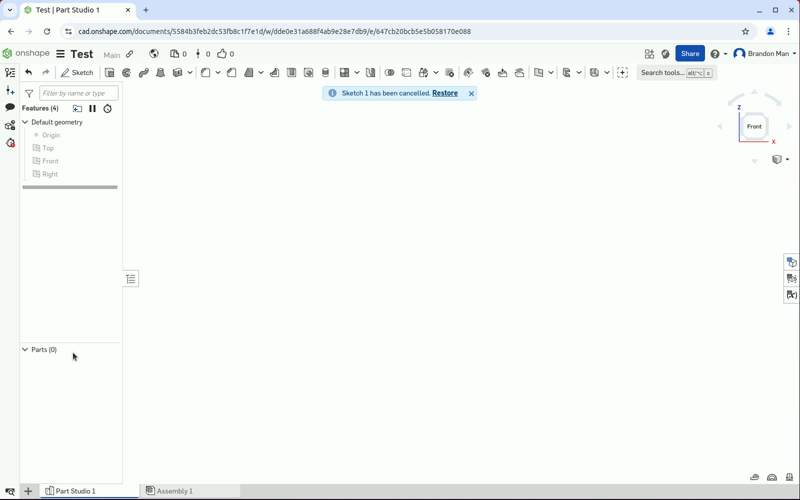
key(shift+s)
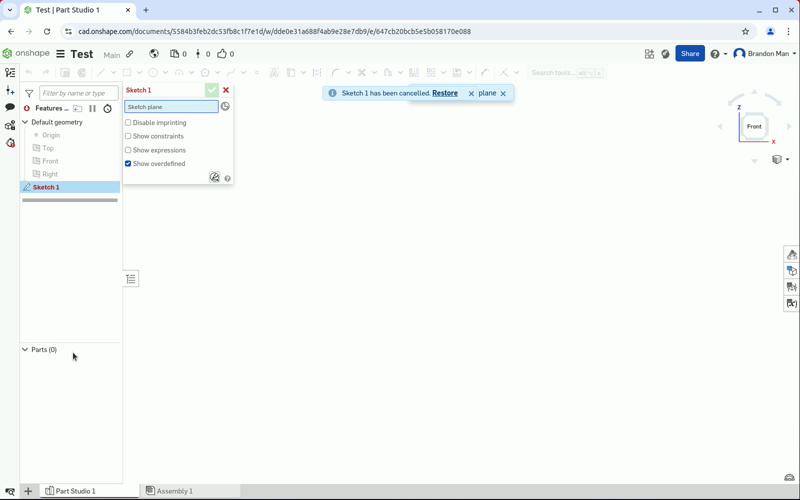
mouse_move(73, 163)
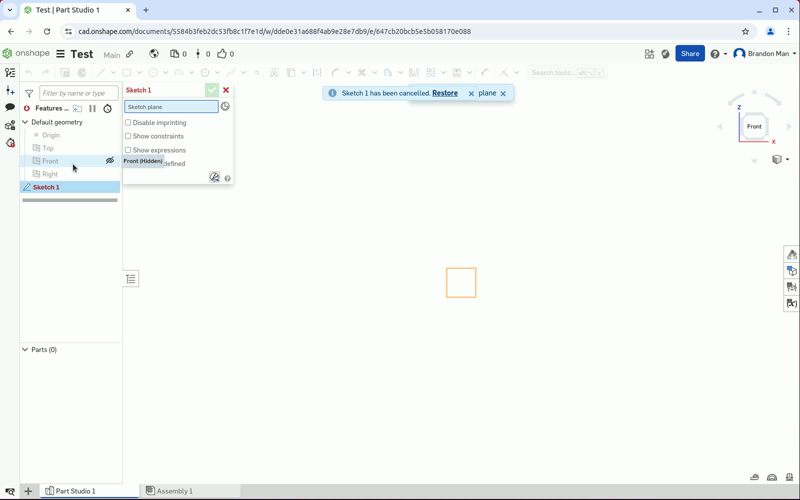
click(73, 163)
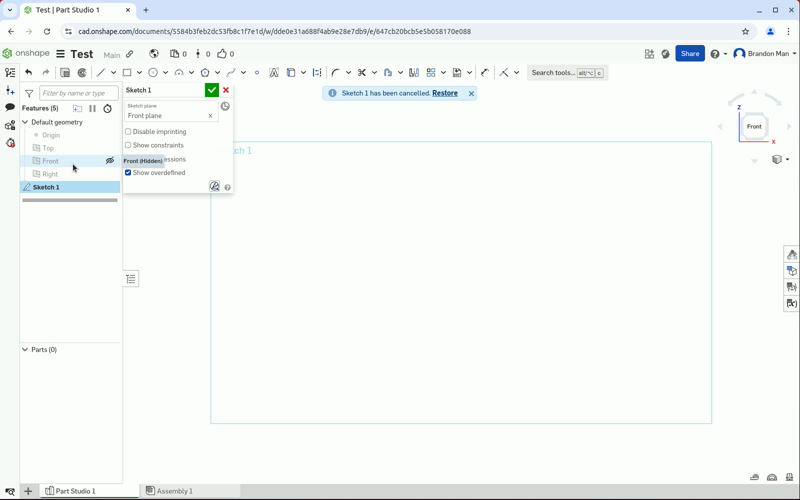
mouse_move(73, 352)
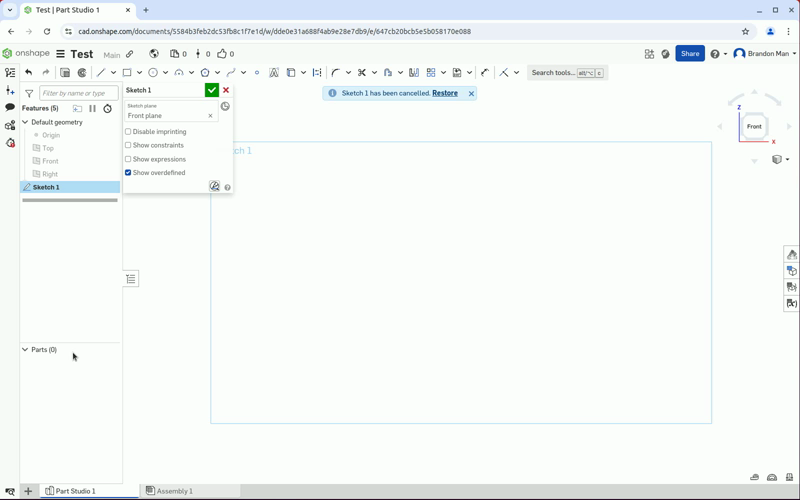
key(y)
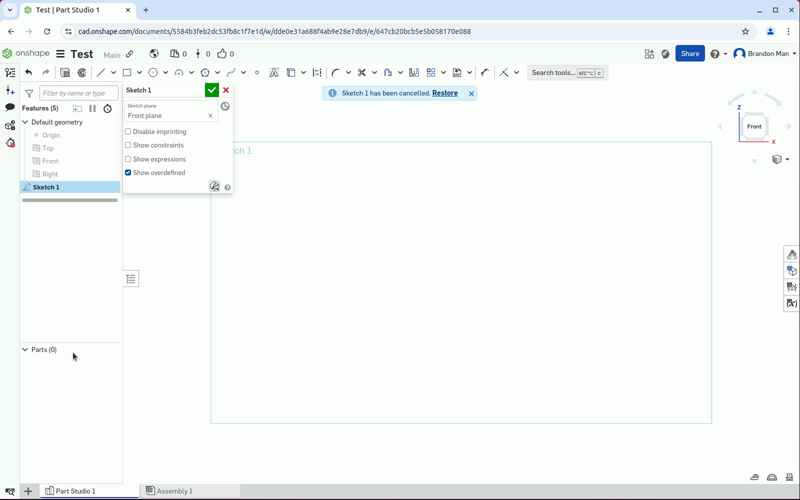
key(l)
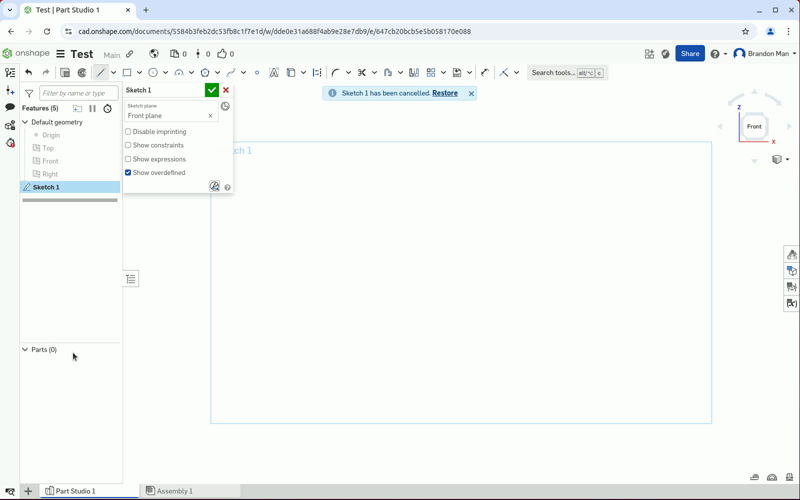
key_down(shift)
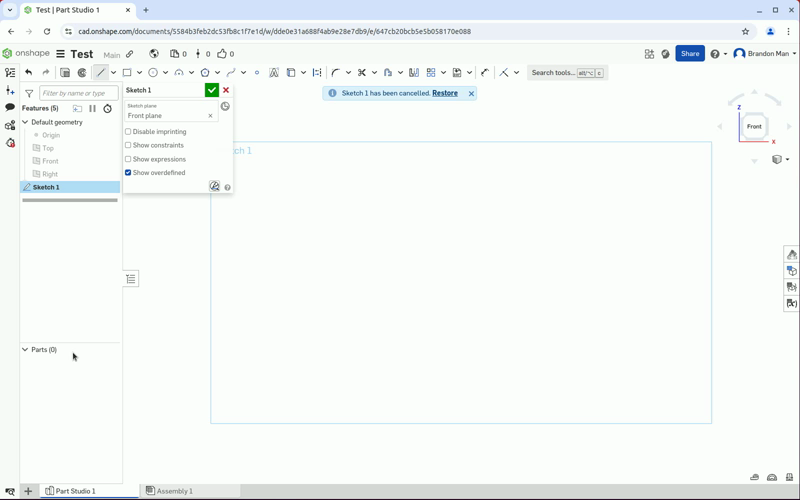
mouse_move(348, 357)
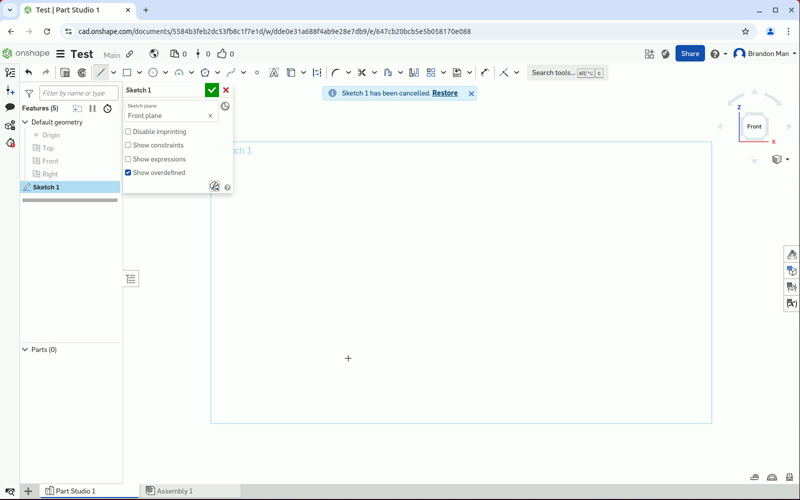
click(348, 357)
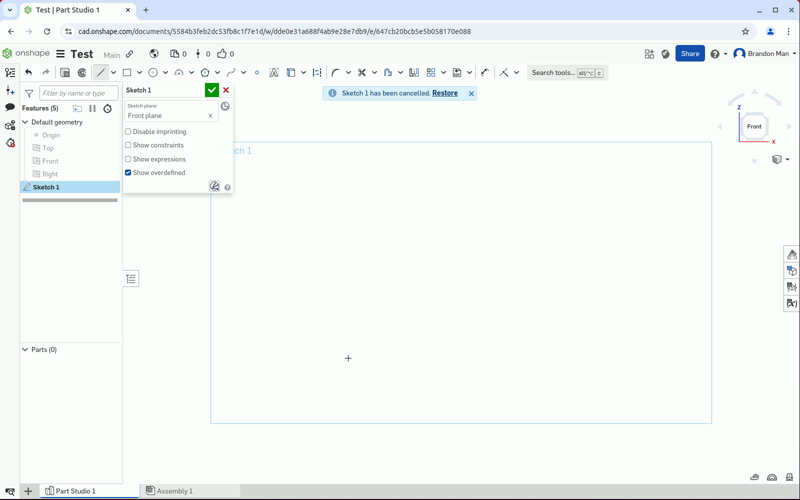
key_up(shift)
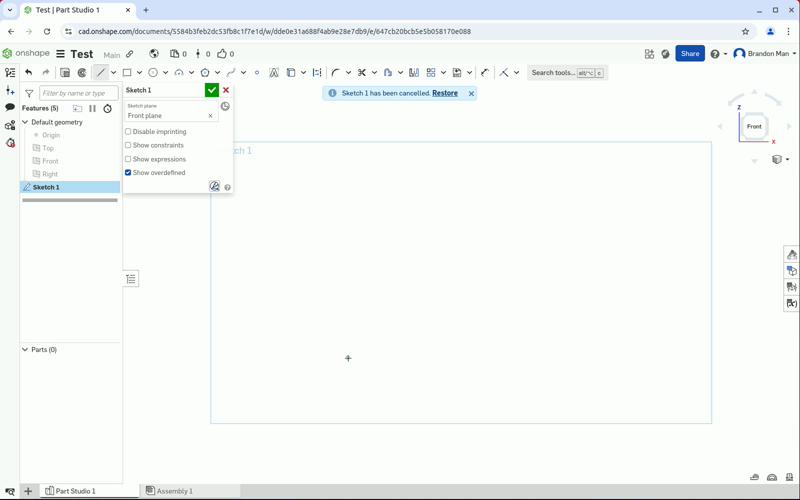
key_down(shift)
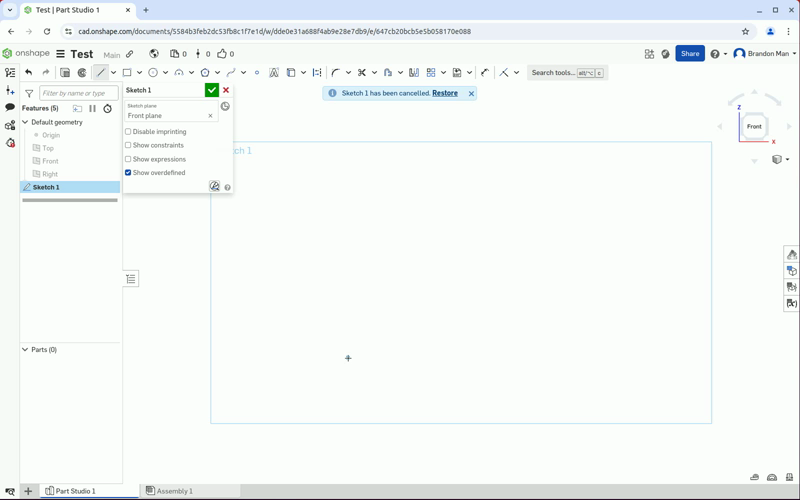
mouse_move(572, 357)
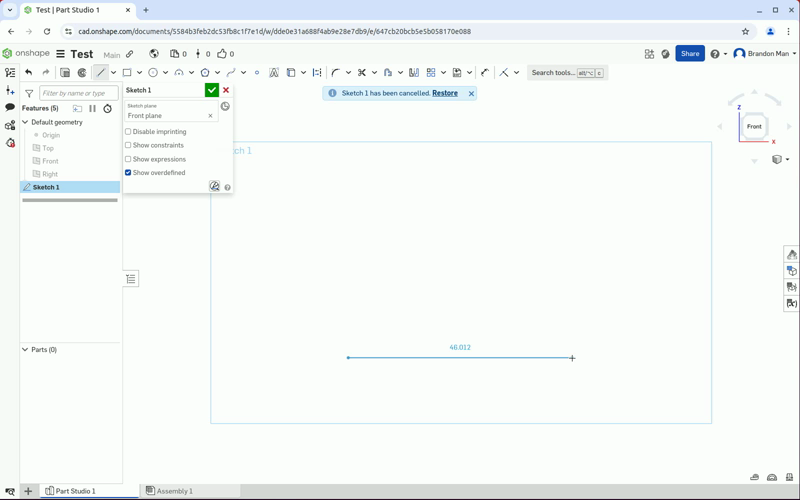
click(572, 357)
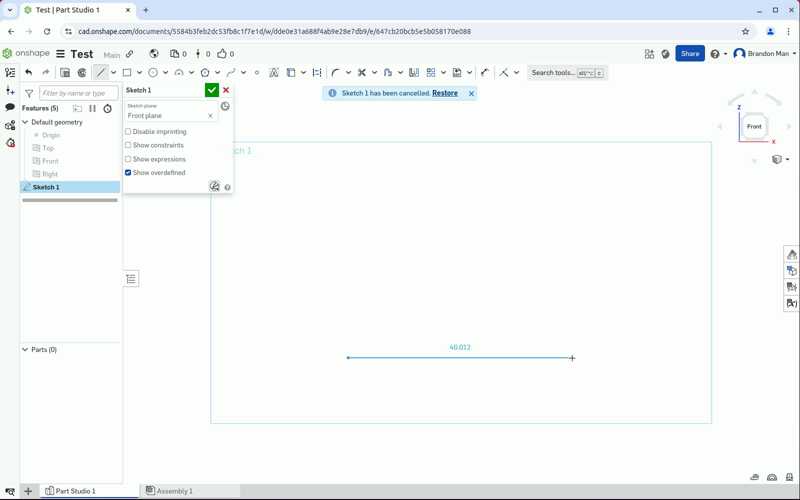
key_up(shift)
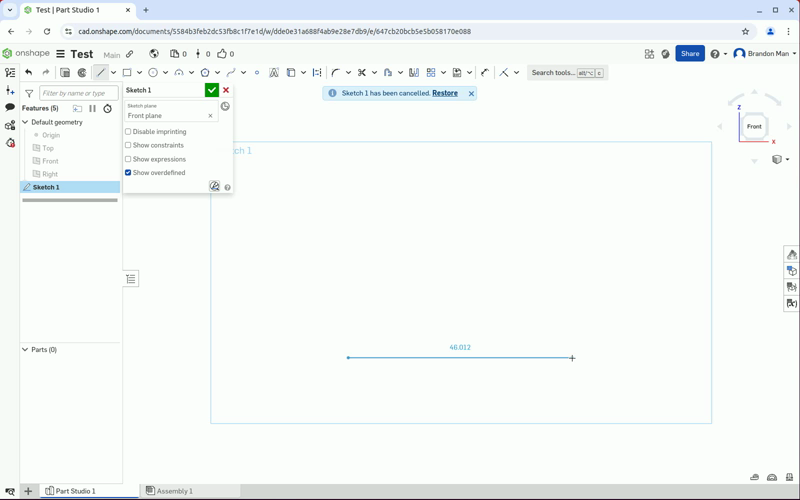
key_down(shift)
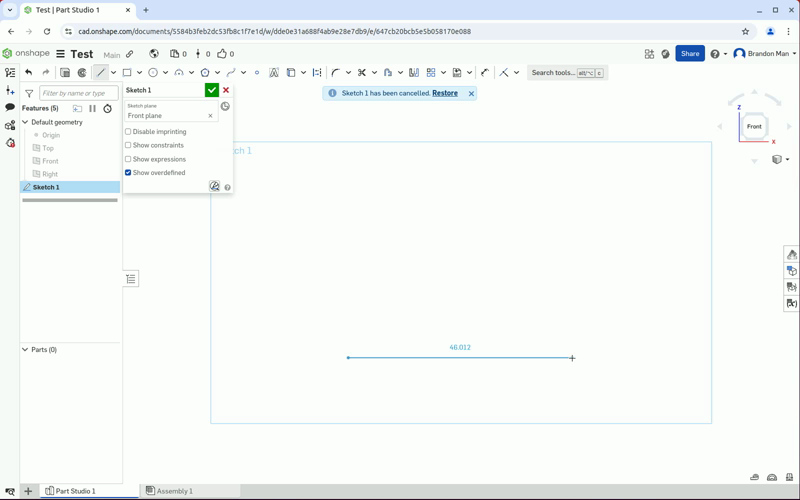
mouse_move(572, 209)
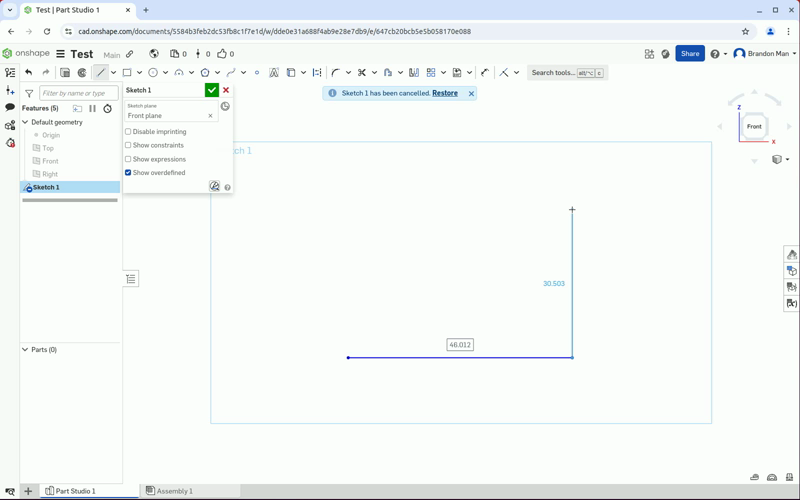
click(572, 209)
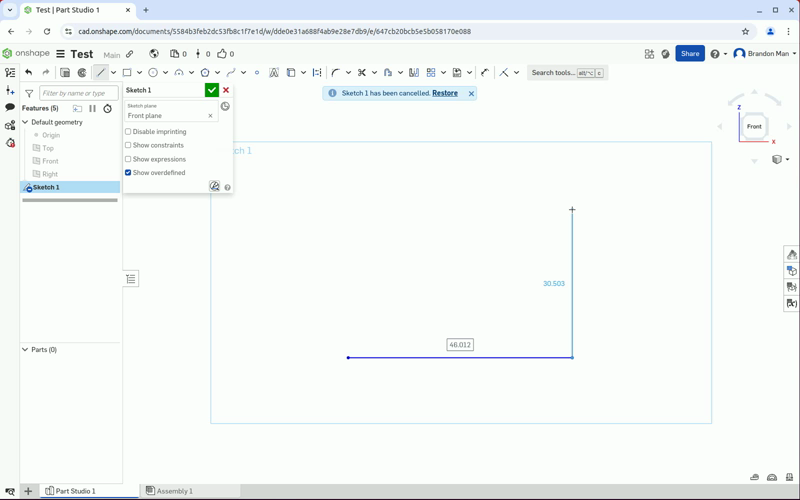
key_up(shift)
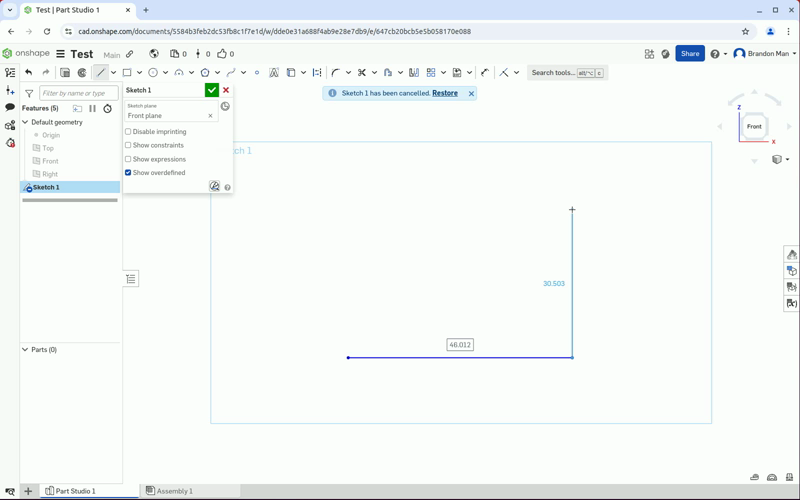
key_down(shift)
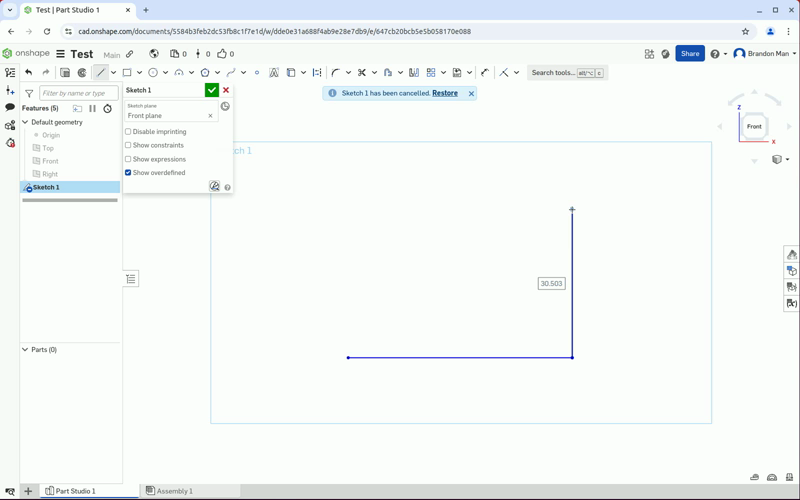
mouse_move(348, 209)
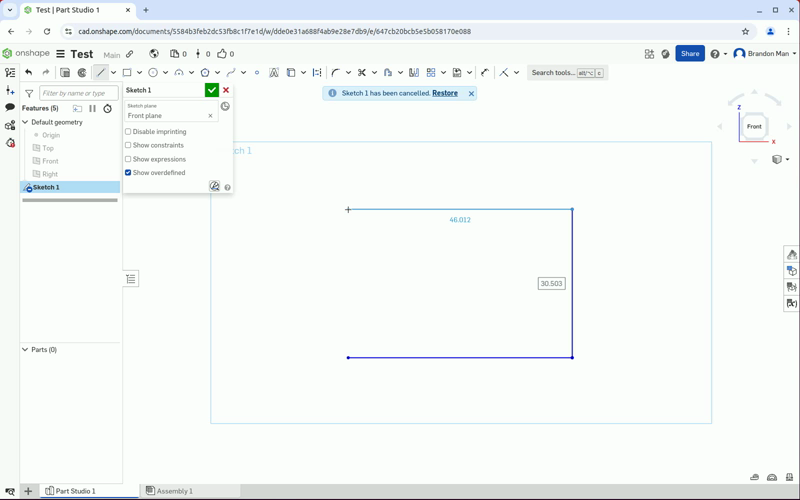
click(348, 209)
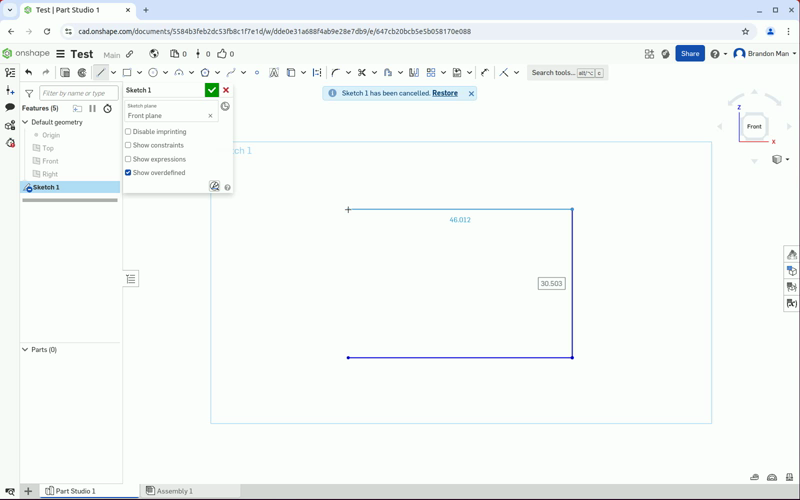
key_up(shift)
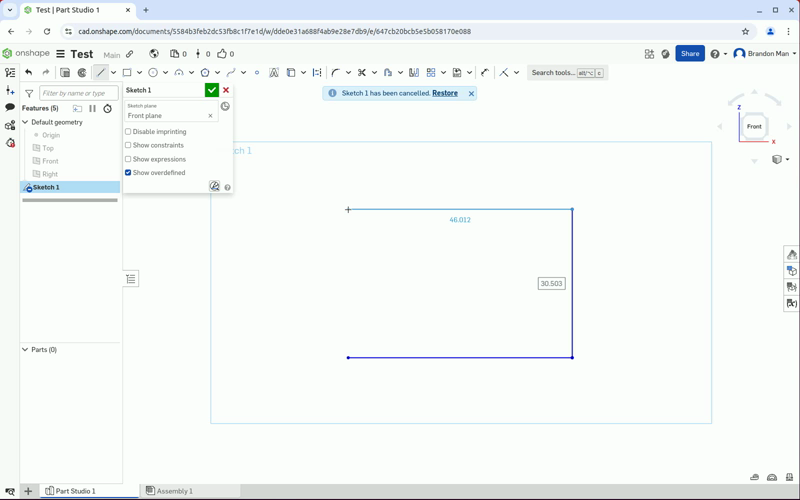
key_down(shift)
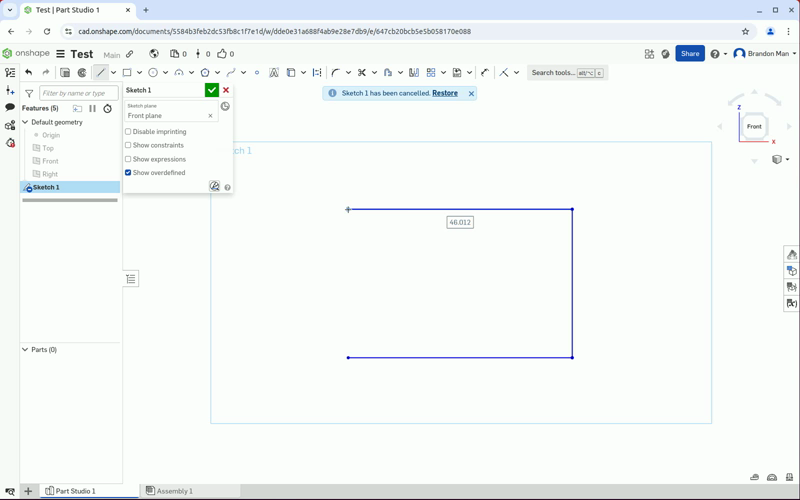
mouse_move(348, 357)
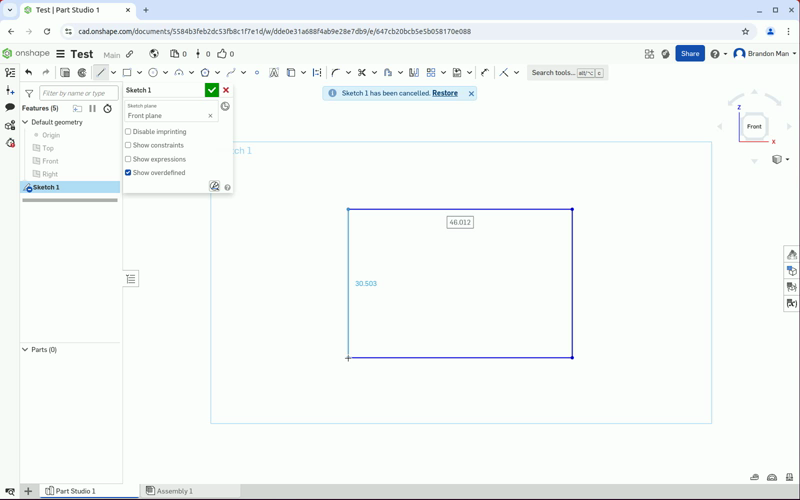
key_up(shift)
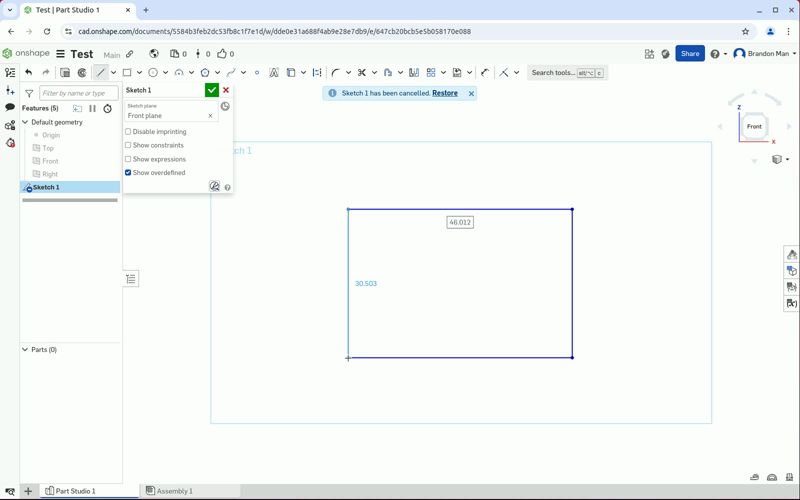
click(348, 357)
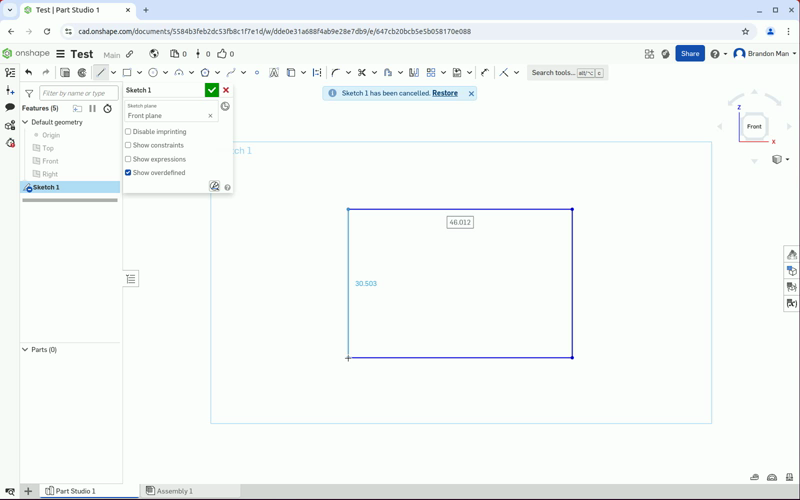
key(esc)
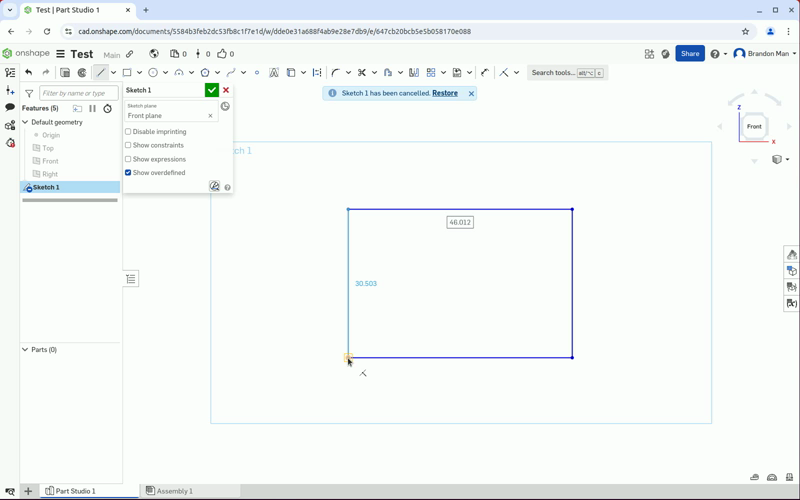
key(c)
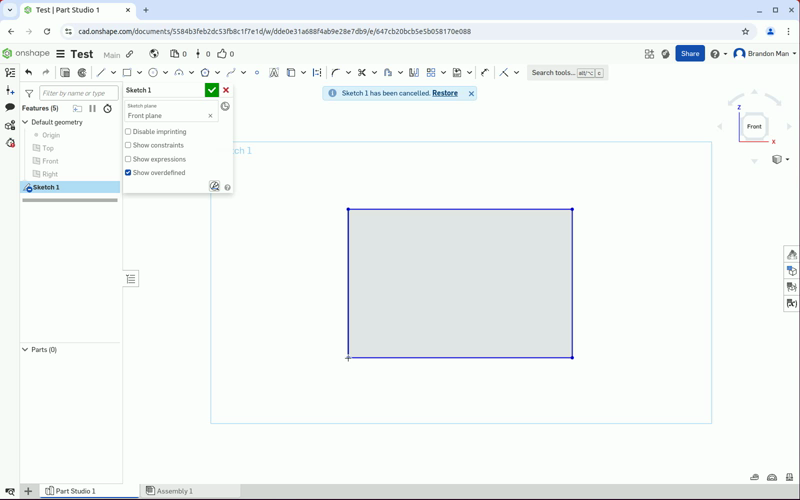
key_down(shift)
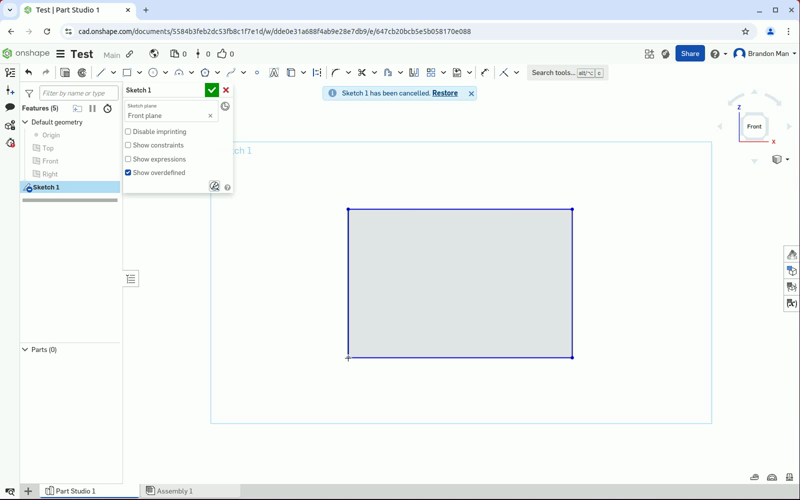
mouse_move(386, 244)
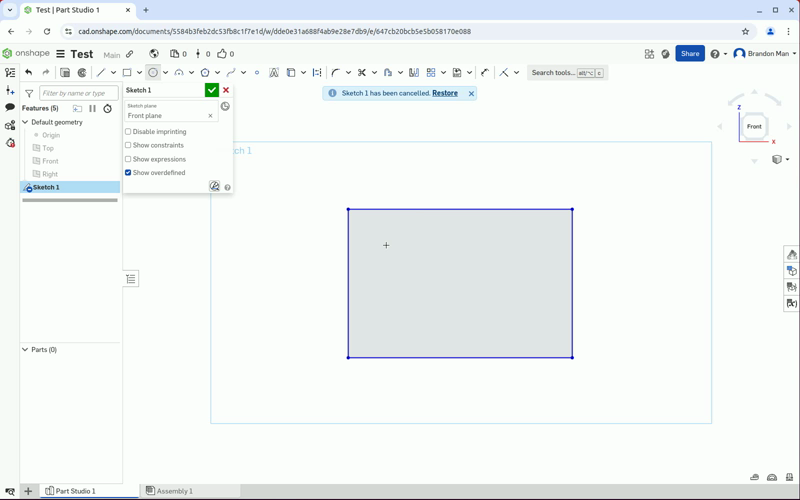
click(386, 244)
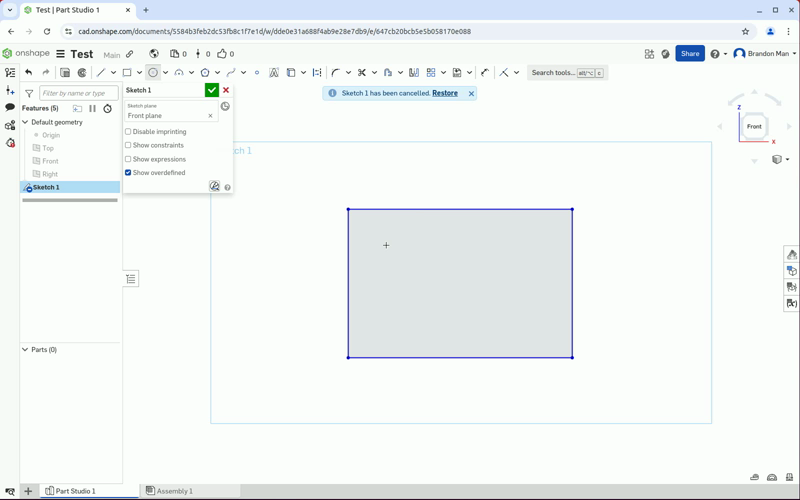
key_up(shift)
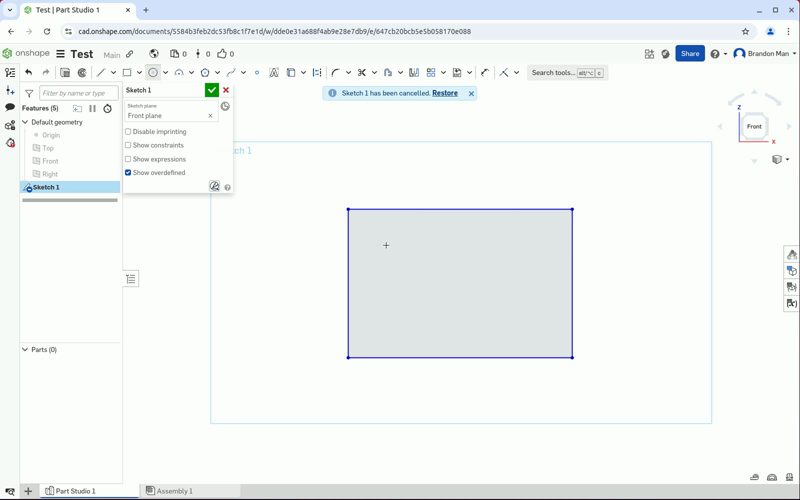
mouse_move(395, 244)
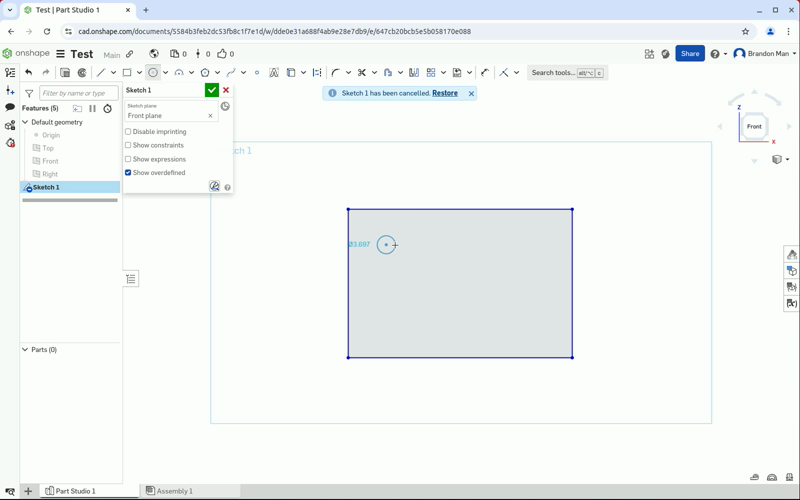
click(395, 244)
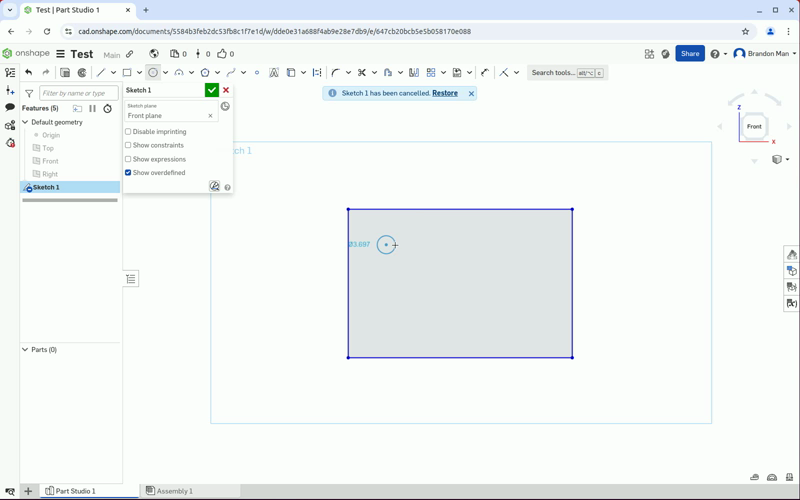
key(esc)
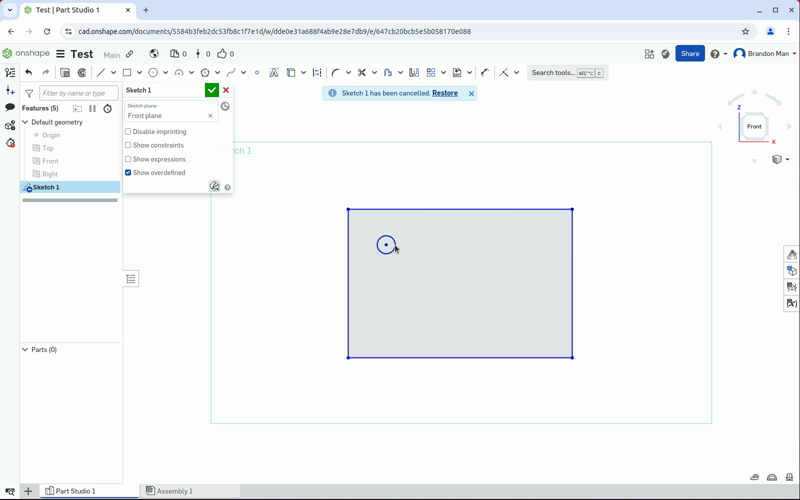
key(c)
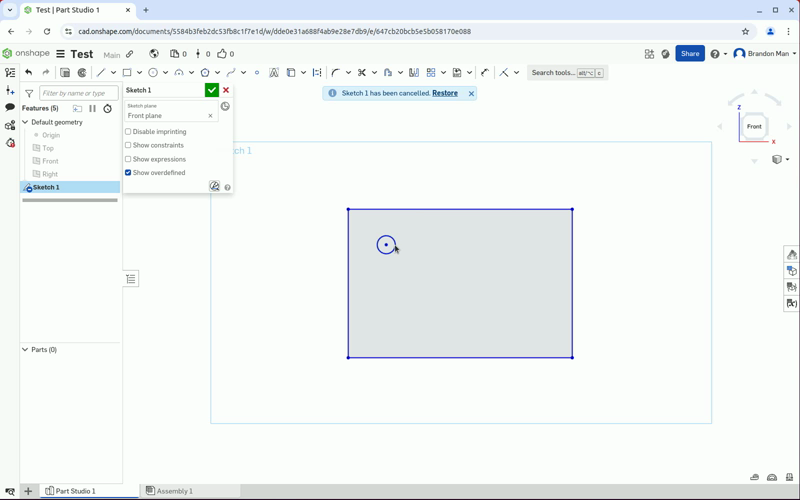
key_down(shift)
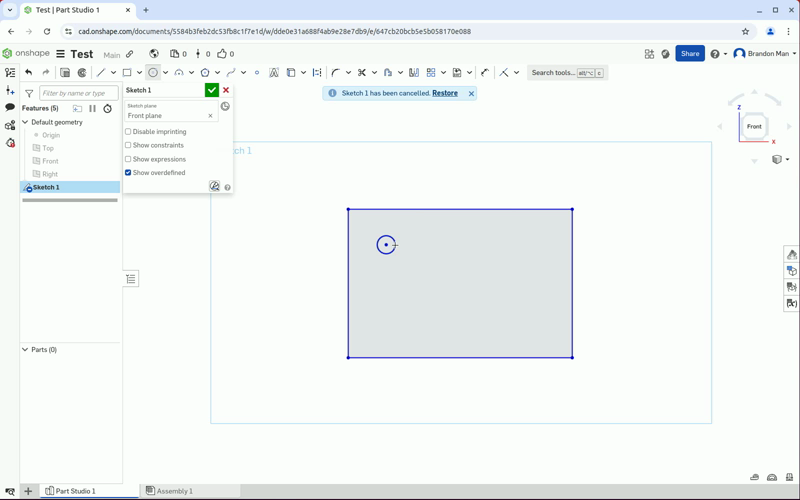
mouse_move(534, 244)
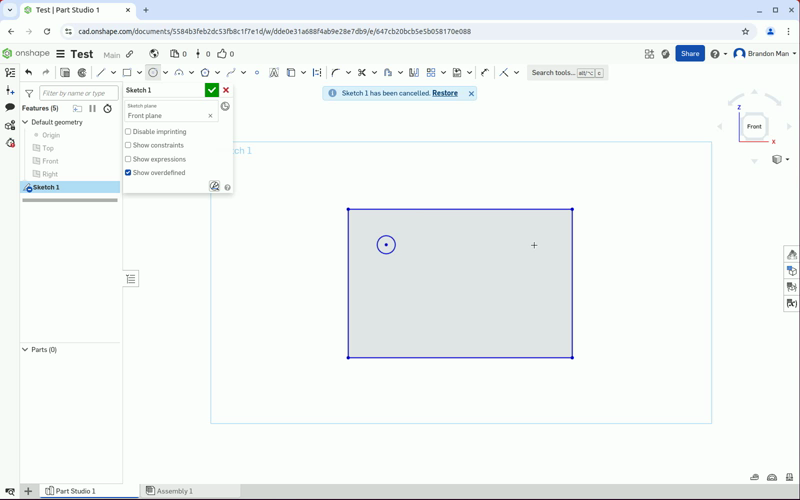
click(534, 244)
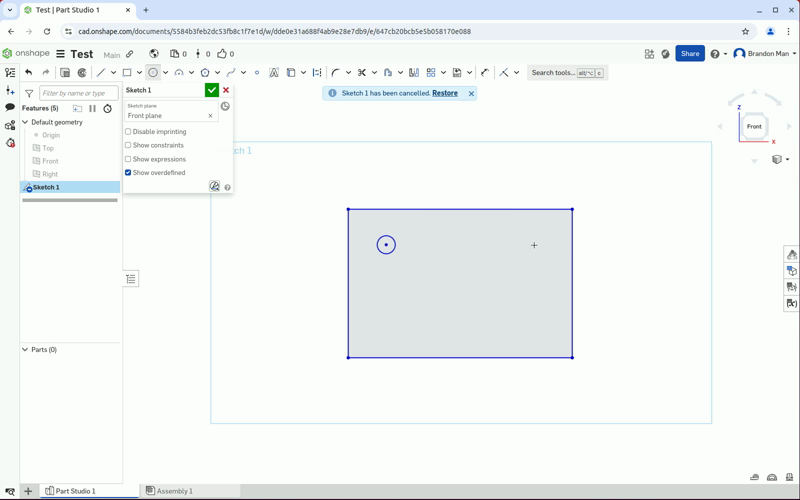
key_up(shift)
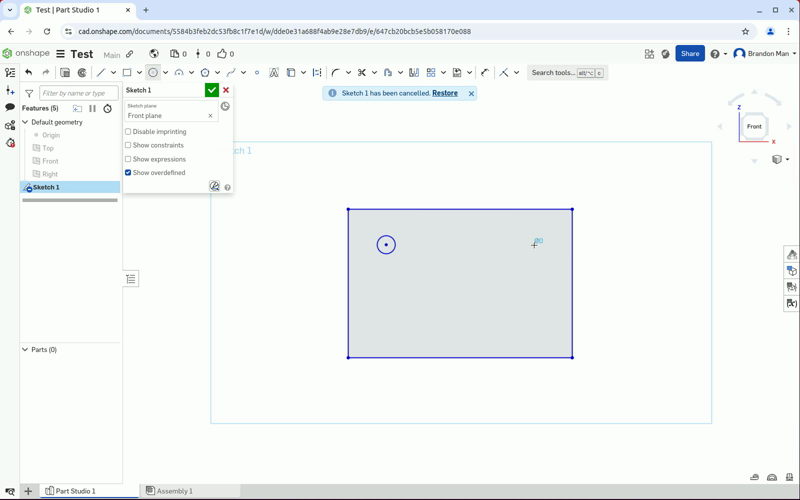
mouse_move(543, 244)
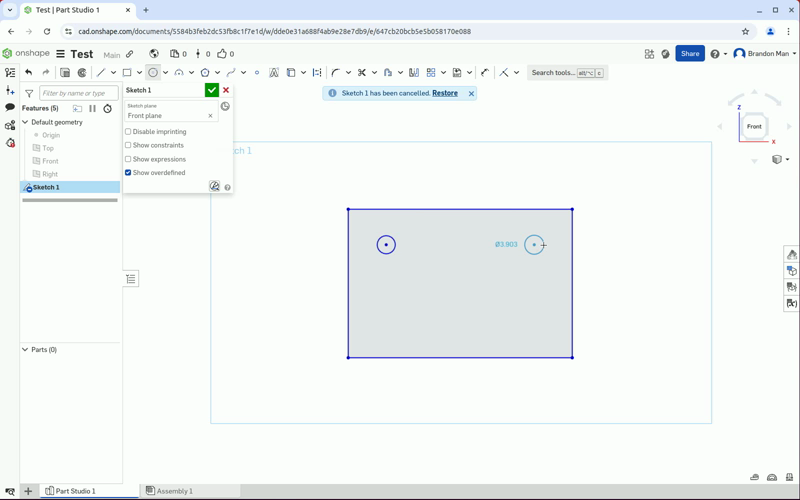
click(543, 244)
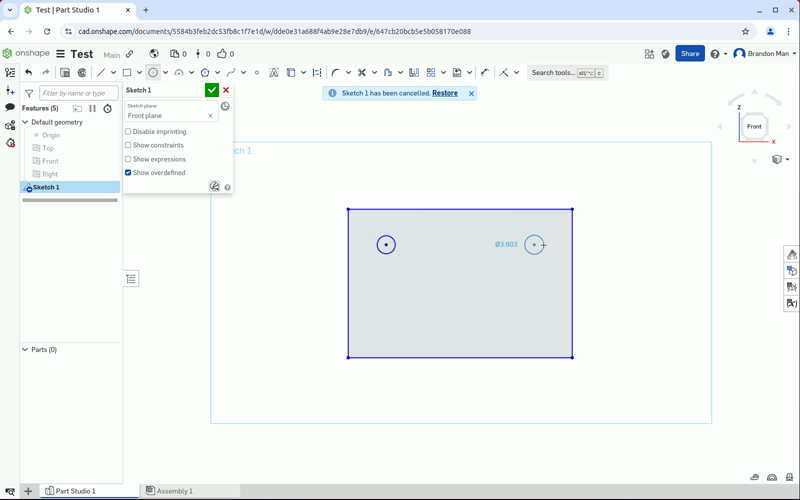
key(esc)
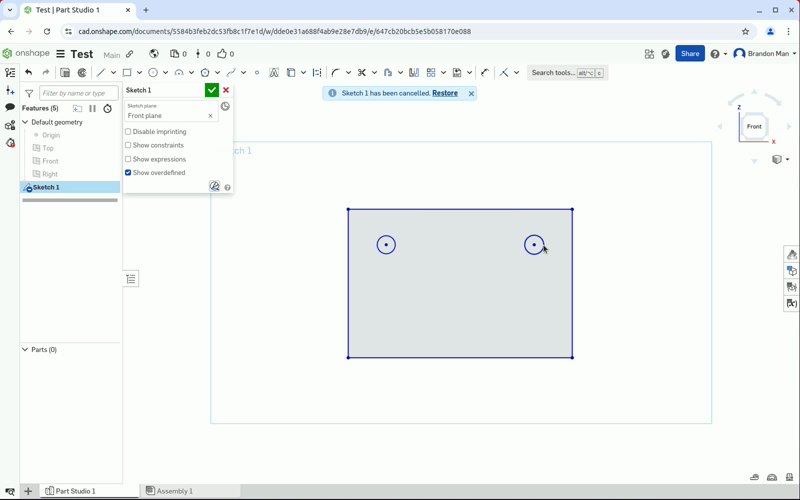
mouse_move(424, 320)
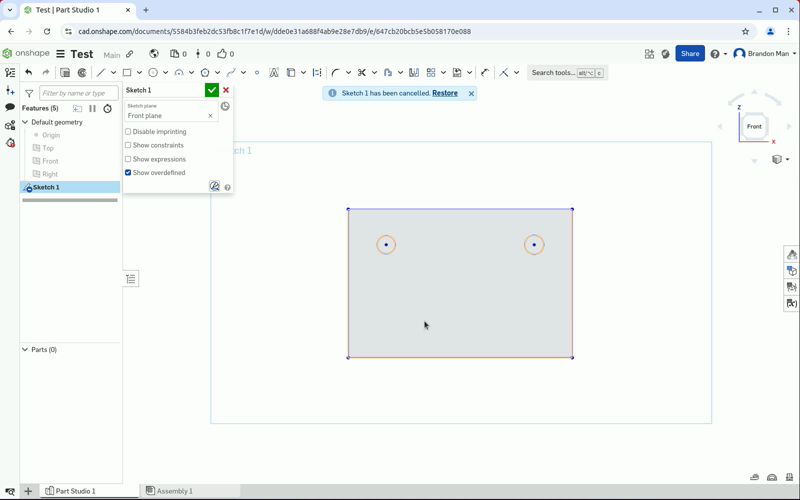
click(424, 320)
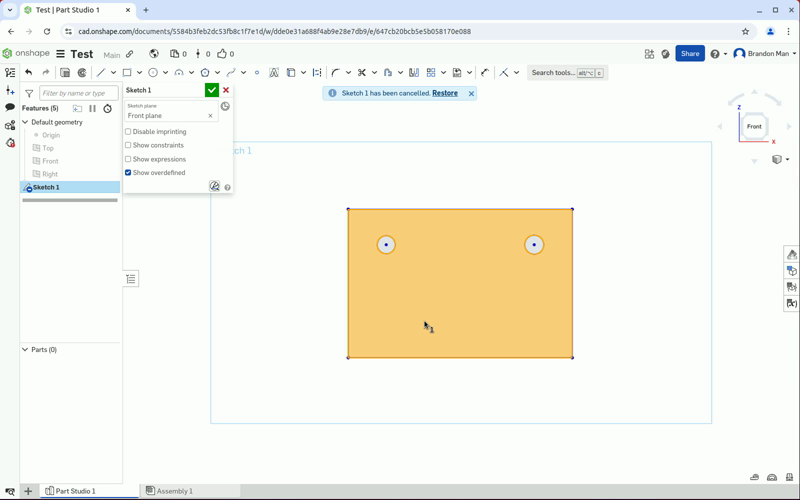
mouse_move(73, 352)
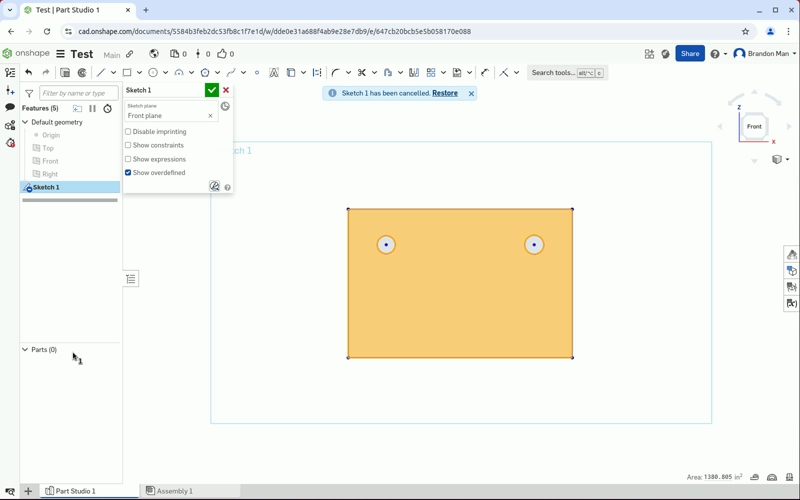
key(shift+y)
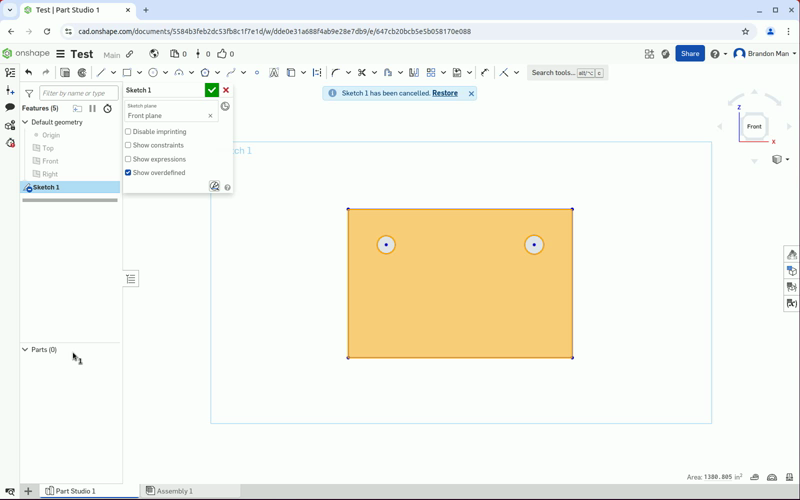
key(shift+e)
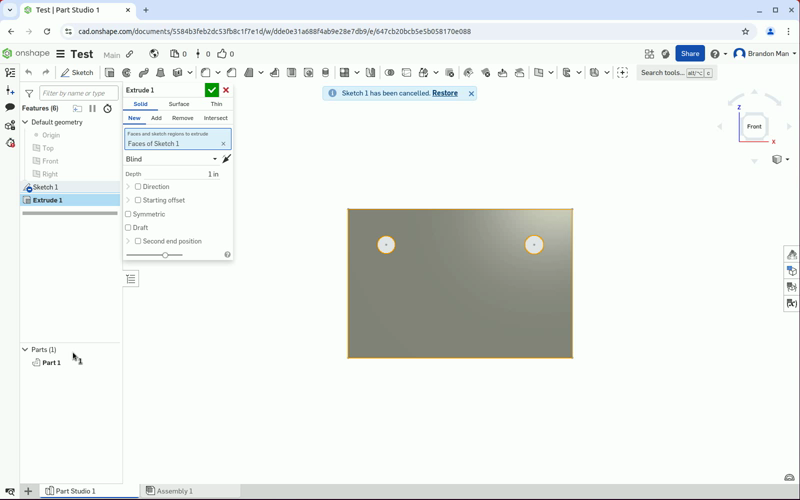
mouse_move(143, 106)
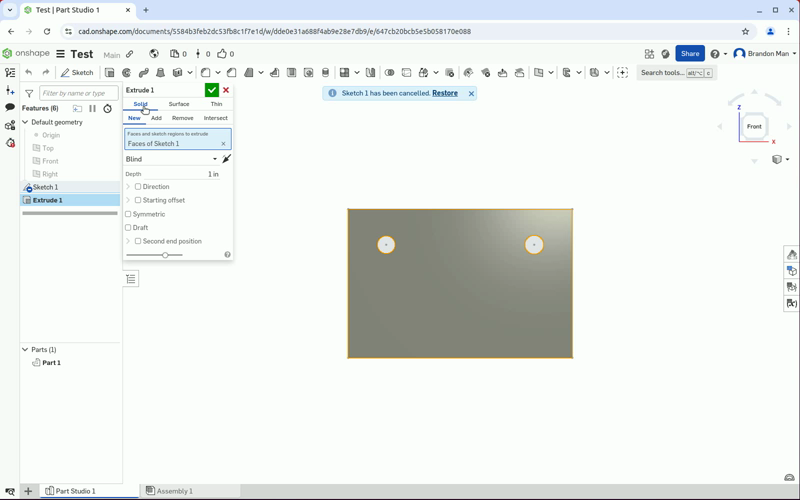
click(143, 106)
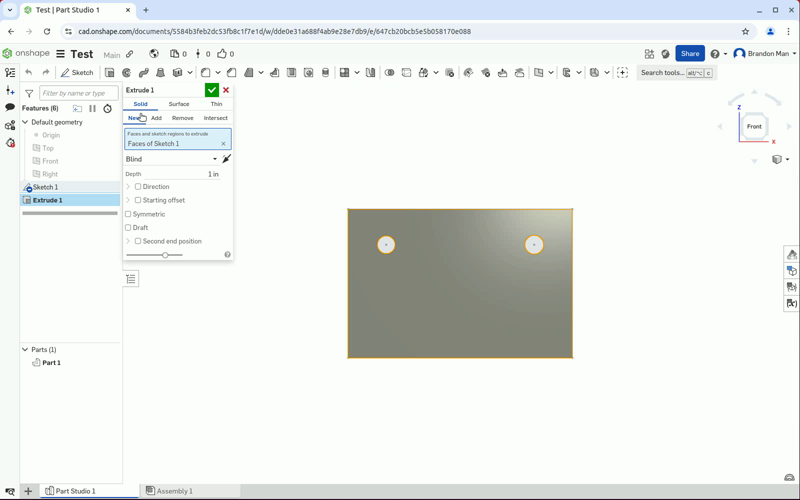
mouse_move(137, 120)
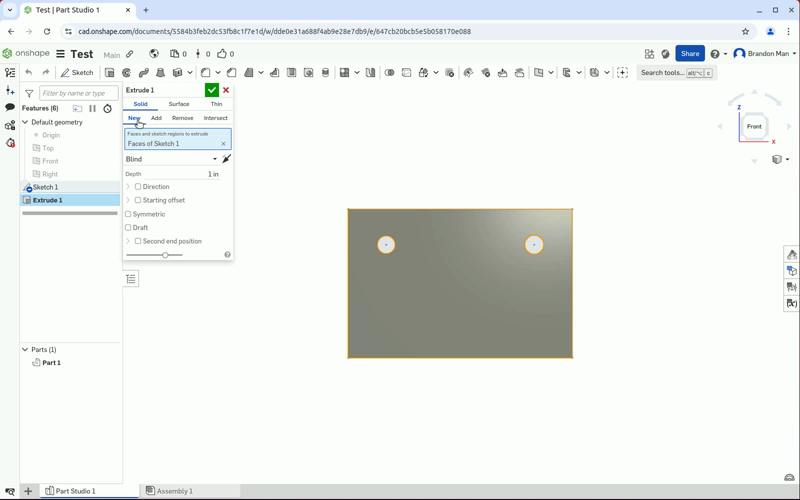
click(137, 120)
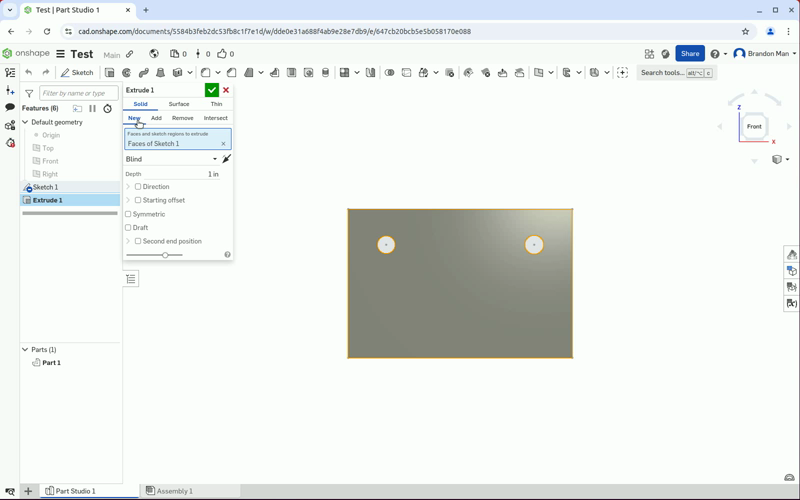
key(tab, 4)
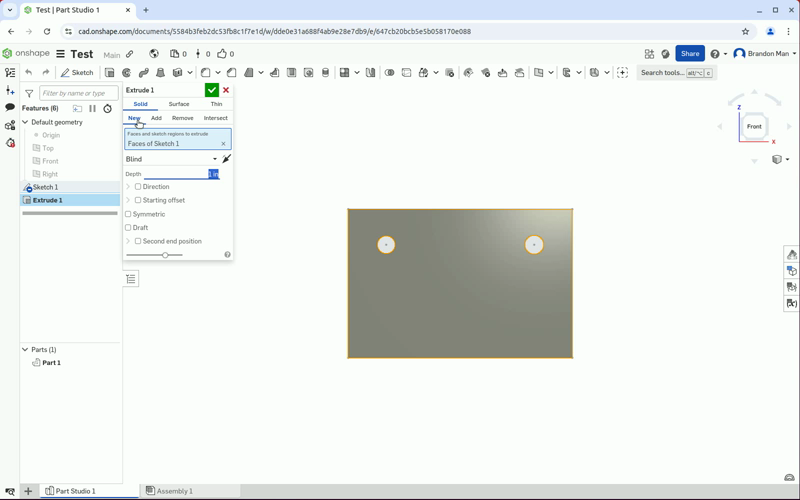
text(3.851)
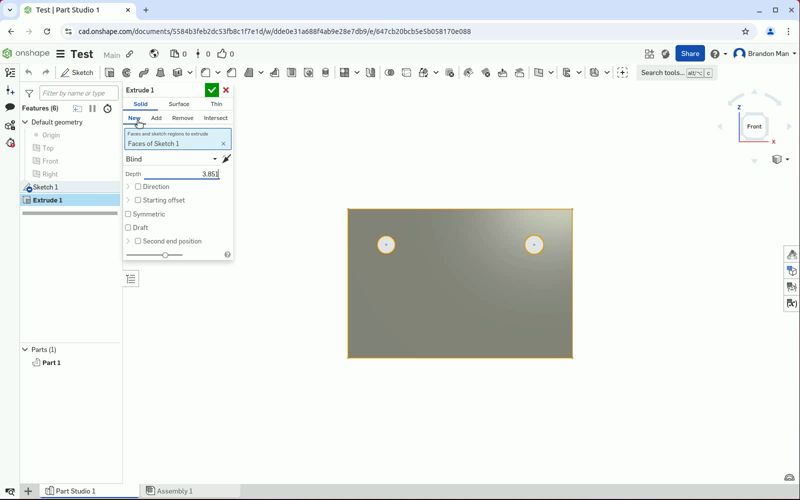
key(enter)
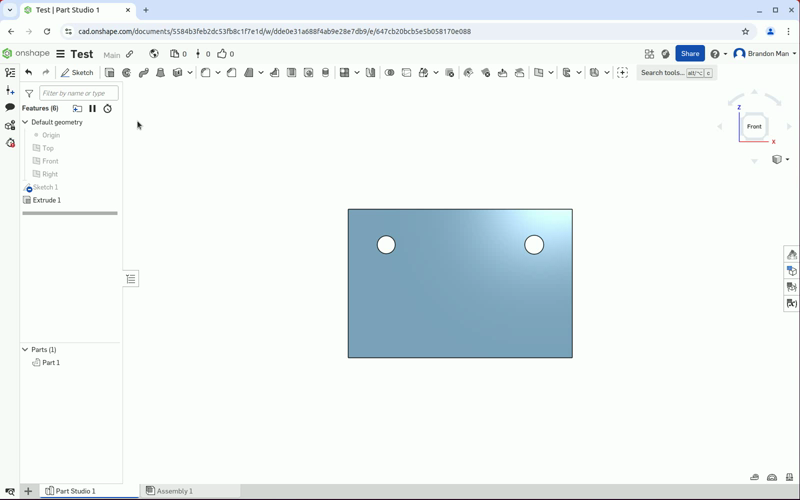
key(shift+h)
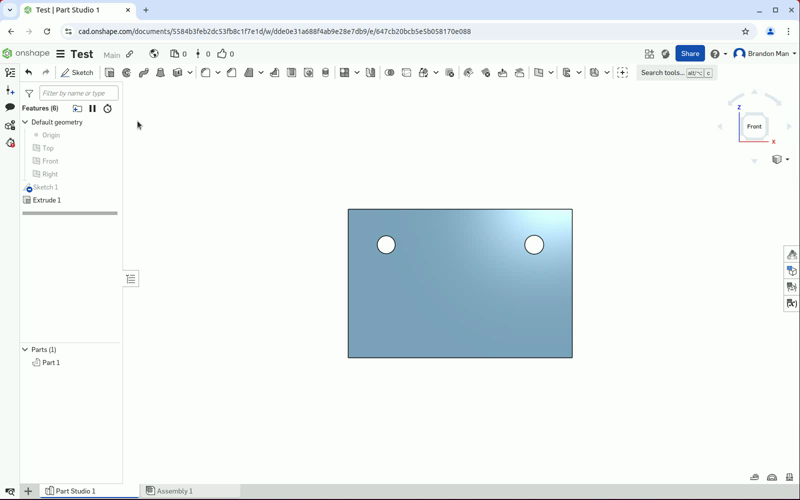
key(shift+h)
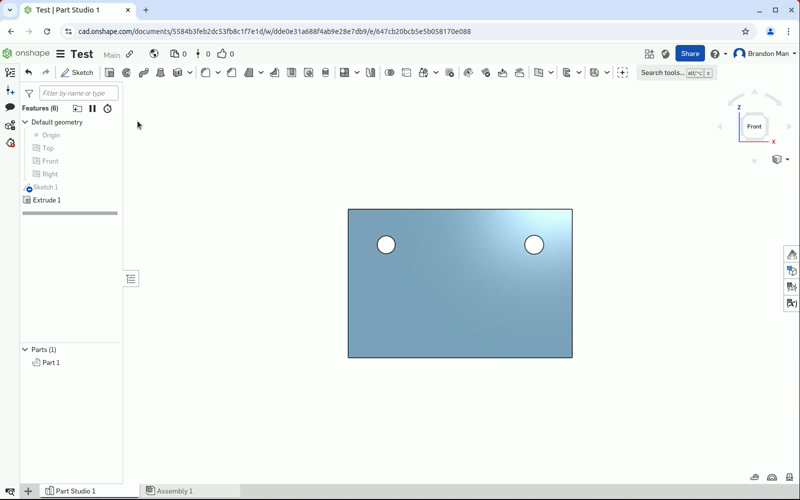
mouse_move(73, 189)
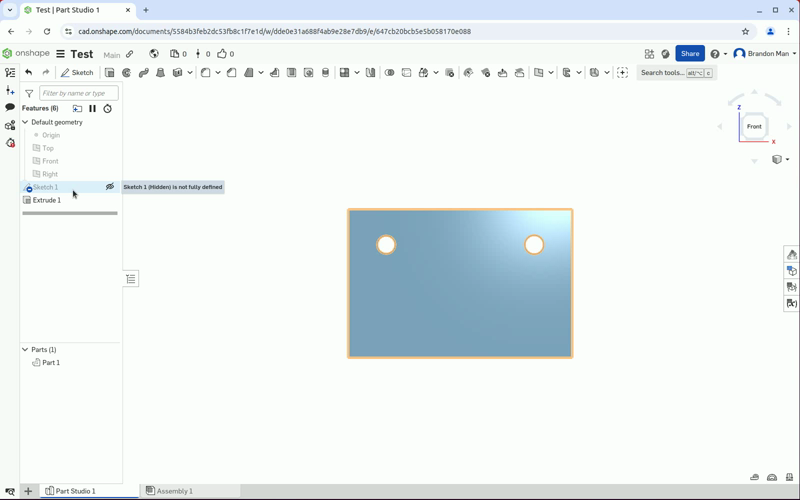
click(73, 189)
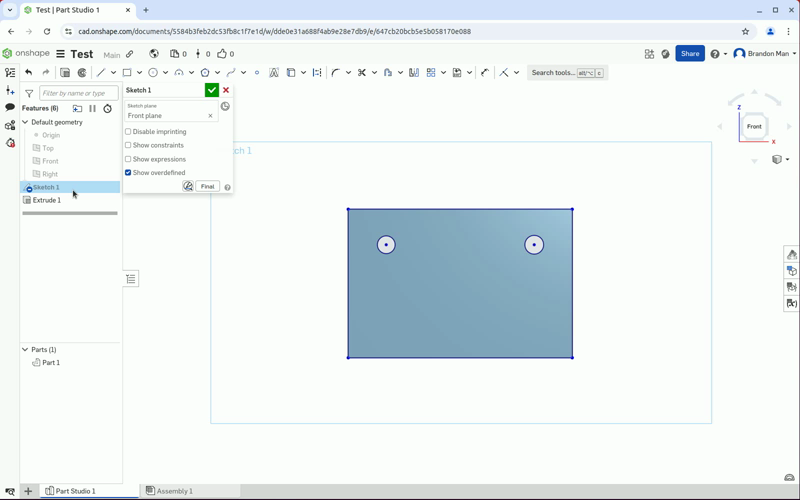
mouse_move(229, 92)
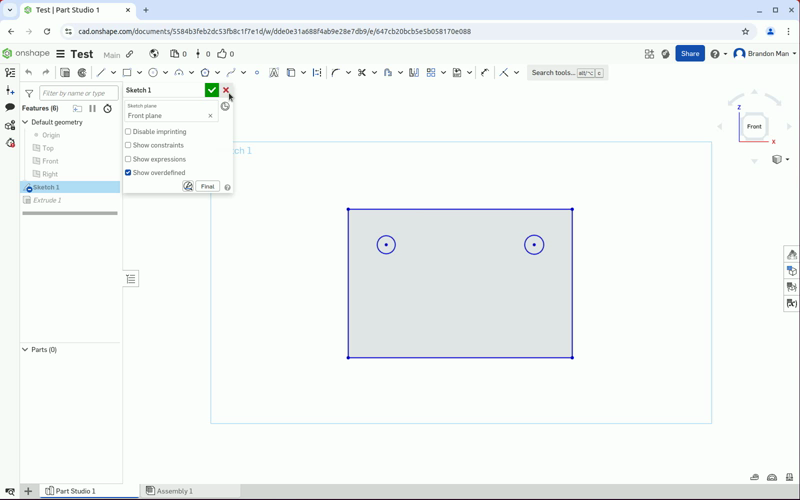
click(229, 92)
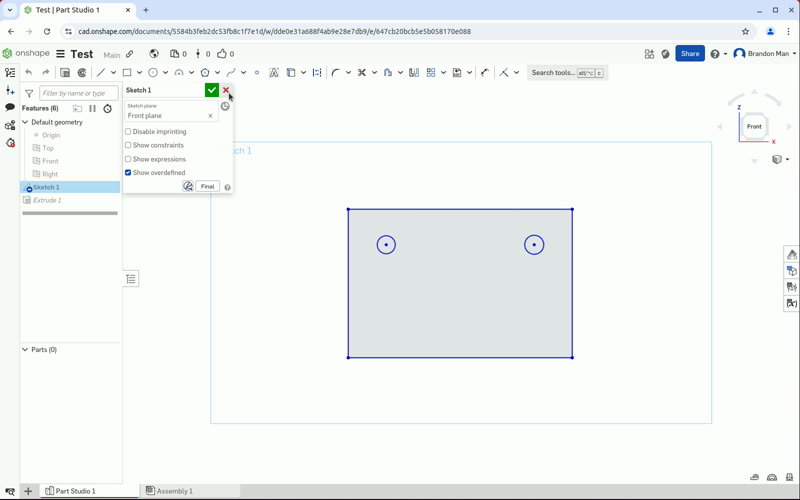
key(shift+s)
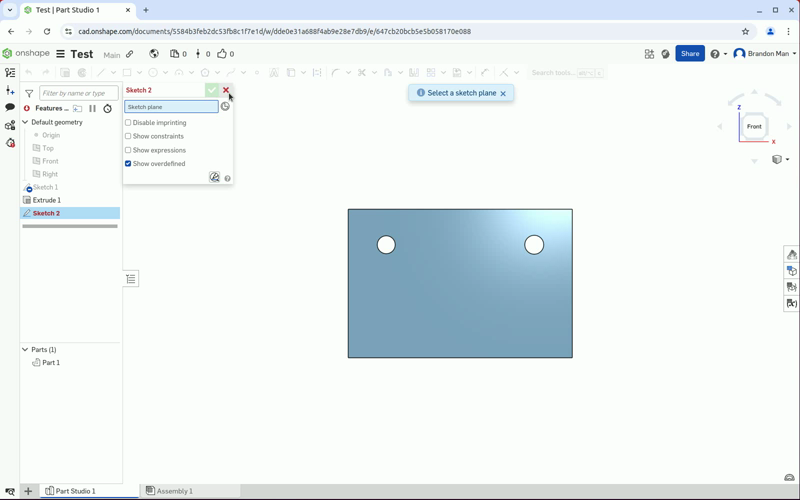
mouse_move(73, 163)
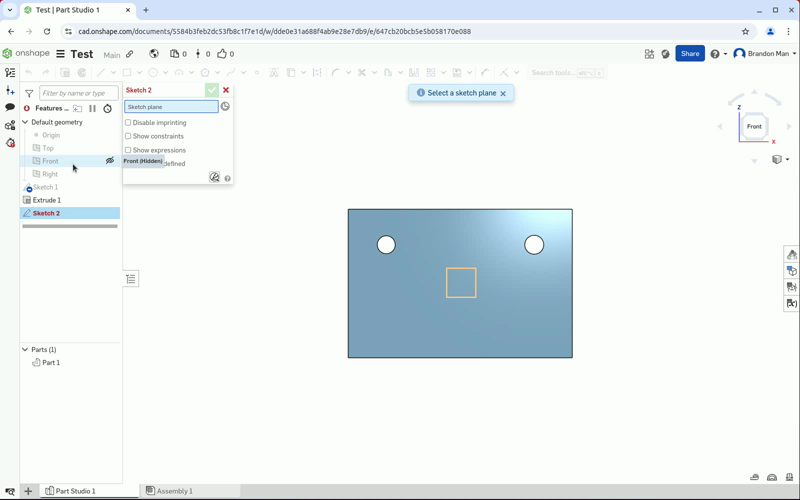
click(73, 163)
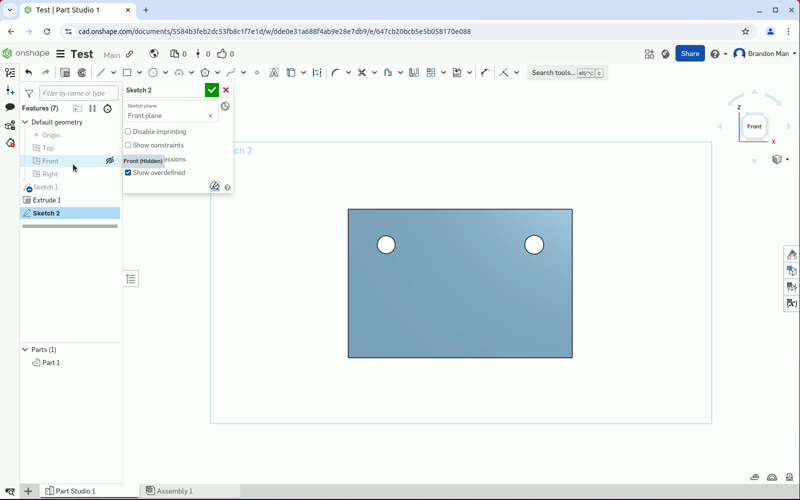
mouse_move(73, 352)
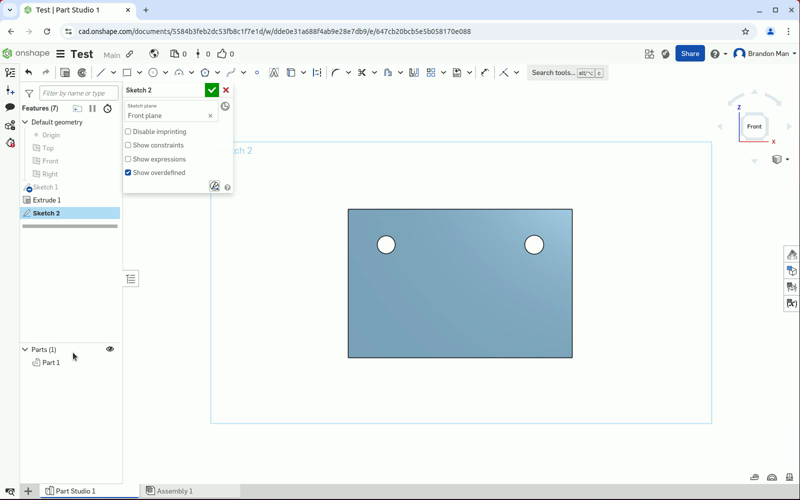
key(y)
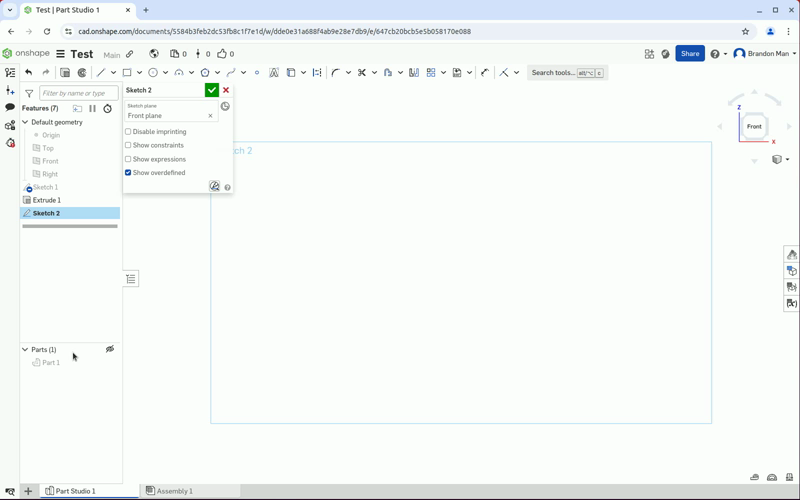
key(l)
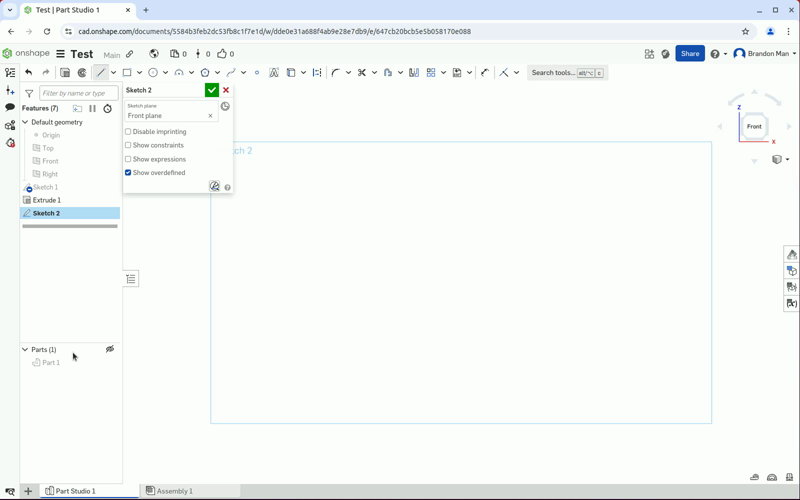
key_down(shift)
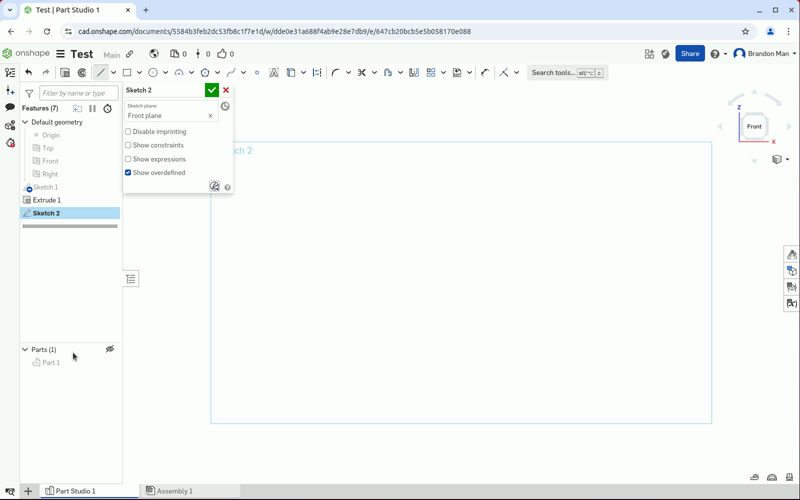
mouse_move(348, 329)
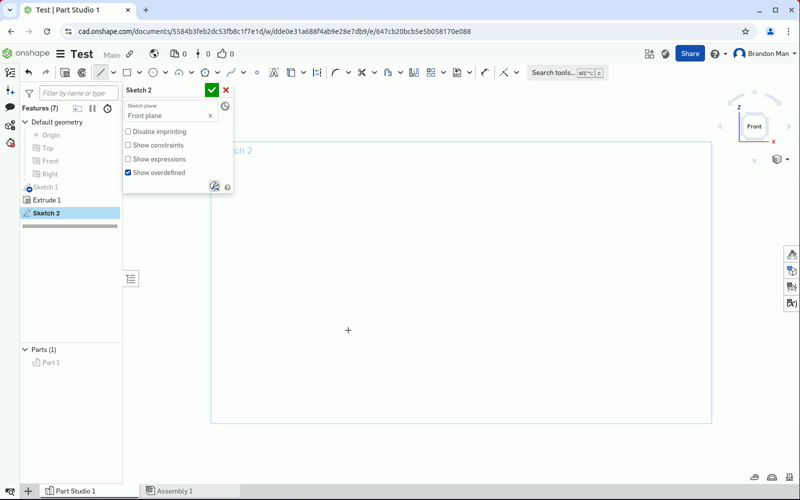
click(348, 329)
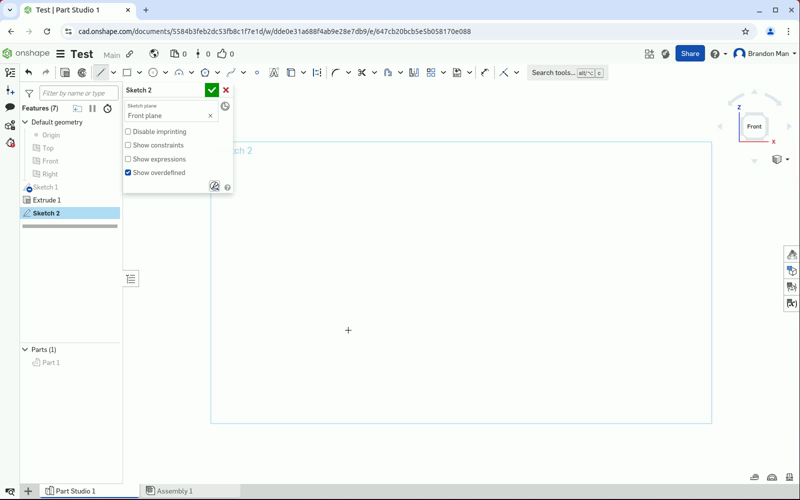
key_up(shift)
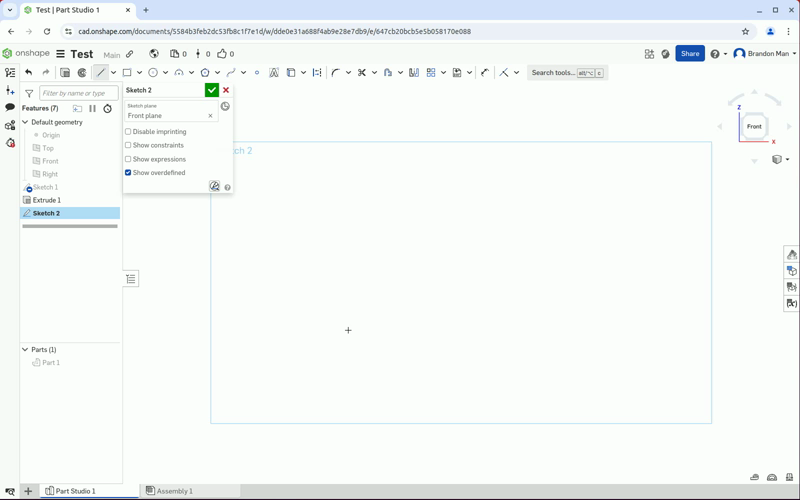
key_down(shift)
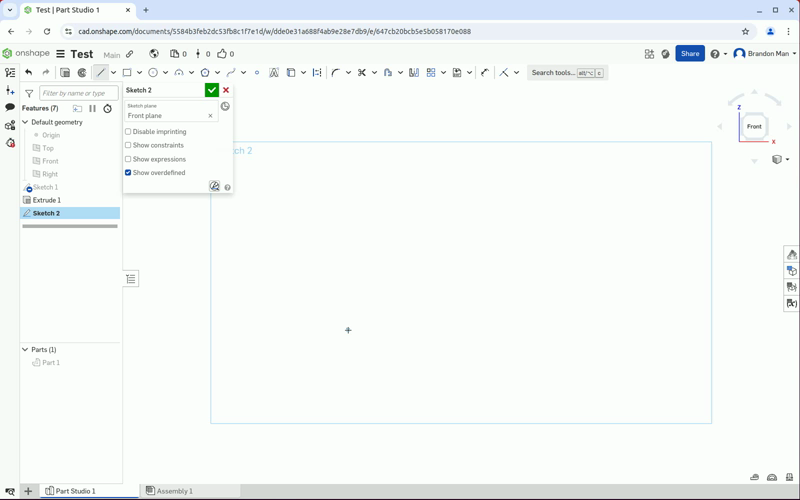
mouse_move(572, 329)
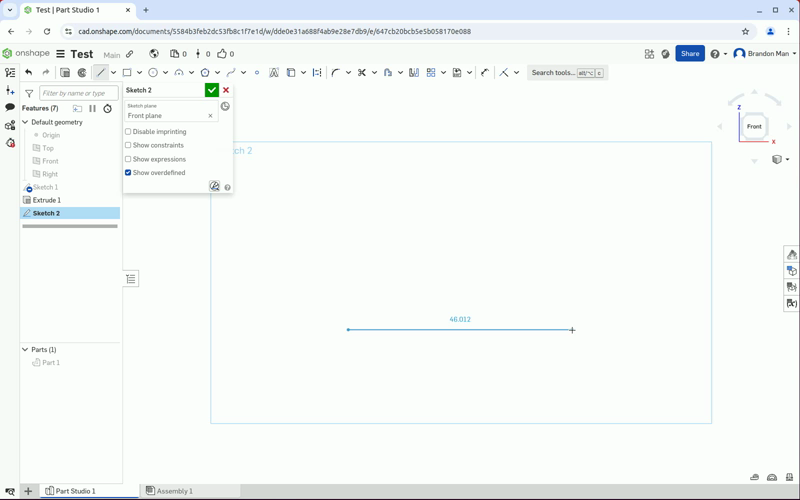
click(572, 329)
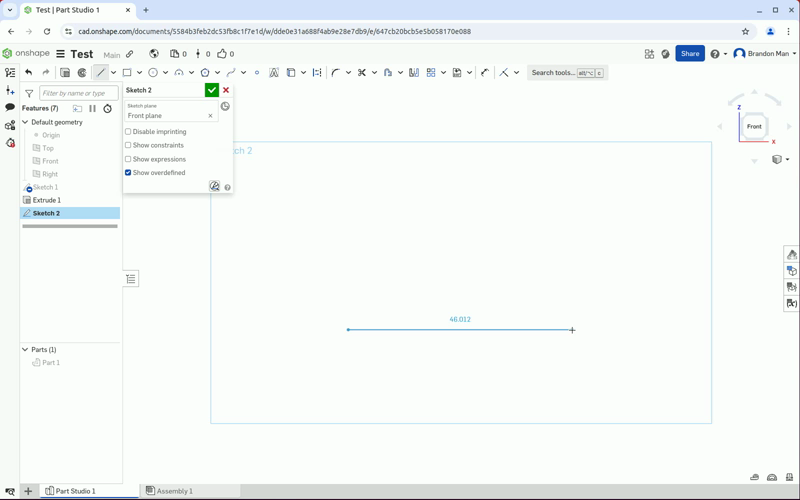
key_up(shift)
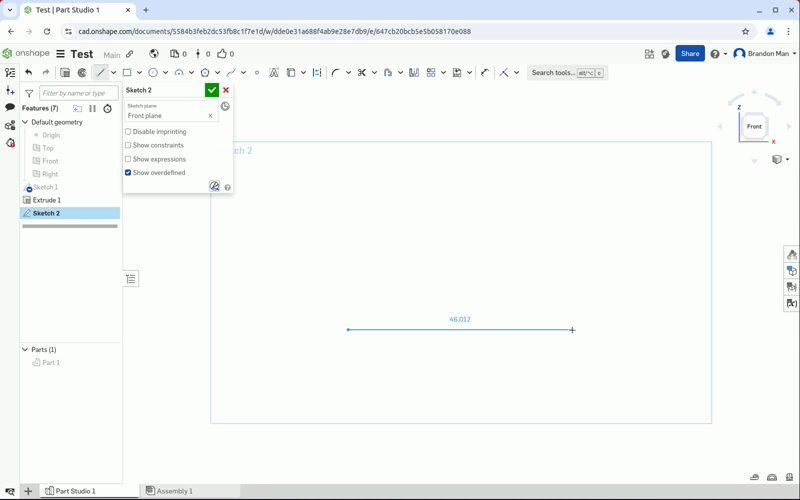
key_down(shift)
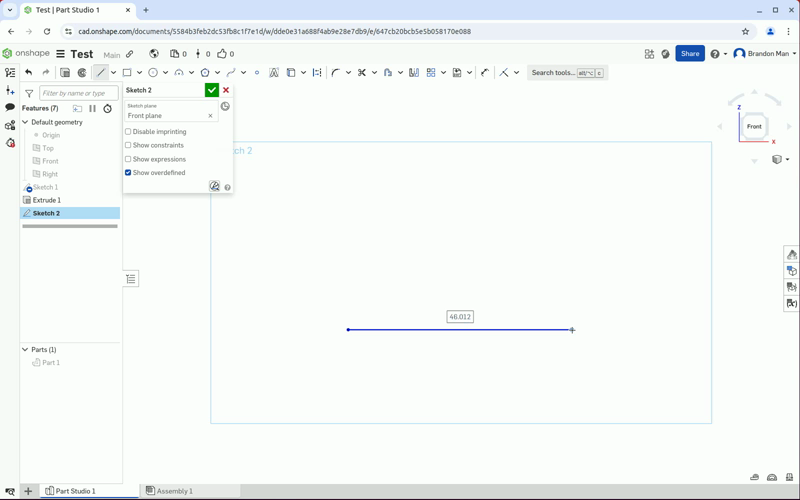
mouse_move(589, 329)
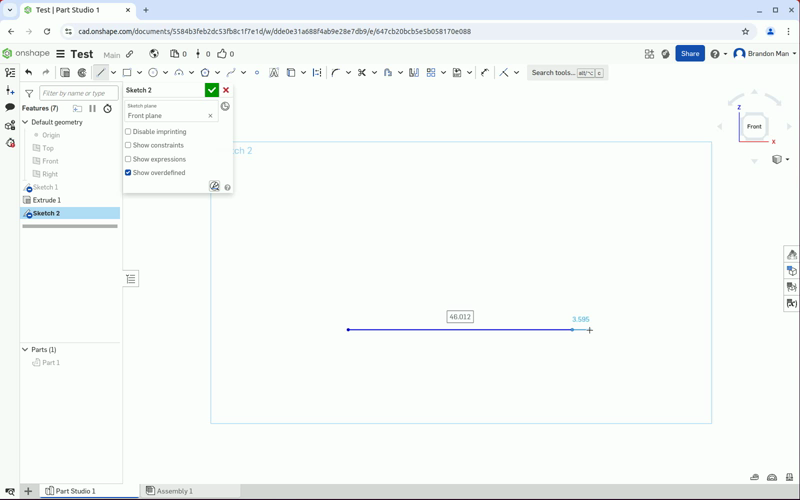
mouse_move(572, 310)
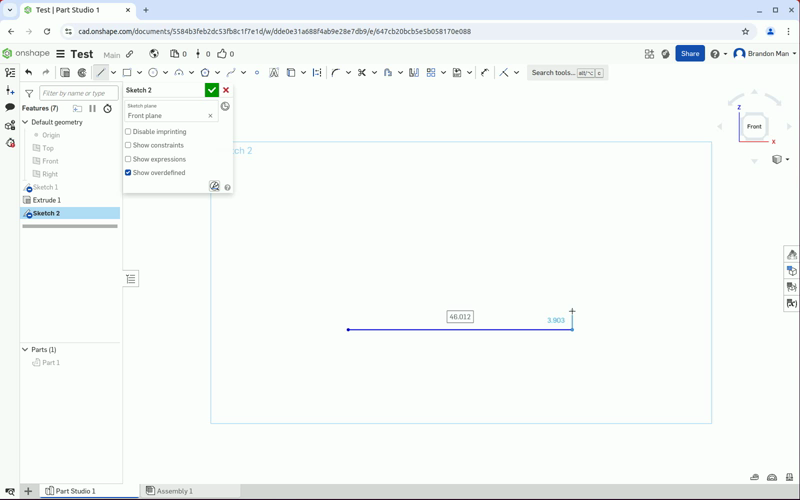
click(572, 310)
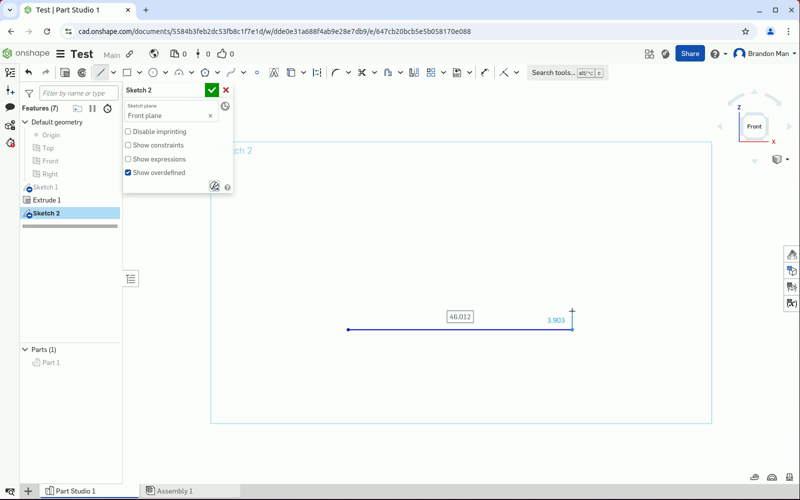
key_up(shift)
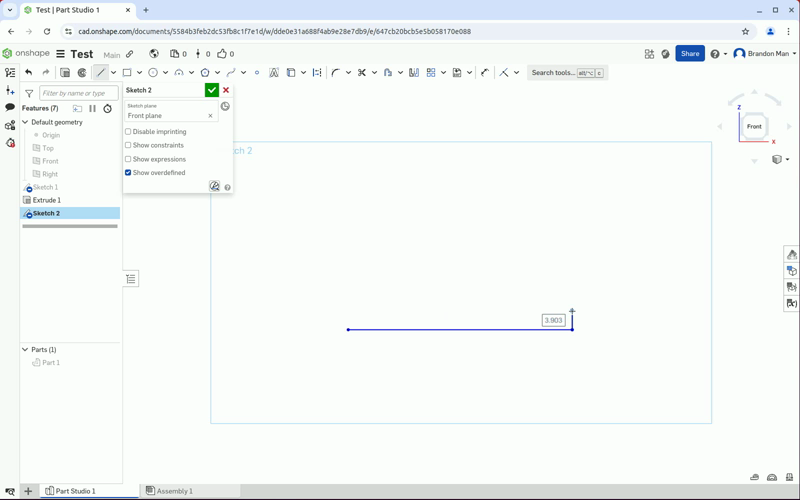
key_down(shift)
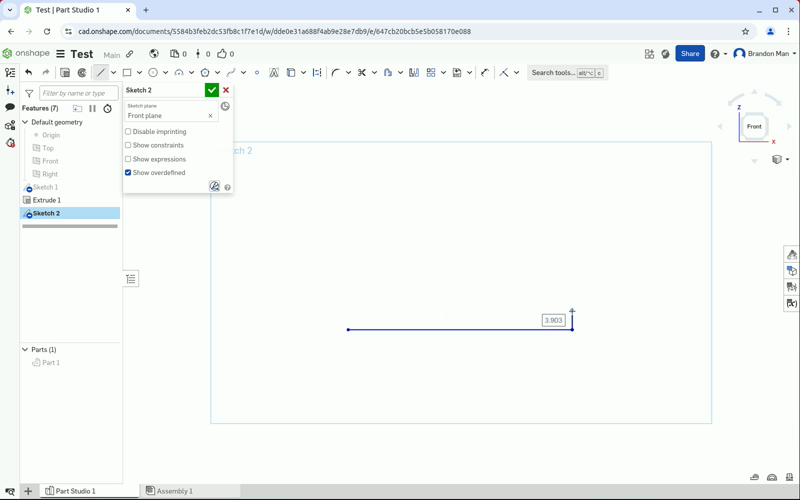
mouse_move(348, 310)
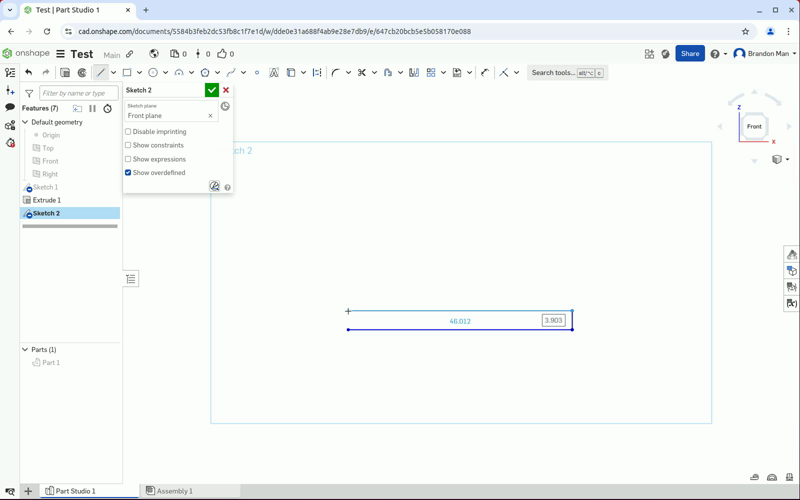
click(348, 310)
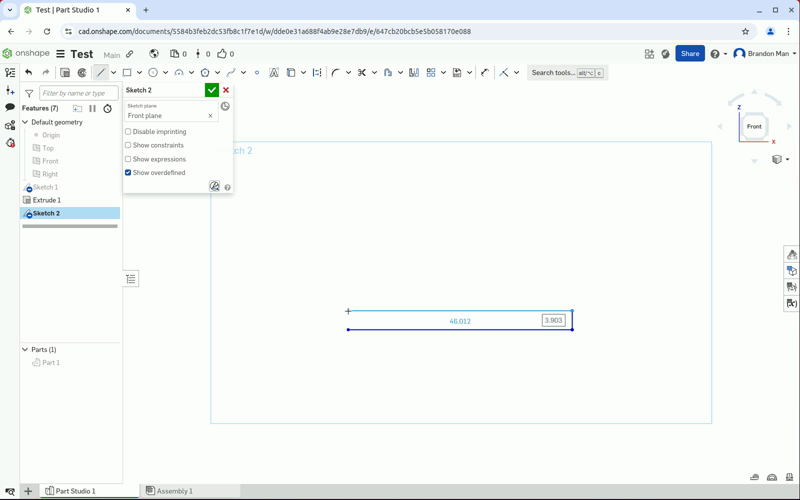
key_up(shift)
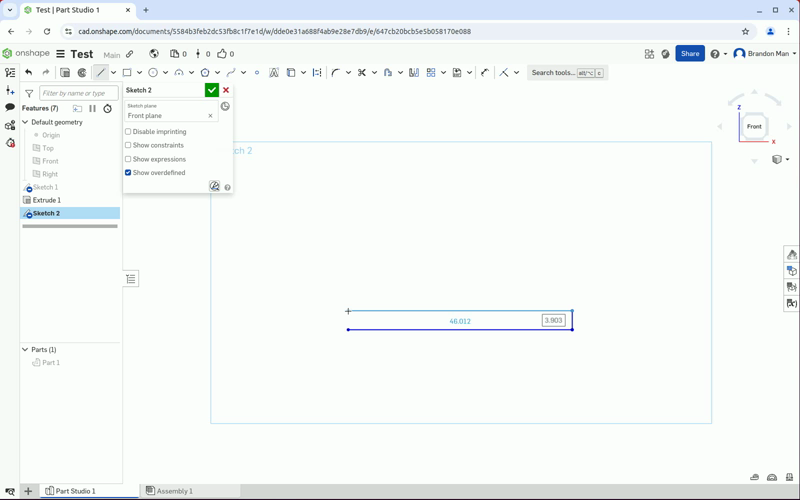
mouse_move(378, 310)
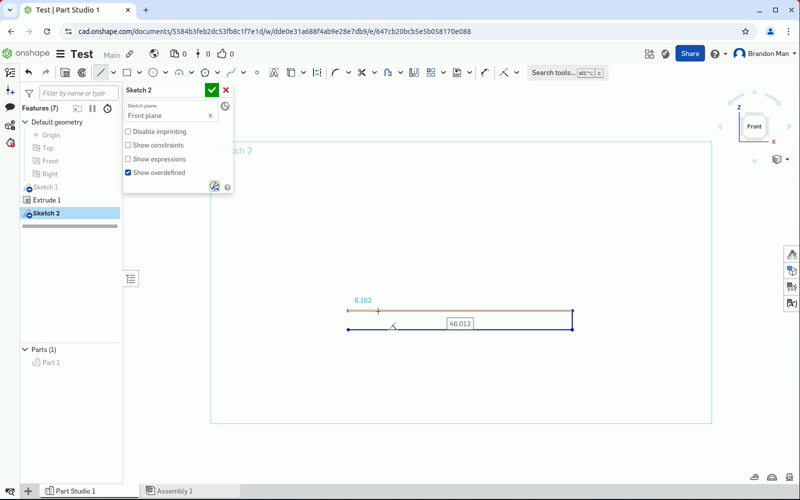
key_down(shift)
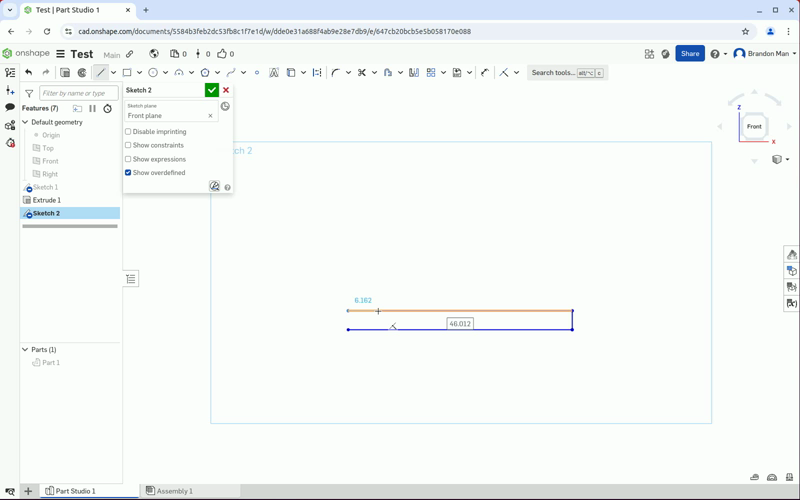
mouse_move(348, 329)
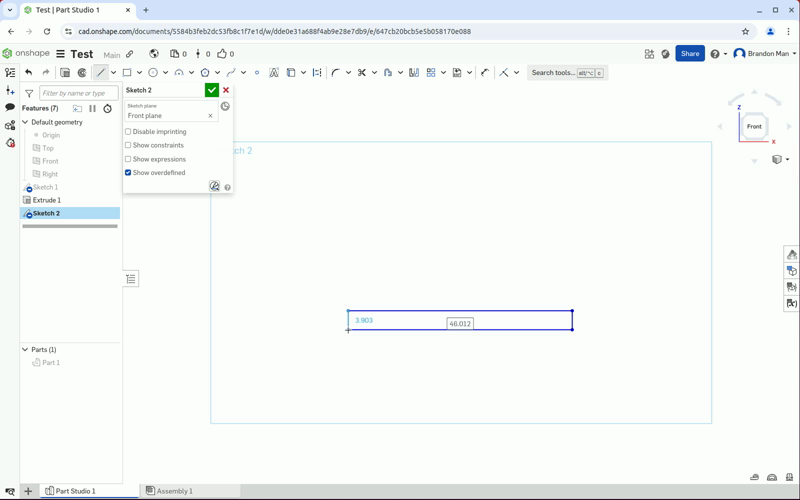
key_up(shift)
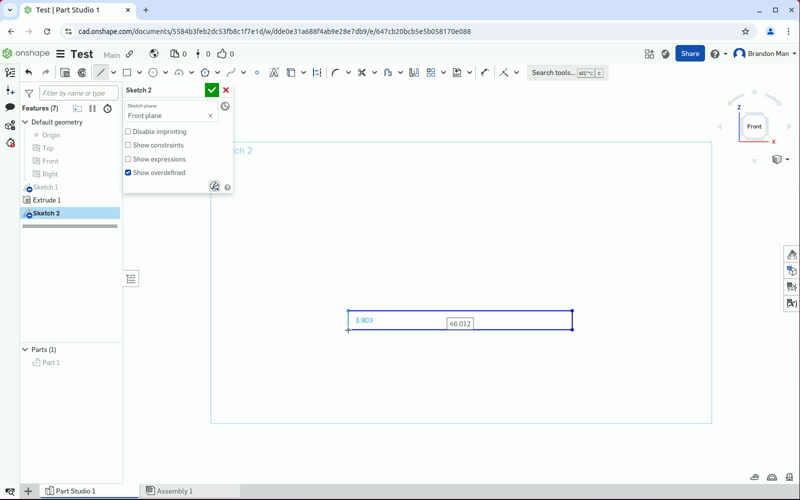
click(348, 329)
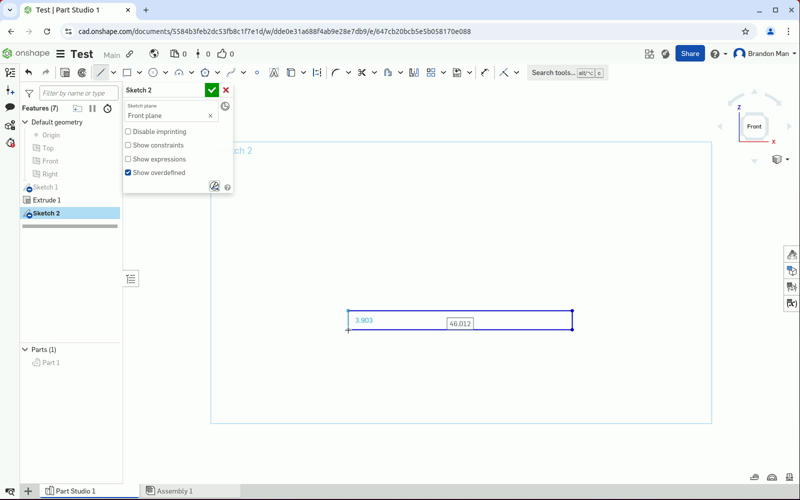
key(esc)
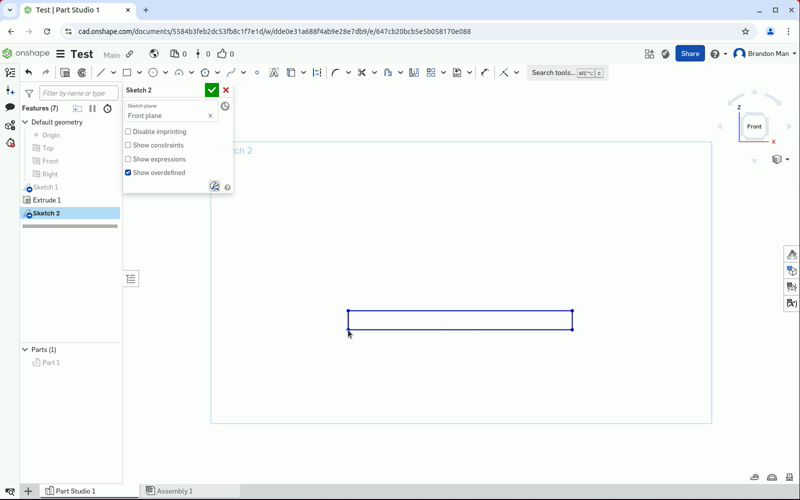
mouse_move(443, 315)
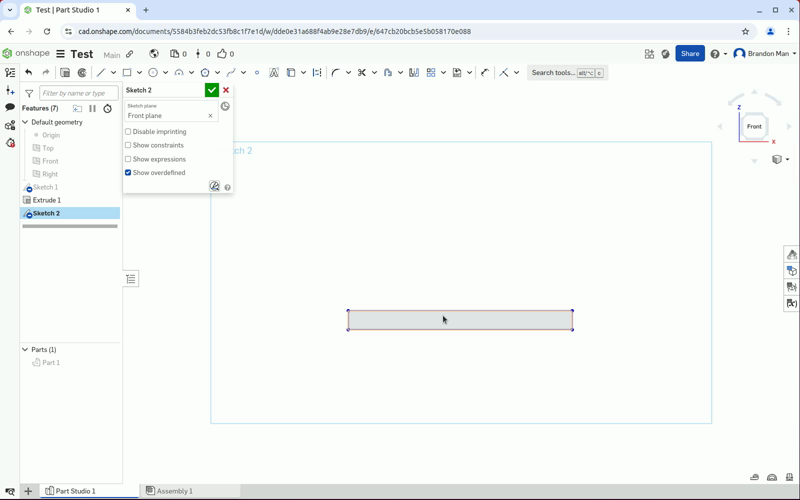
click(443, 315)
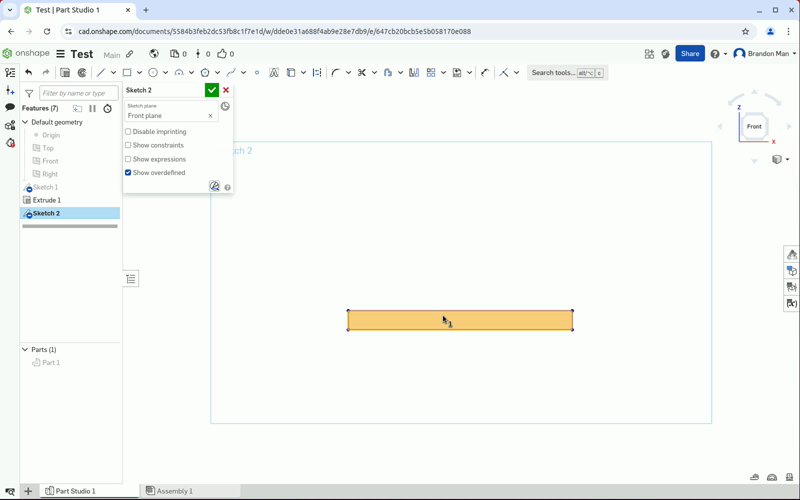
mouse_move(73, 352)
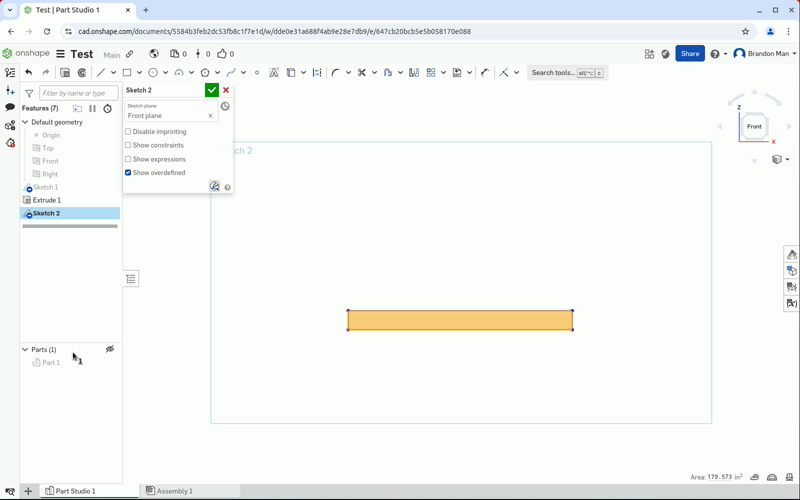
key(shift+y)
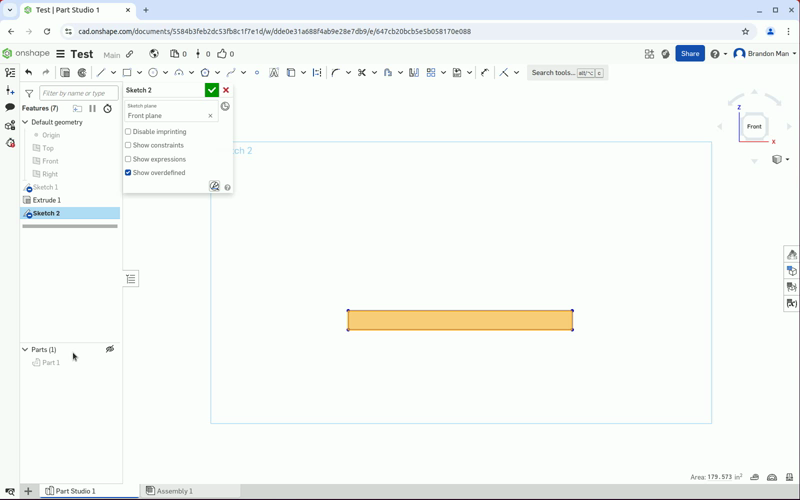
key(shift+e)
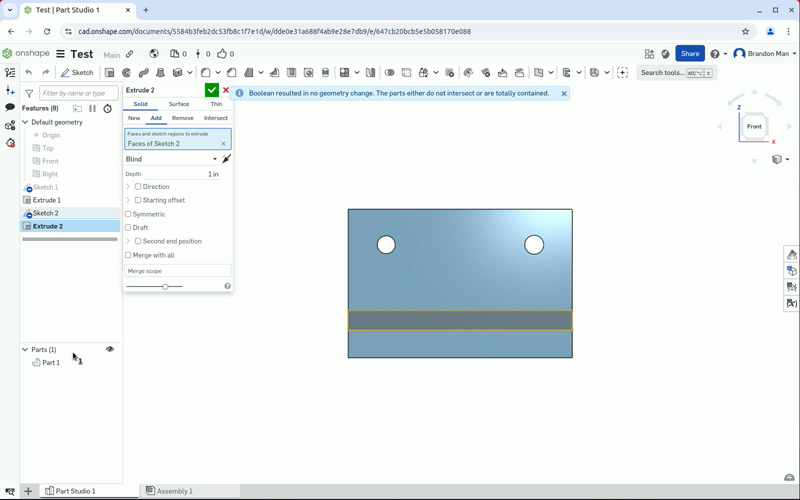
mouse_move(143, 106)
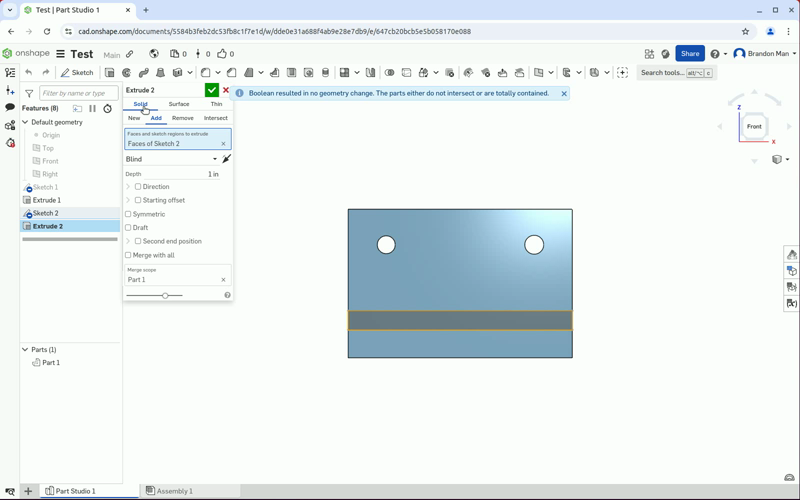
click(143, 106)
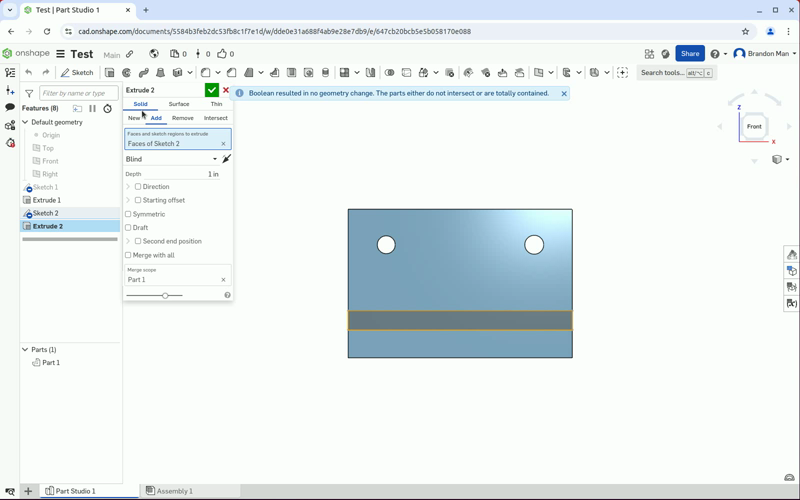
mouse_move(137, 120)
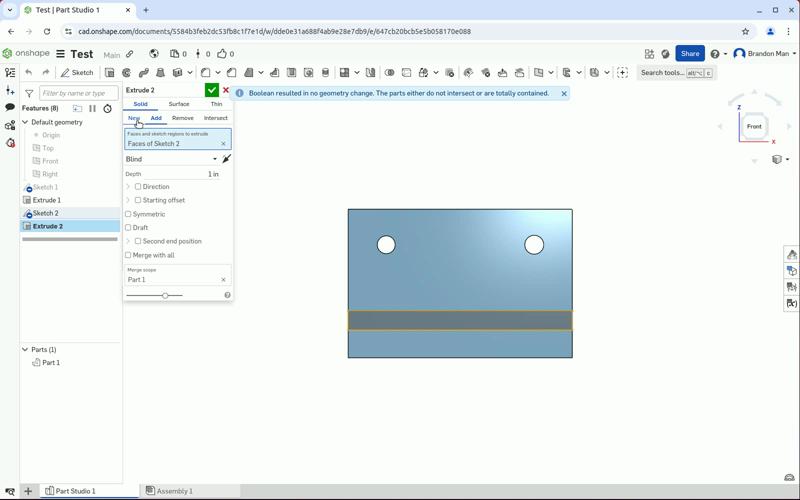
click(137, 120)
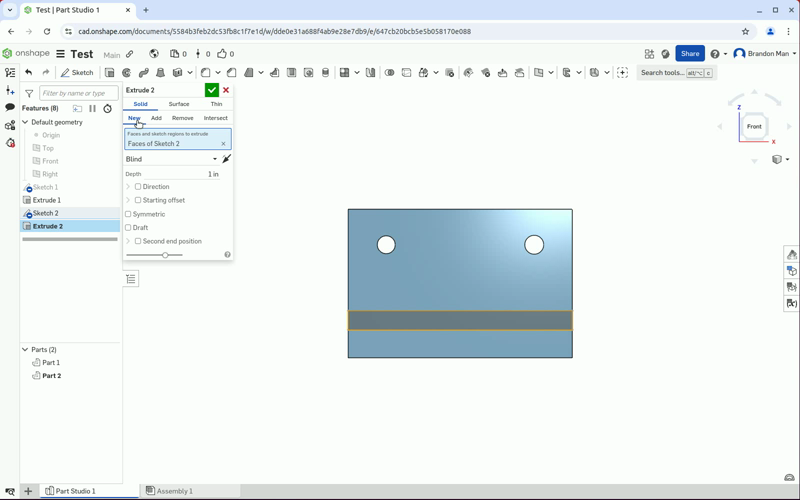
key(tab, 4)
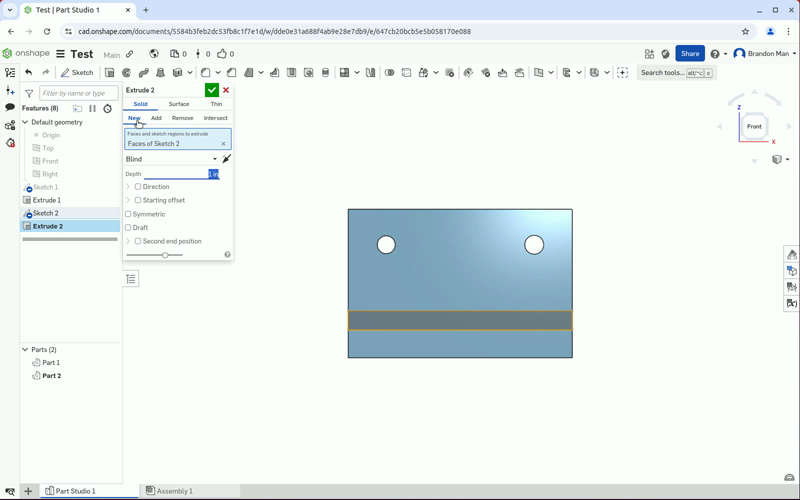
text(21.183)
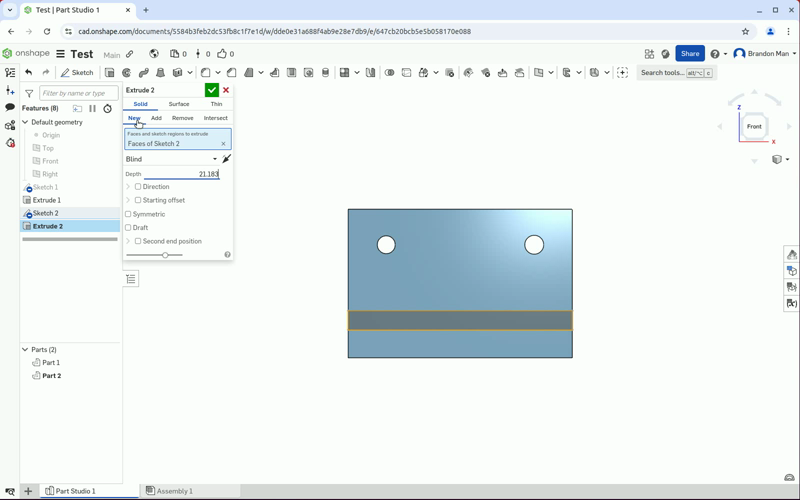
key(enter)
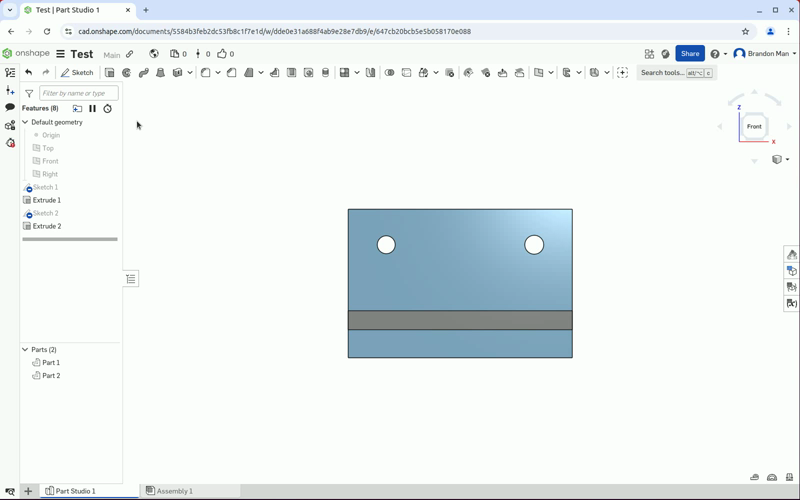
key(shift+h)
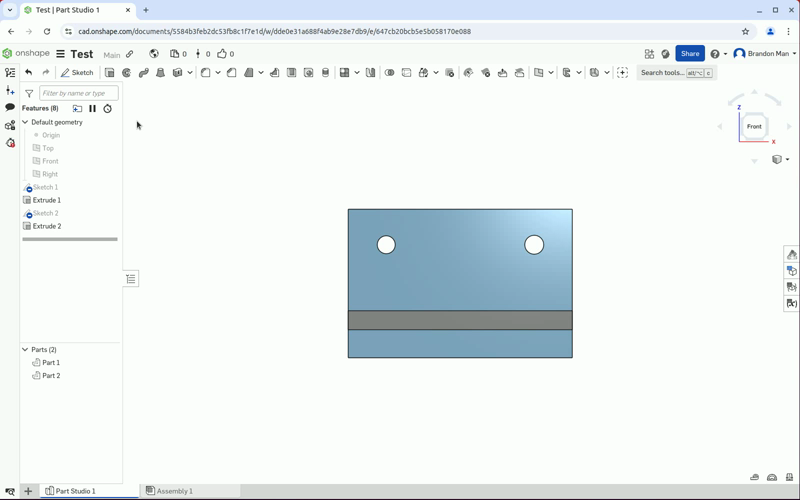
key(shift+h)
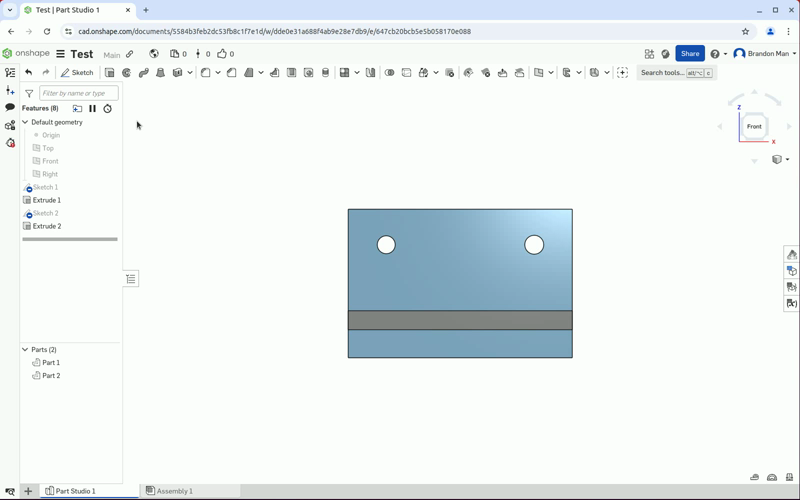
mouse_move(73, 189)
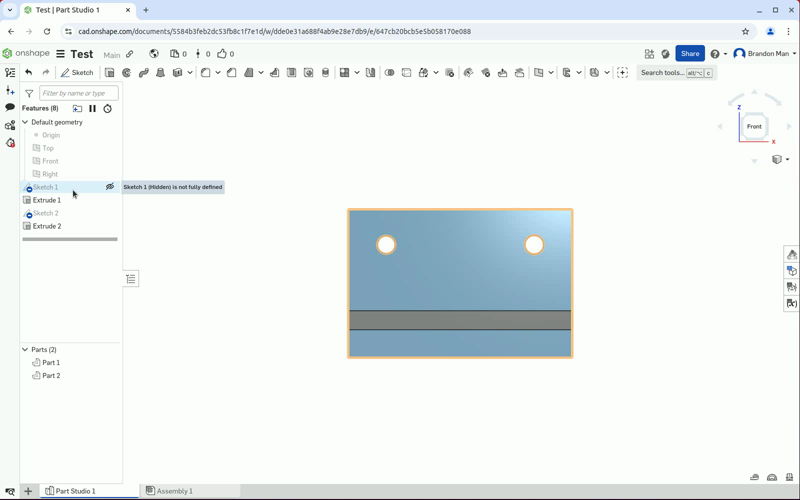
click(73, 189)
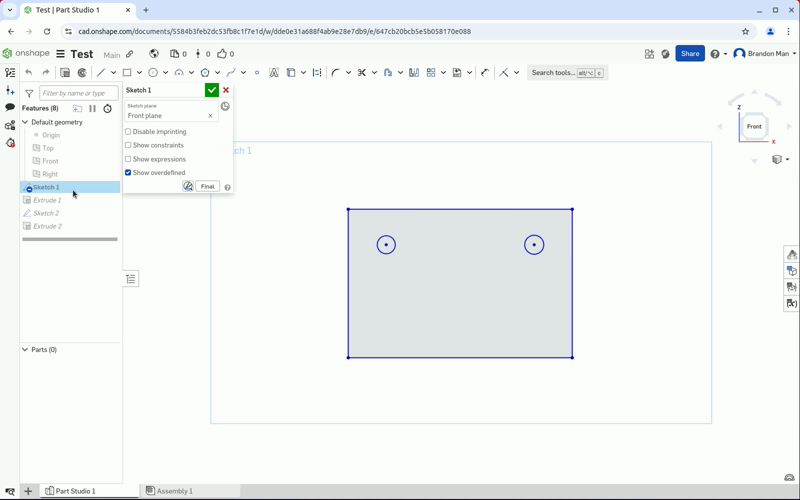
mouse_move(229, 92)
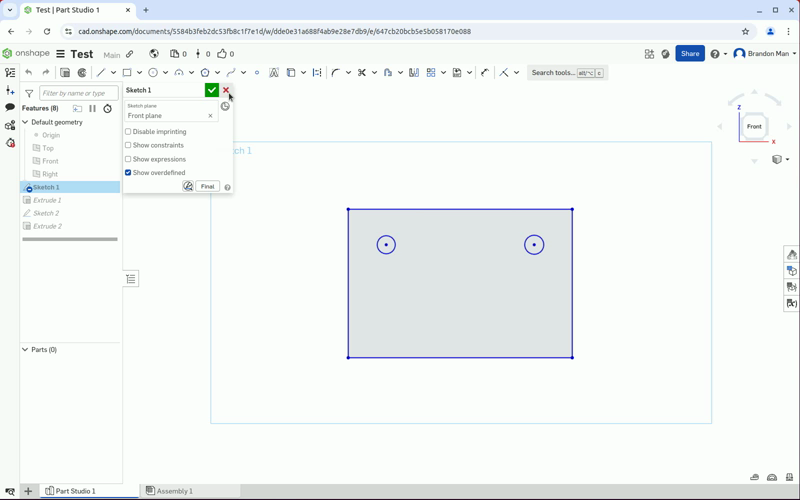
click(229, 92)
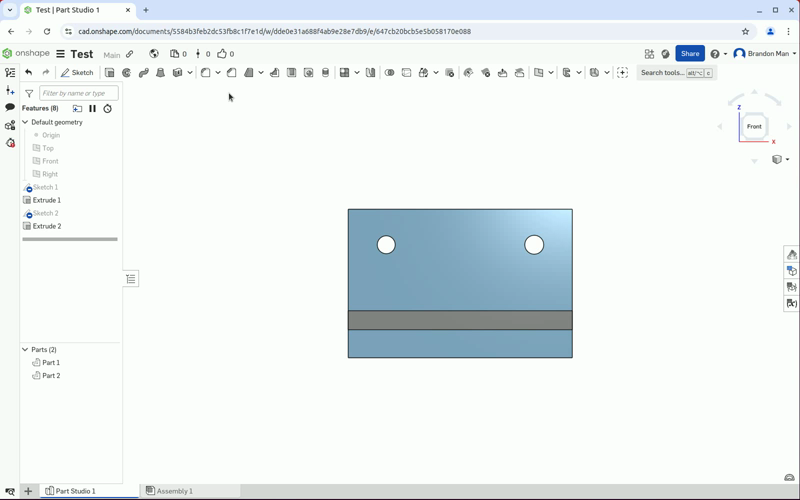
mouse_move(73, 352)
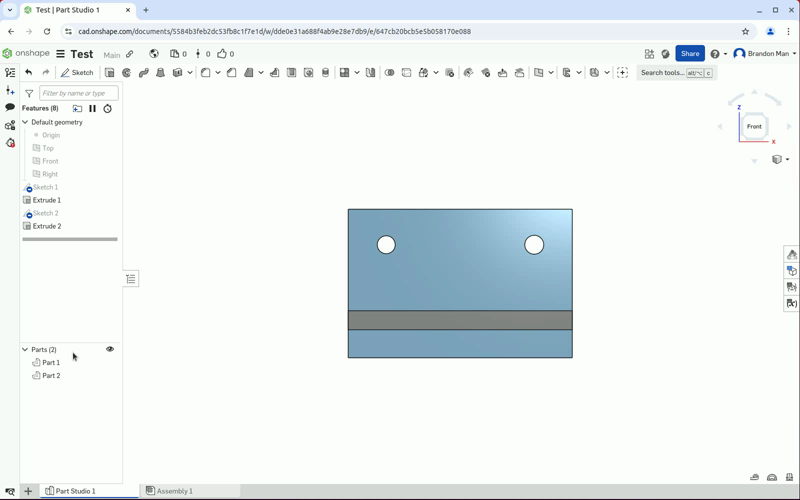
key(y)
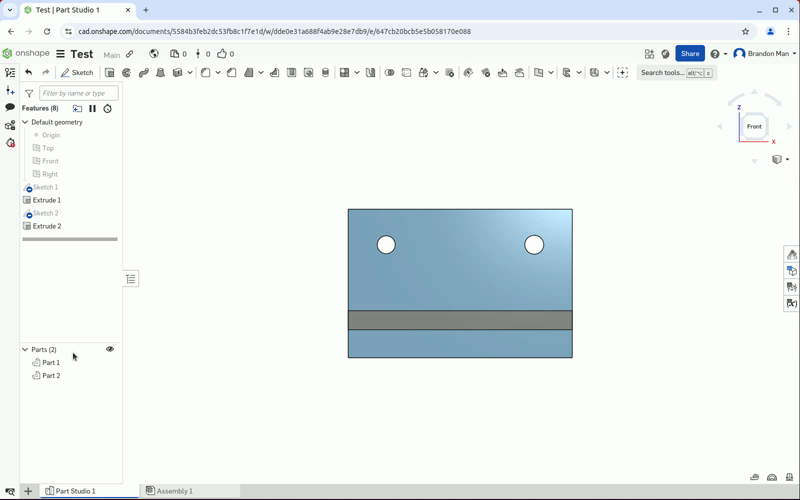
key(shift+p)
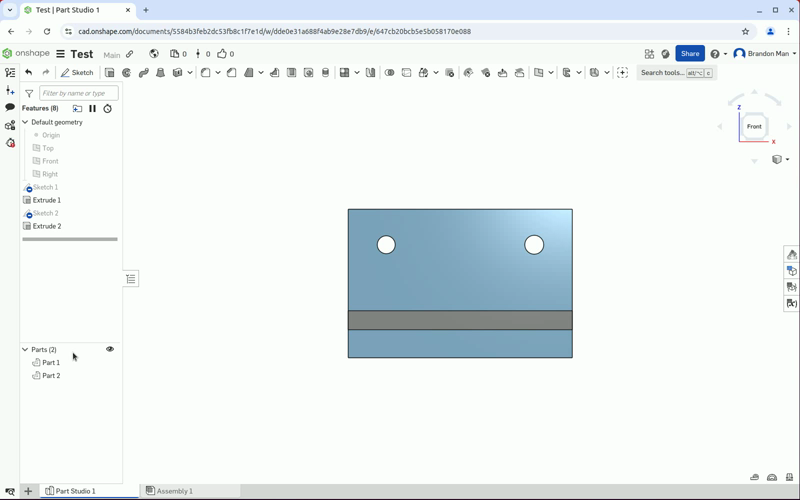
key(space)
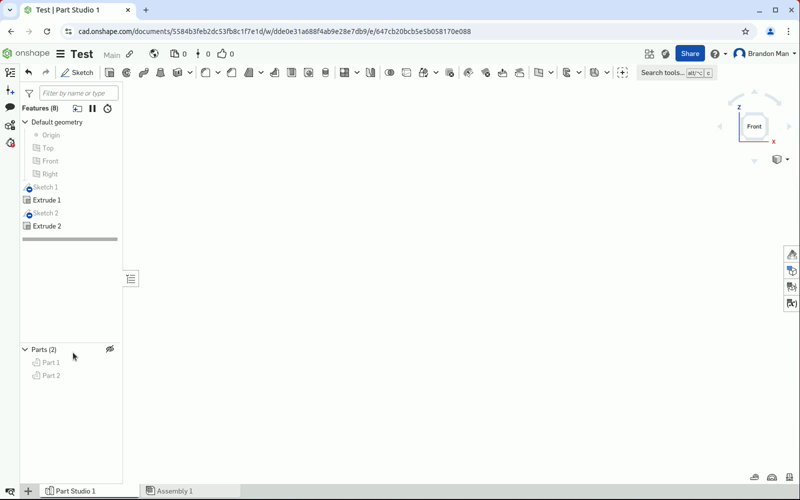
key_down(shift)
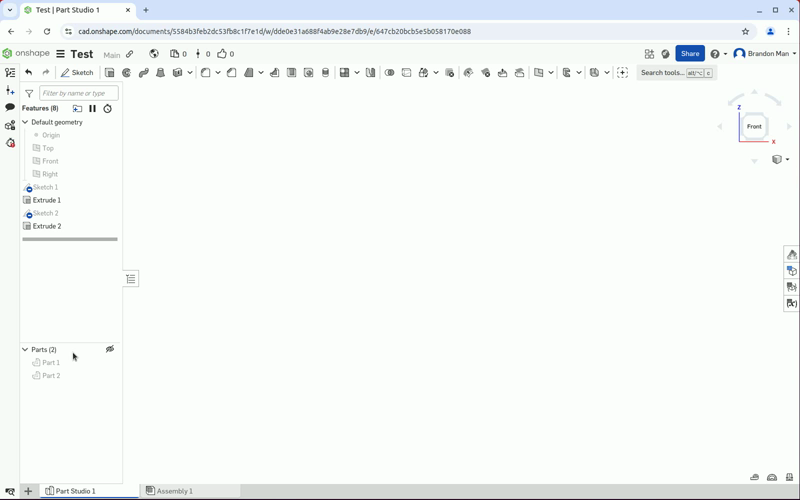
key(down)
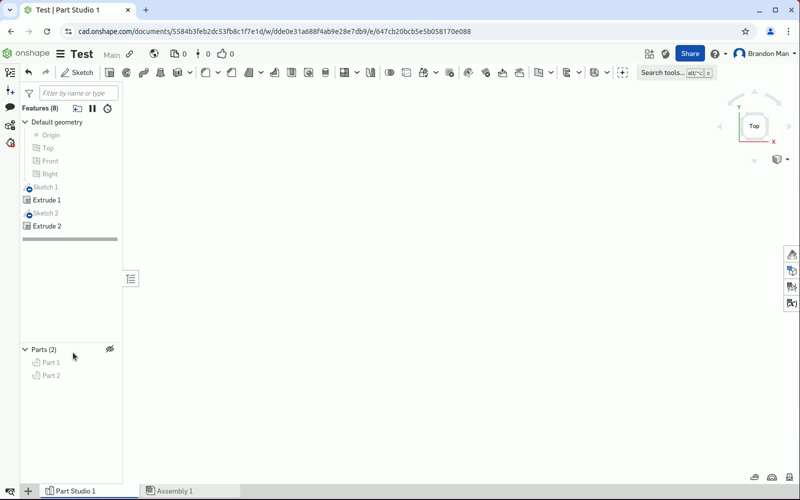
key_up(shift)
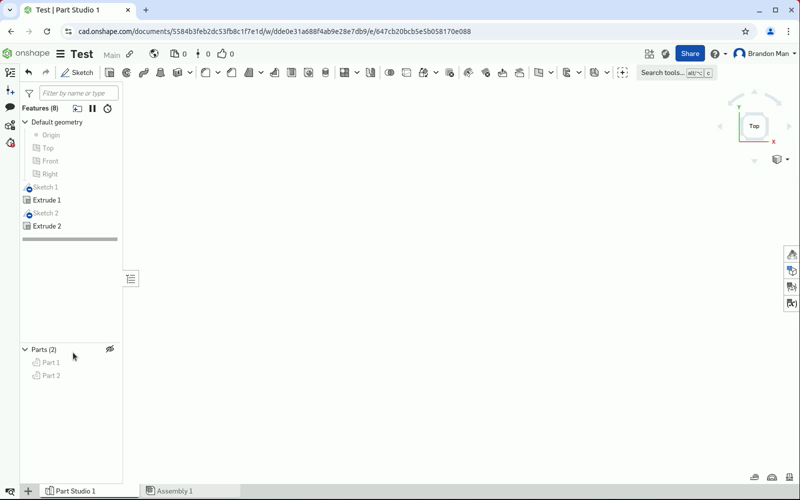
mouse_move(73, 352)
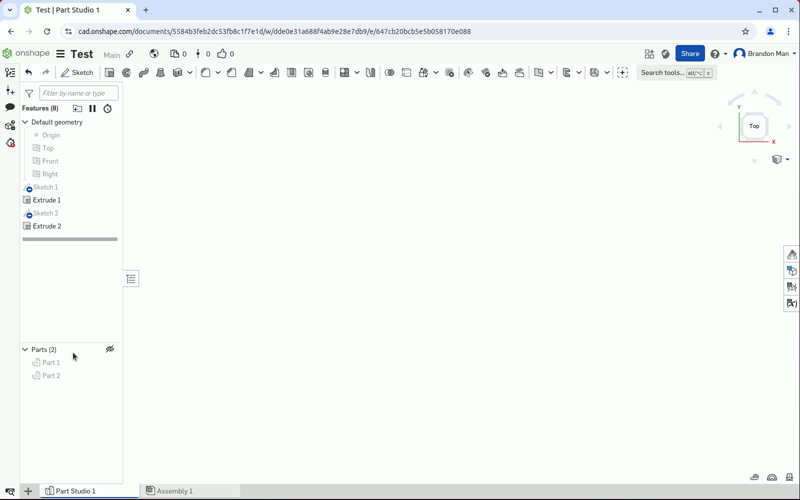
key(shift+y)
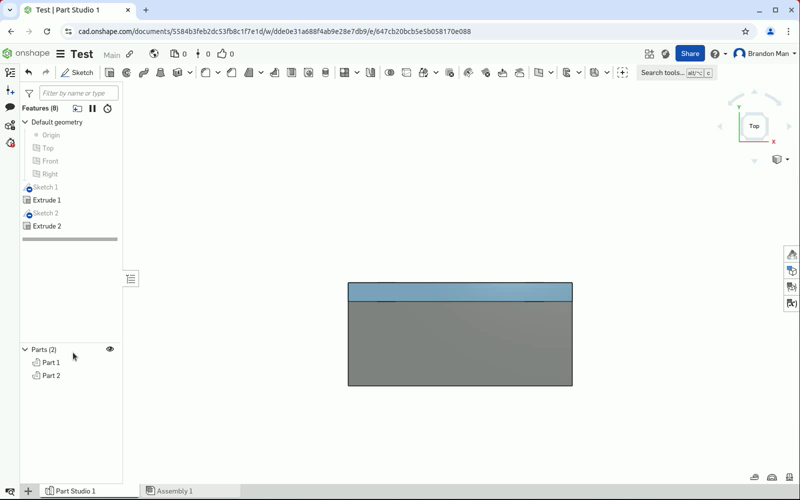
mouse_move(541, 75)
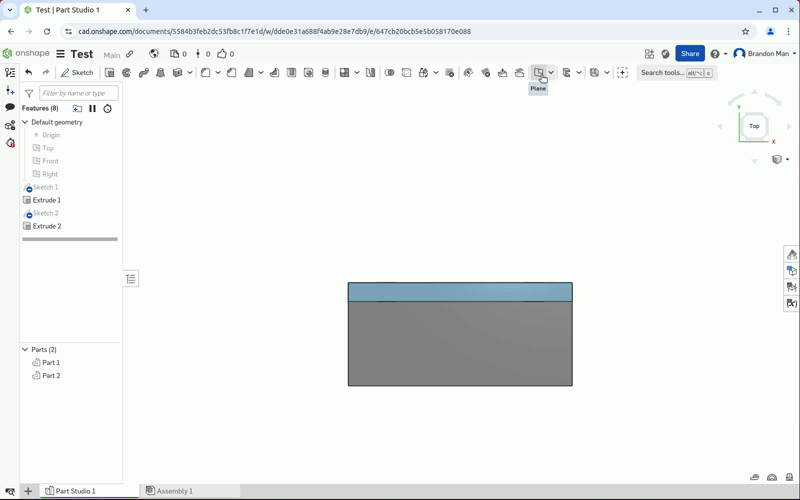
click(541, 75)
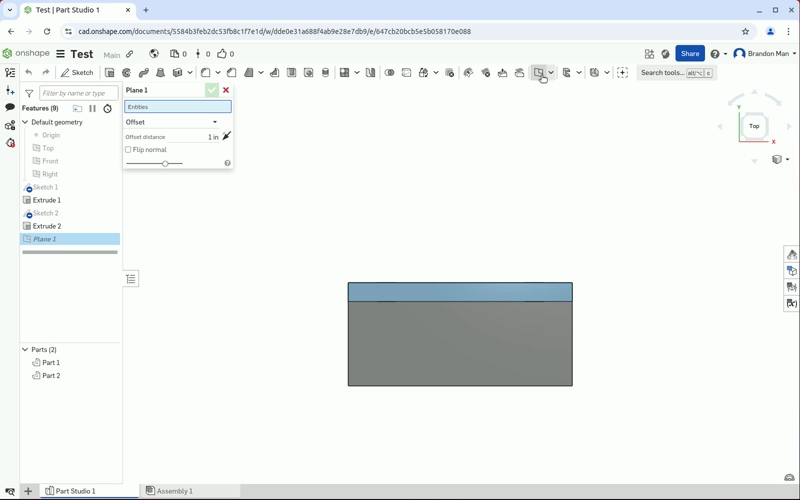
mouse_move(73, 150)
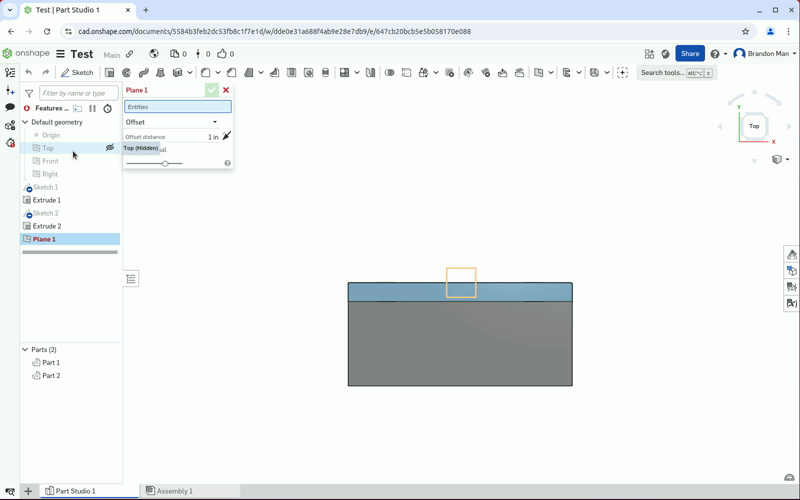
click(73, 150)
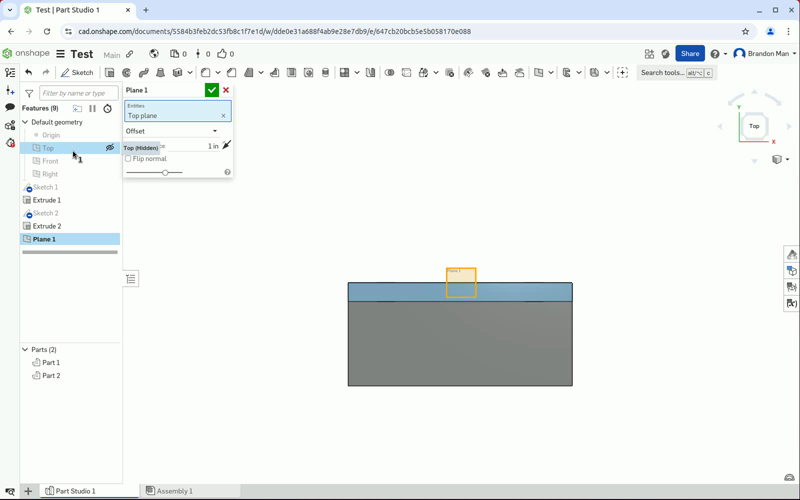
key(tab, 2)
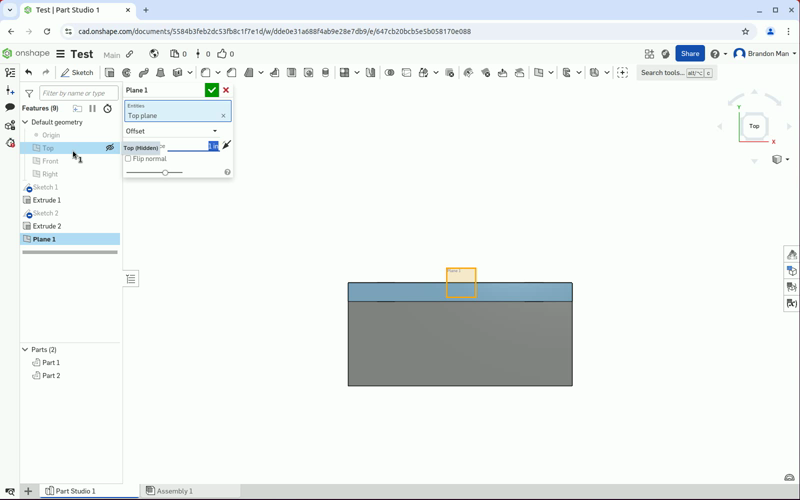
text(5.792)
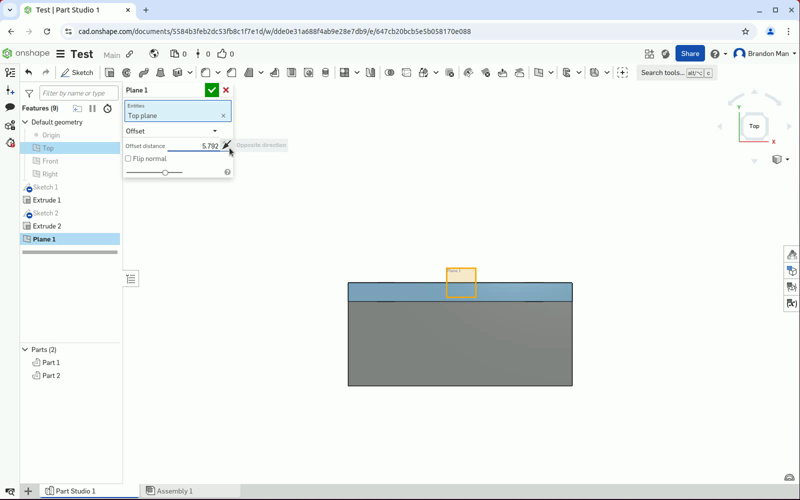
mouse_move(229, 147)
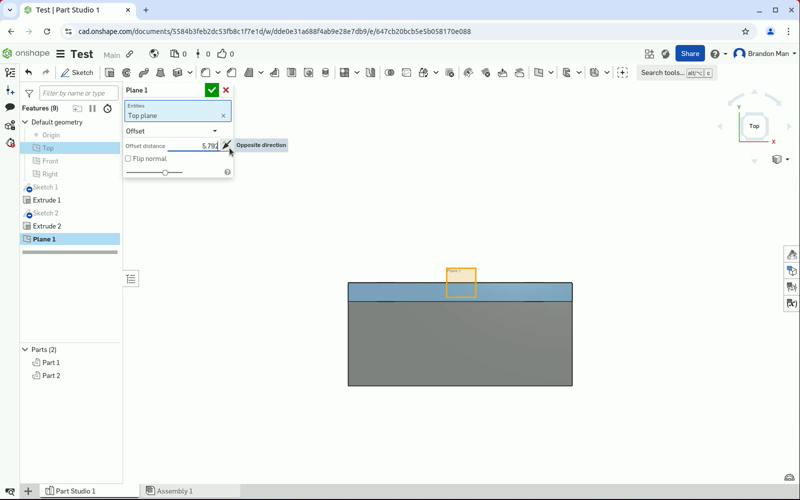
click(229, 147)
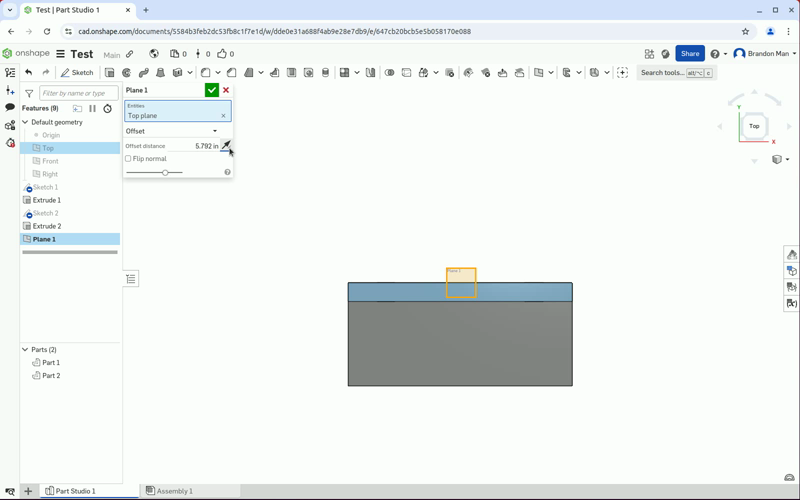
key(enter, 2)
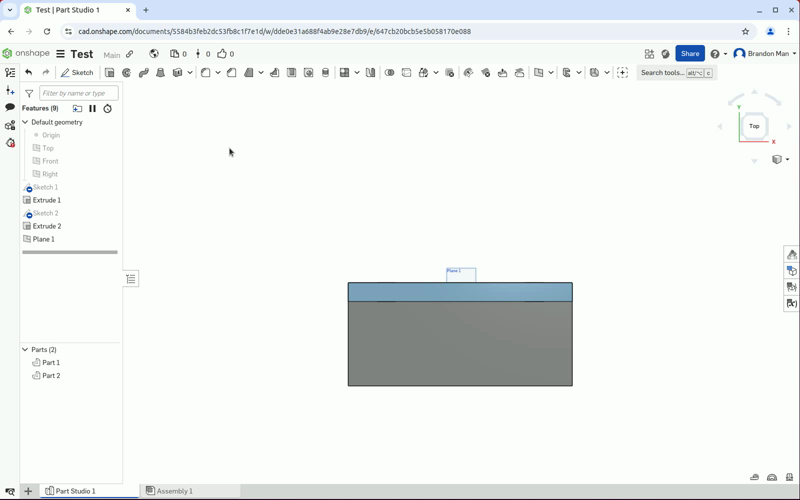
key(shift+s)
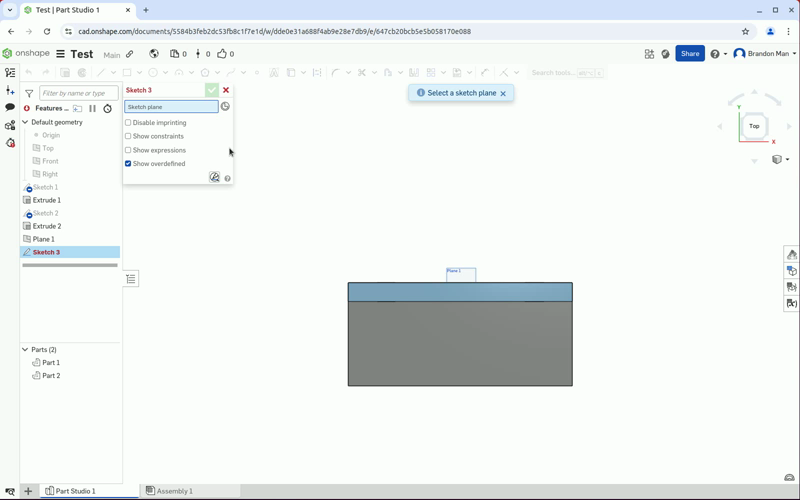
mouse_move(73, 241)
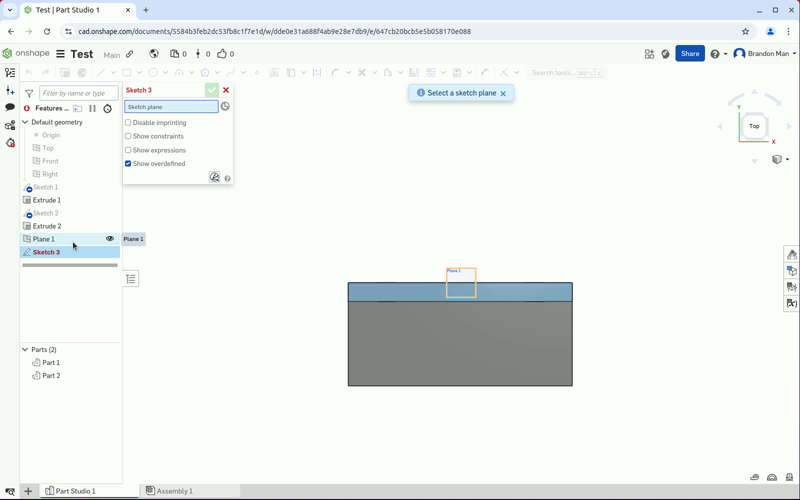
click(73, 241)
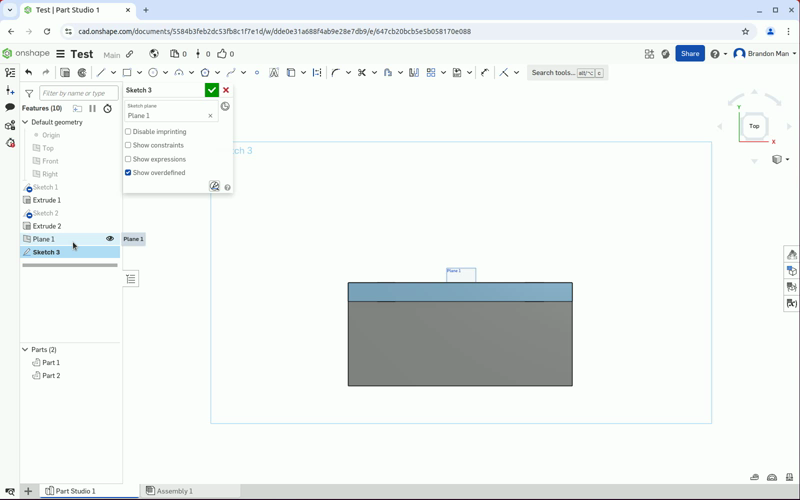
mouse_move(73, 352)
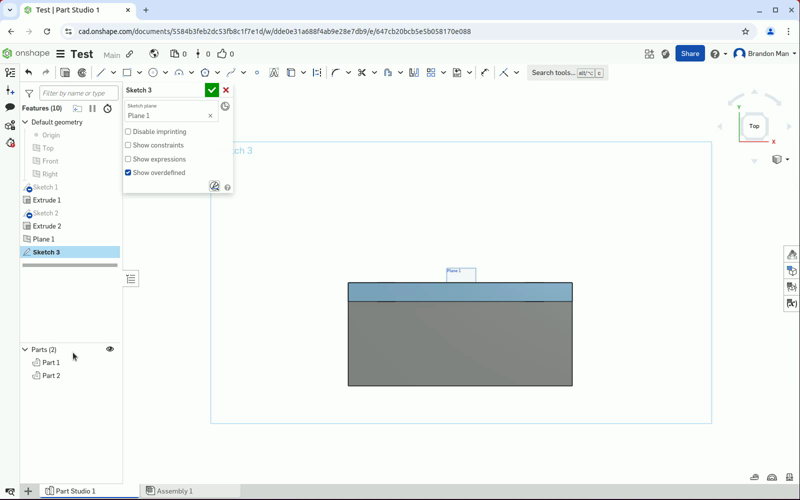
key(y)
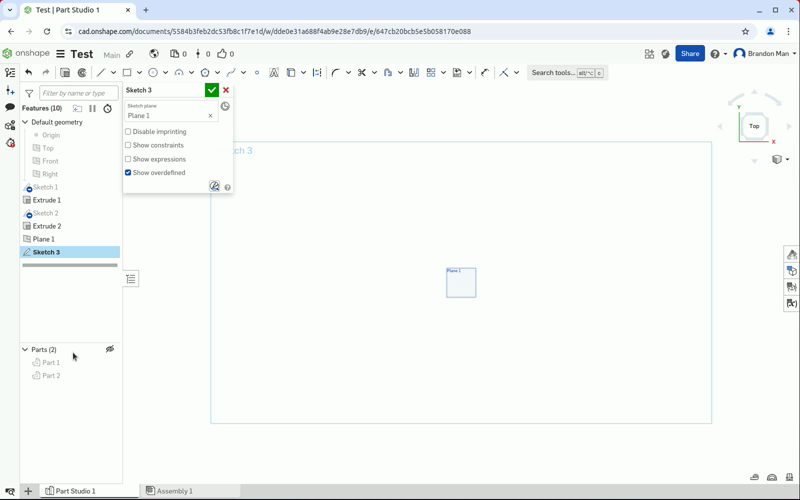
key(c)
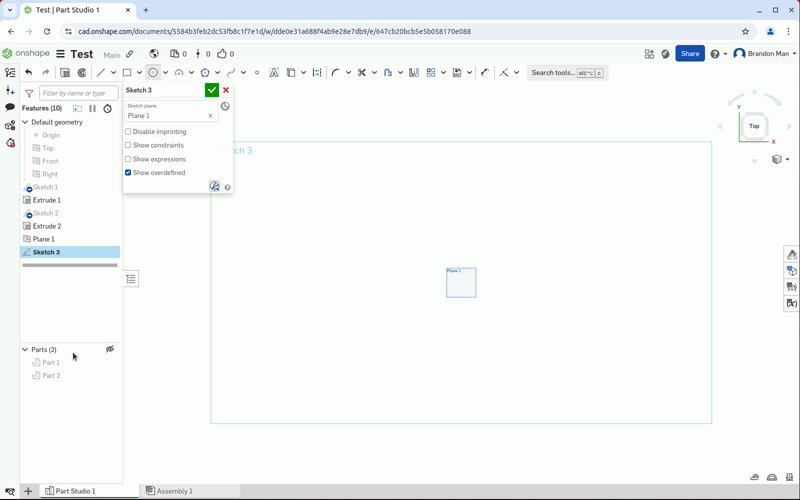
key_down(shift)
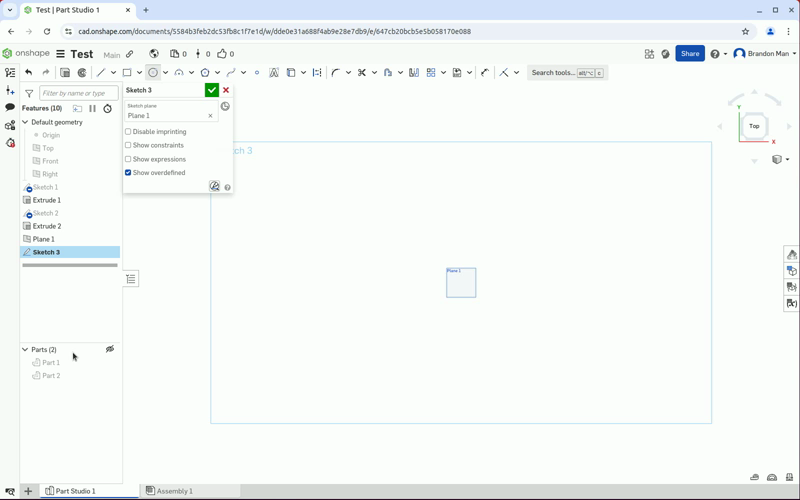
mouse_move(386, 348)
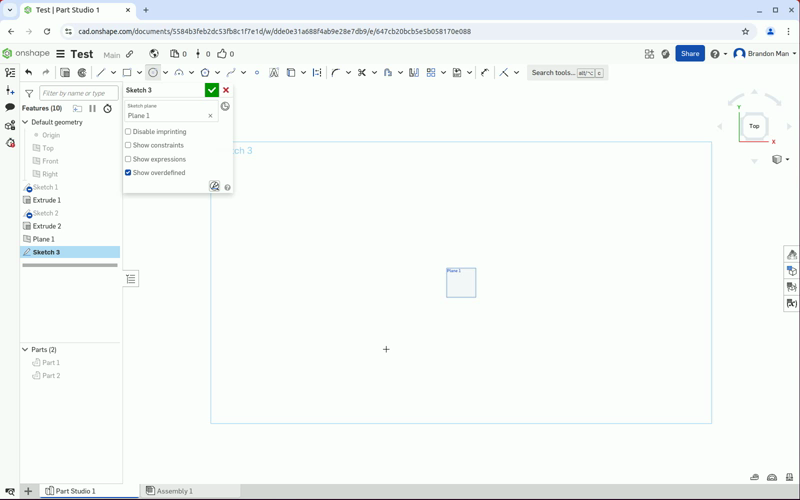
click(386, 348)
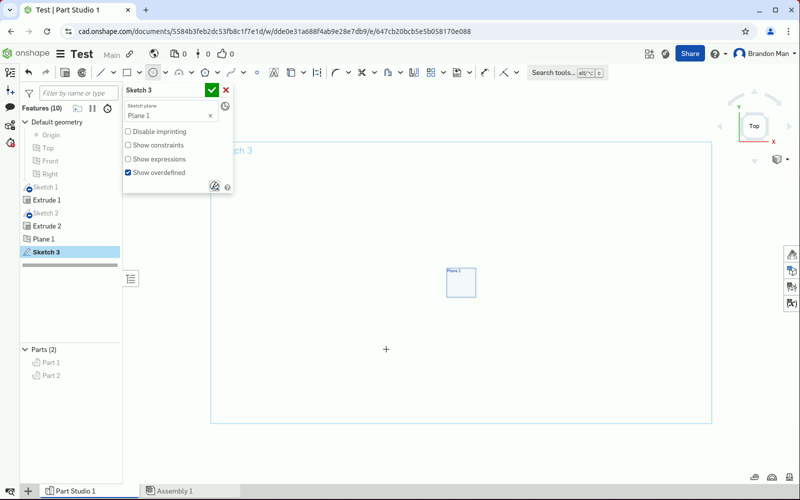
key_up(shift)
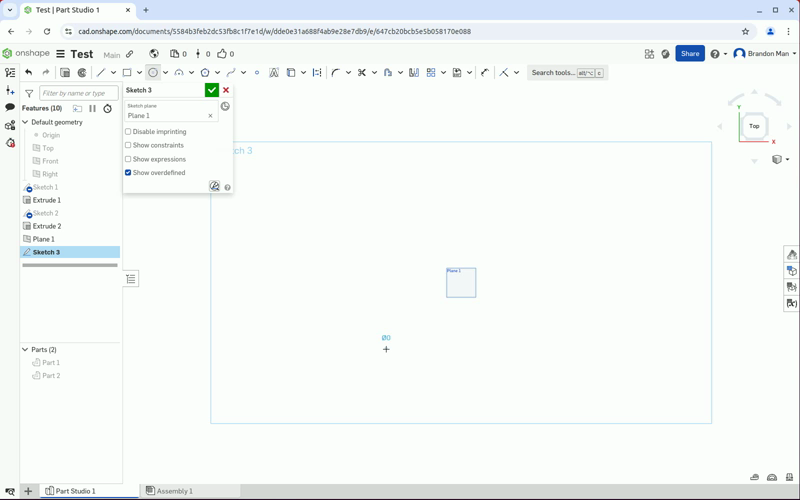
mouse_move(396, 348)
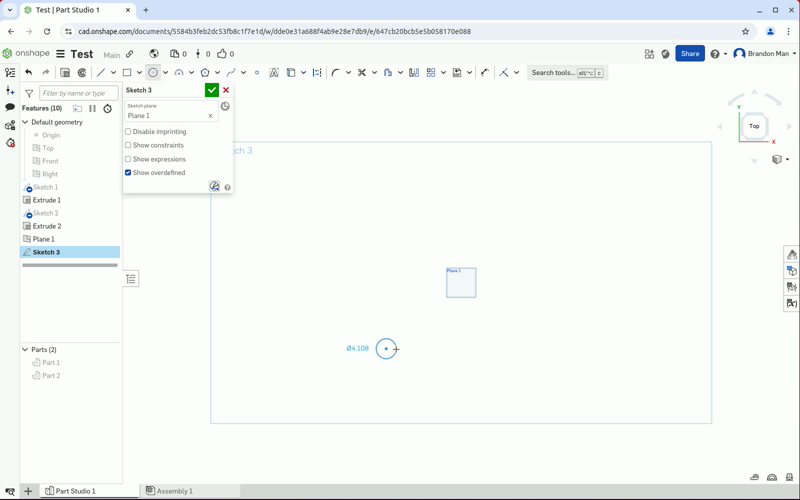
click(396, 348)
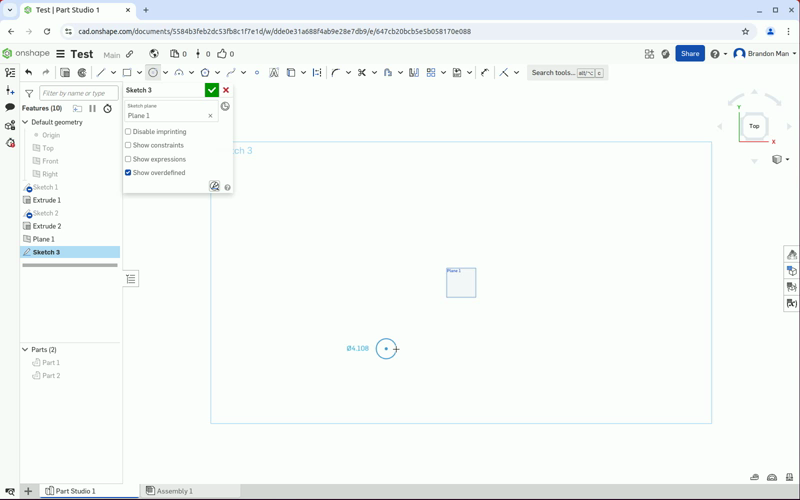
key(esc)
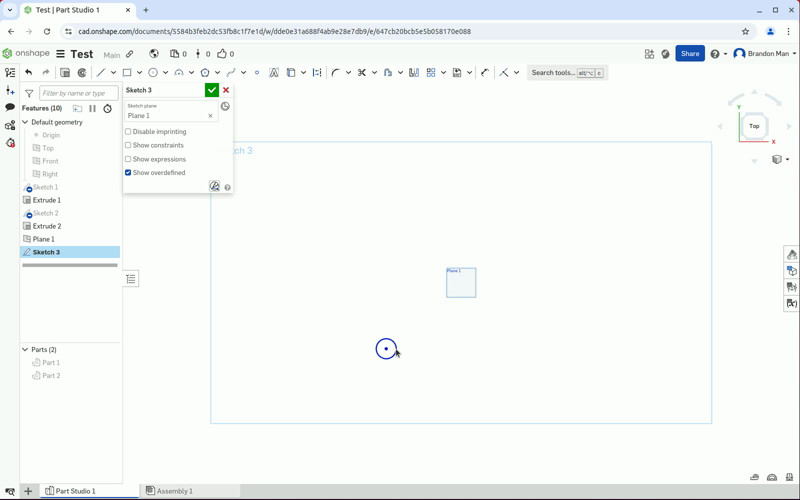
mouse_move(386, 350)
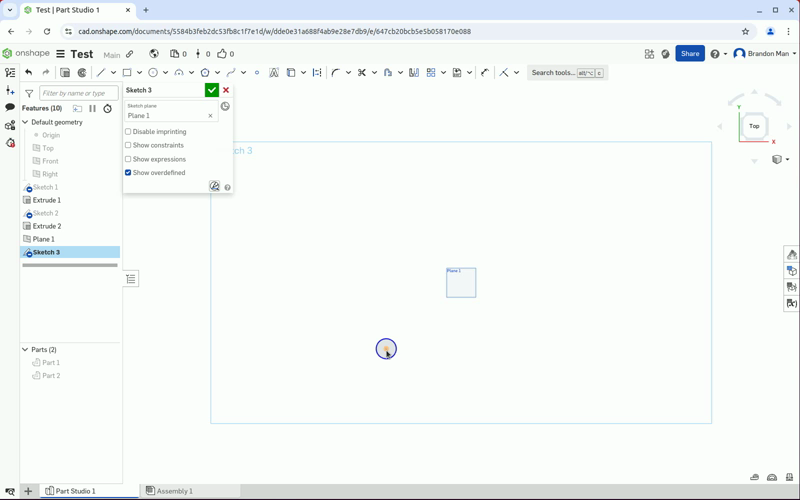
scroll(6)
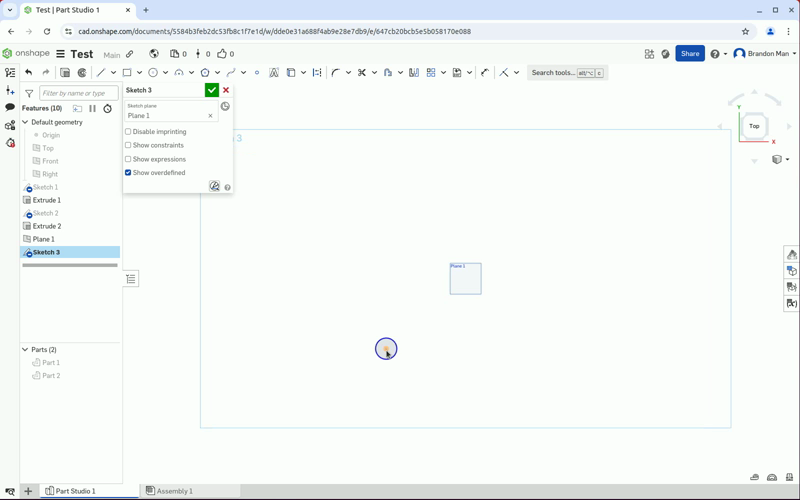
scroll(6)
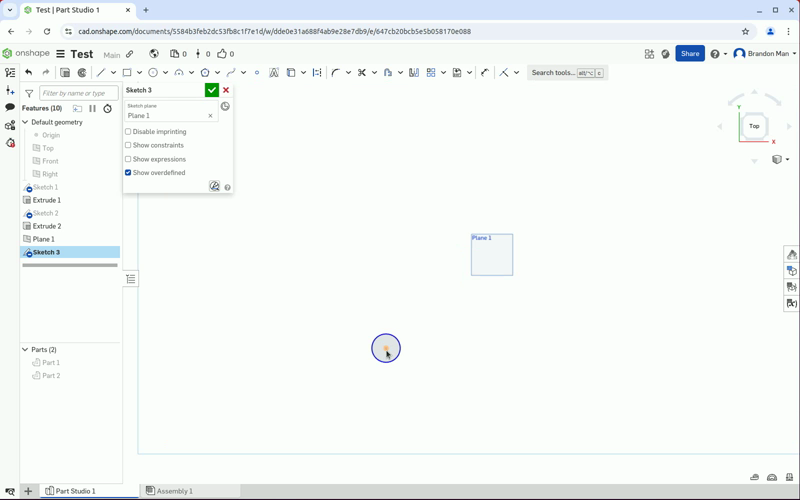
scroll(6)
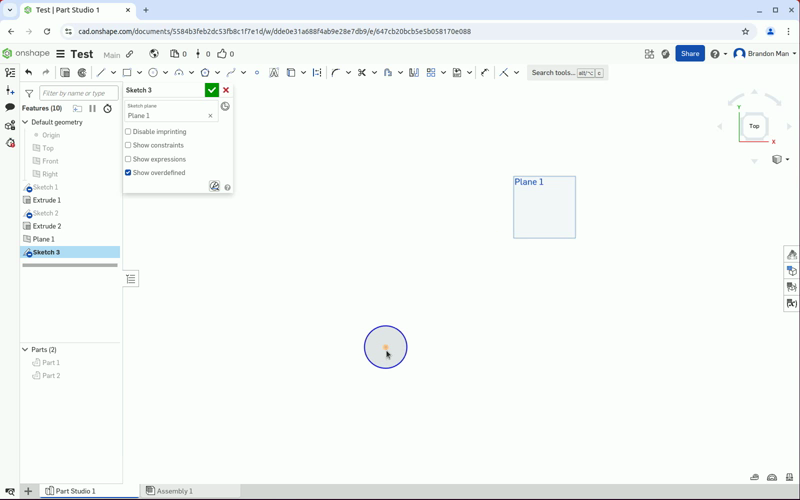
scroll(6)
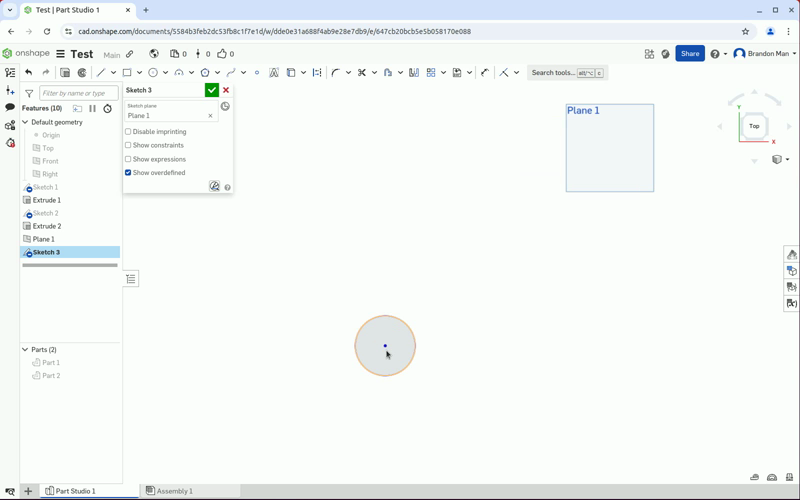
scroll(6)
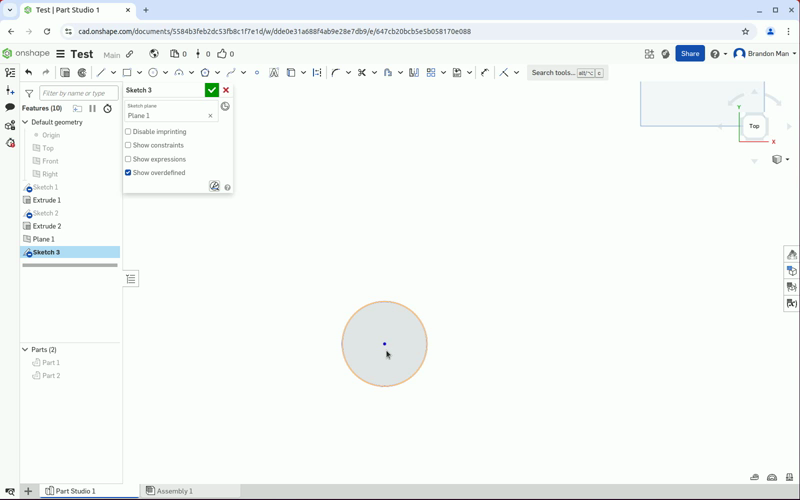
scroll(6)
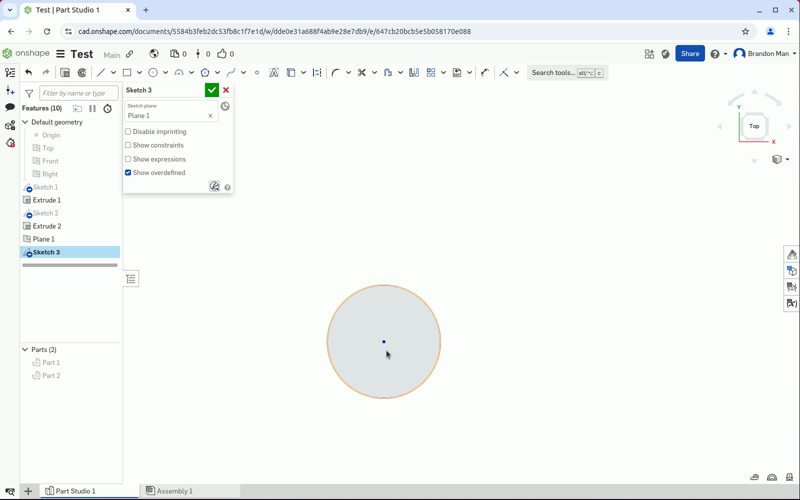
scroll(6)
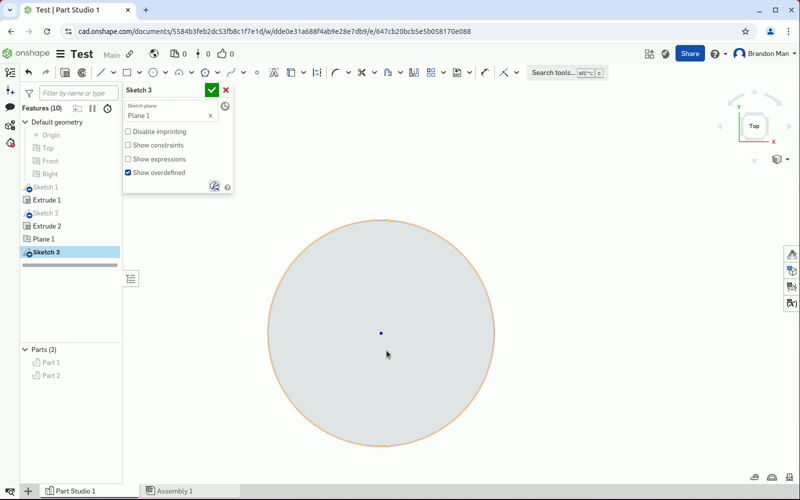
click(386, 350)
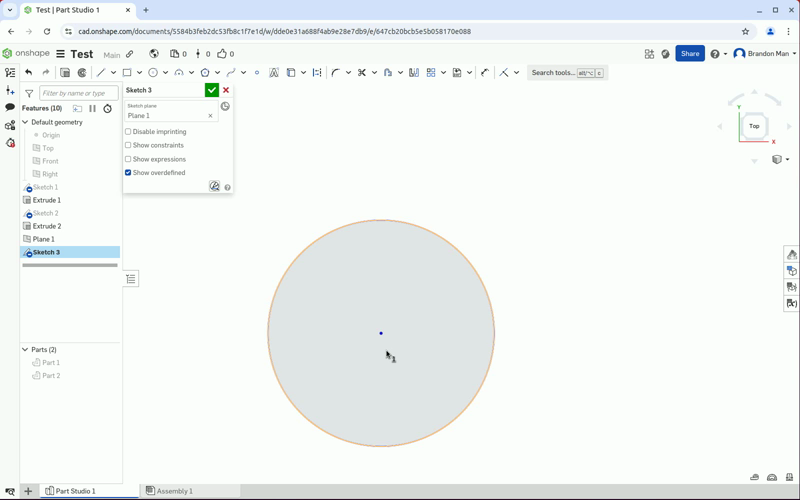
scroll(-6)
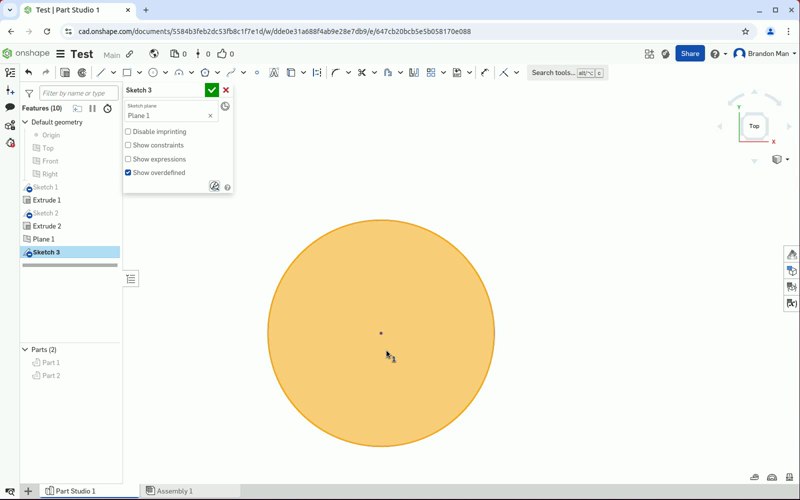
scroll(-6)
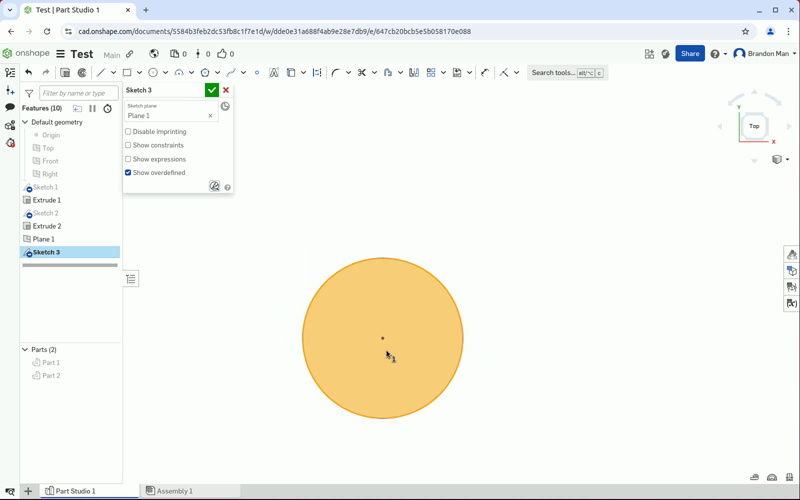
scroll(-6)
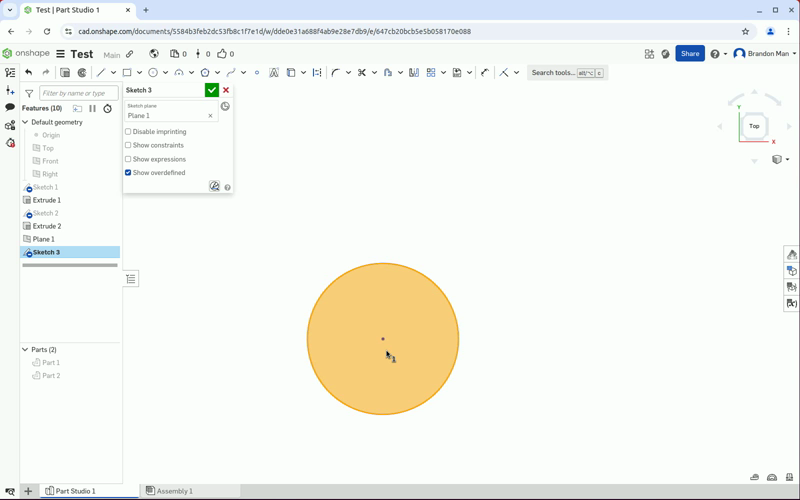
scroll(-6)
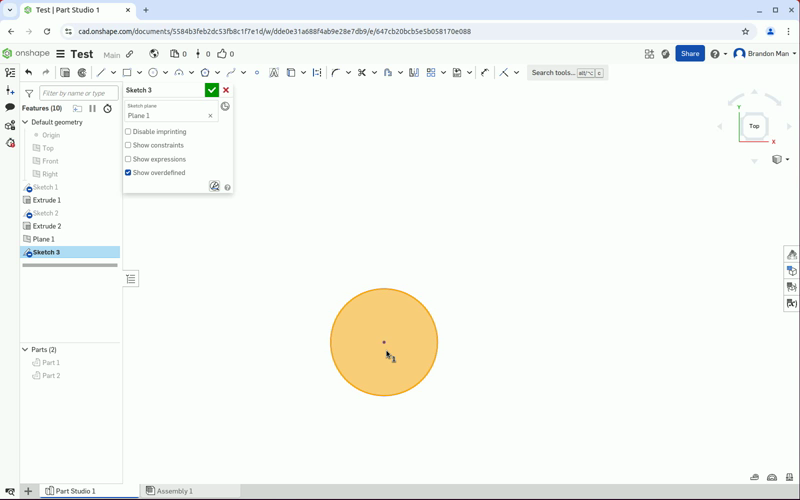
scroll(-6)
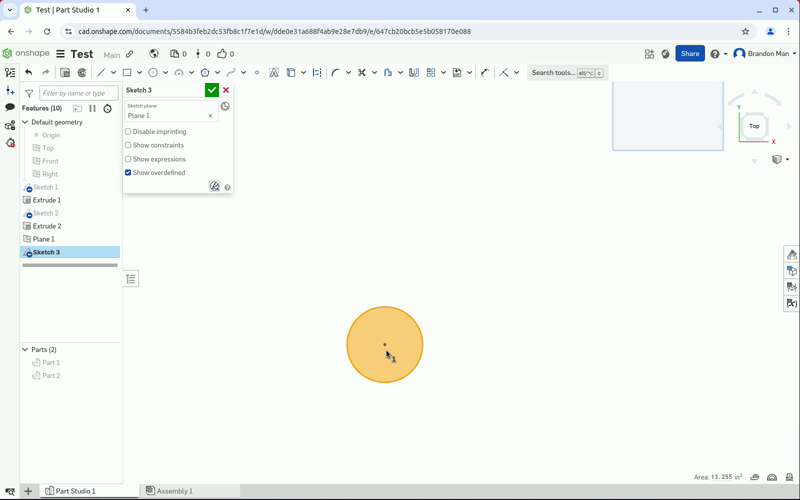
scroll(-6)
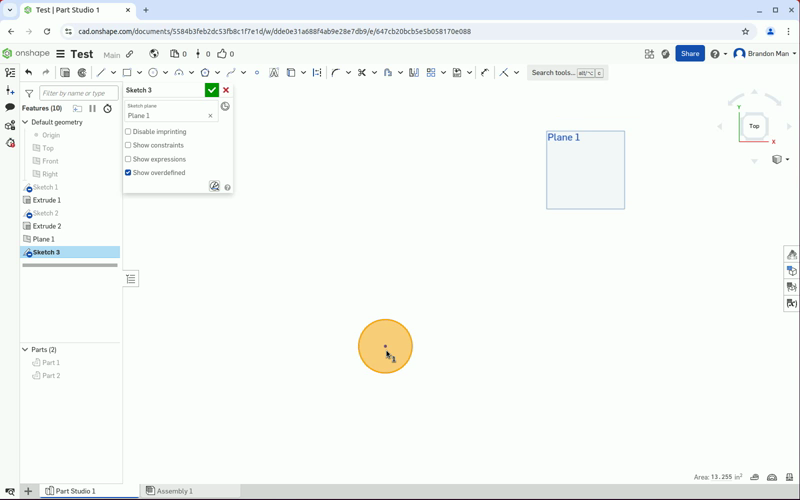
scroll(-6)
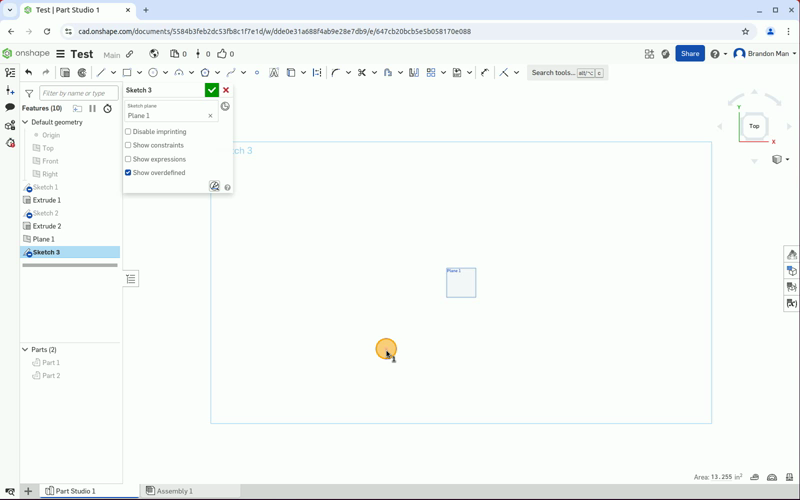
mouse_move(73, 352)
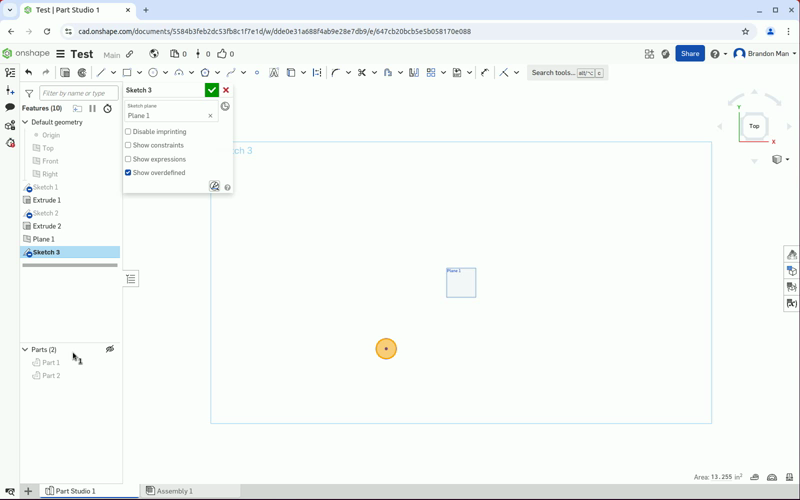
key(shift+y)
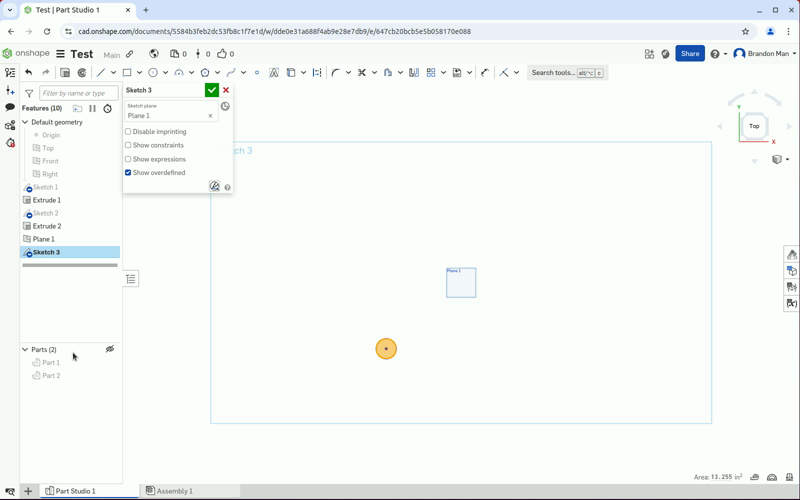
key(shift+e)
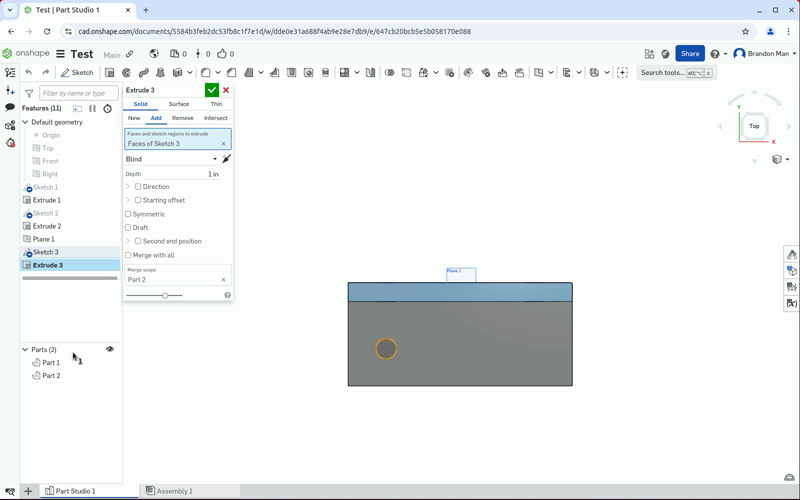
mouse_move(143, 106)
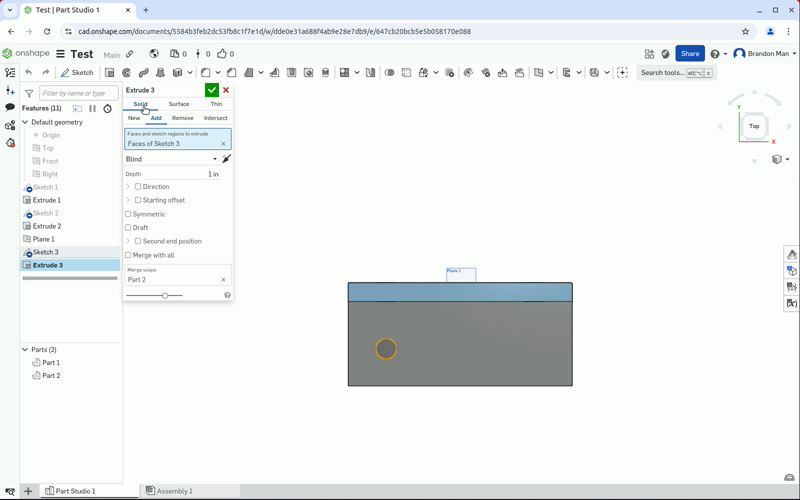
click(143, 106)
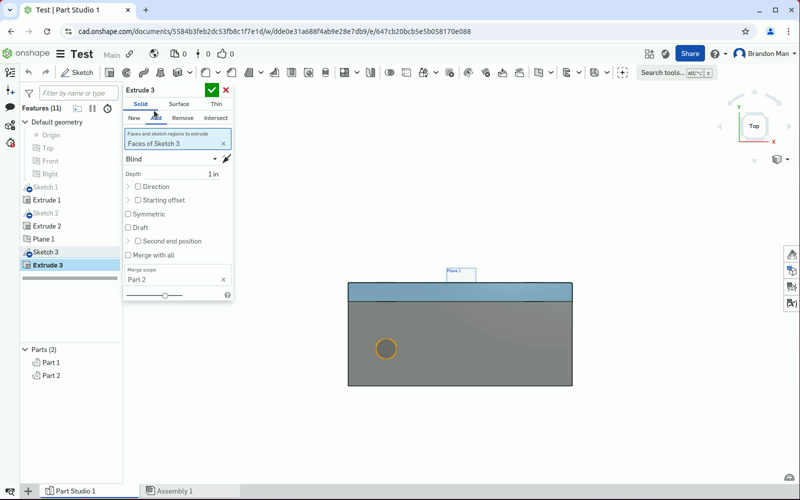
mouse_move(186, 120)
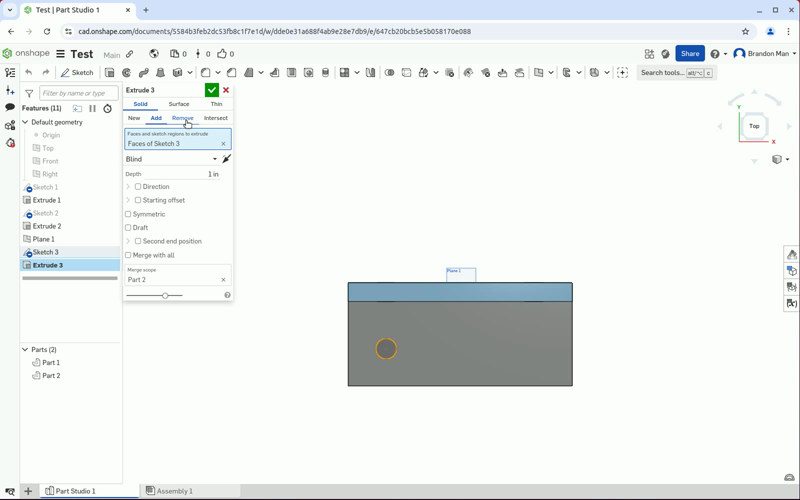
click(186, 120)
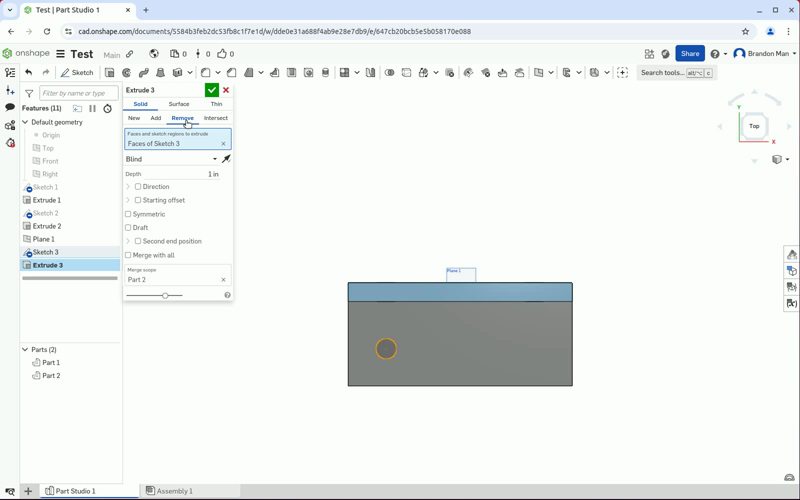
key(tab, 4)
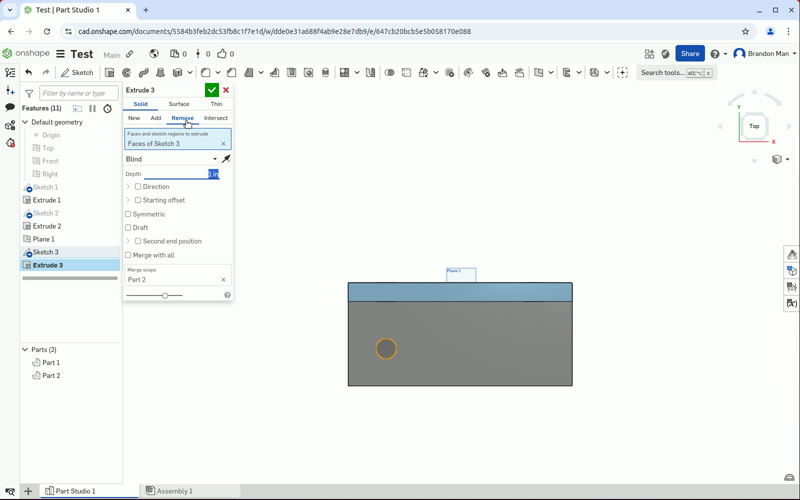
text(9.628)
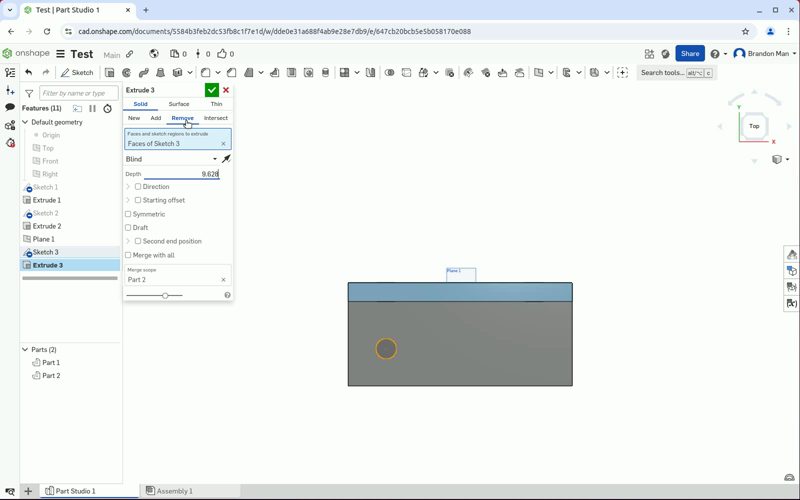
key(tab, 6)
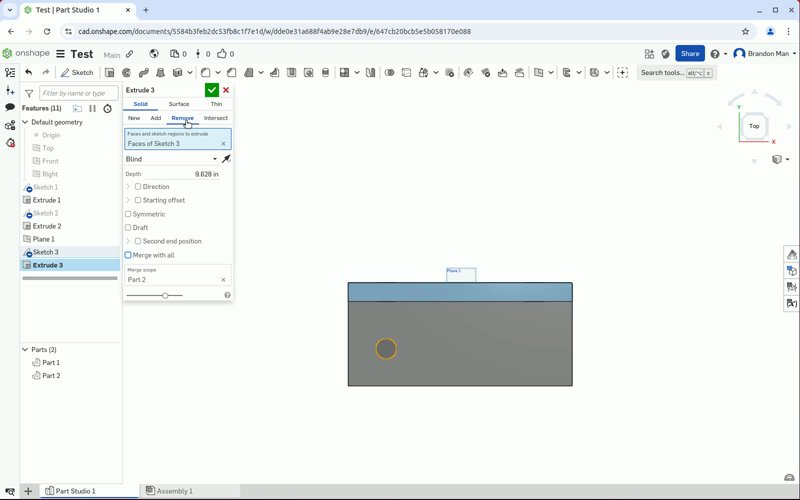
key(space)
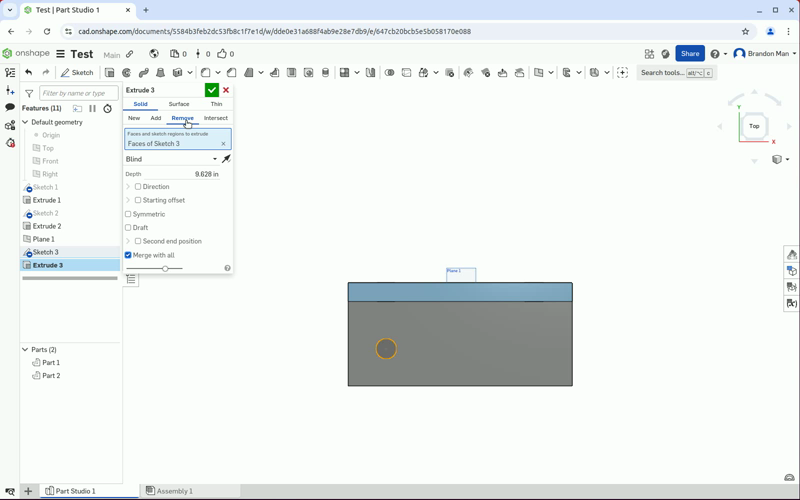
key(enter)
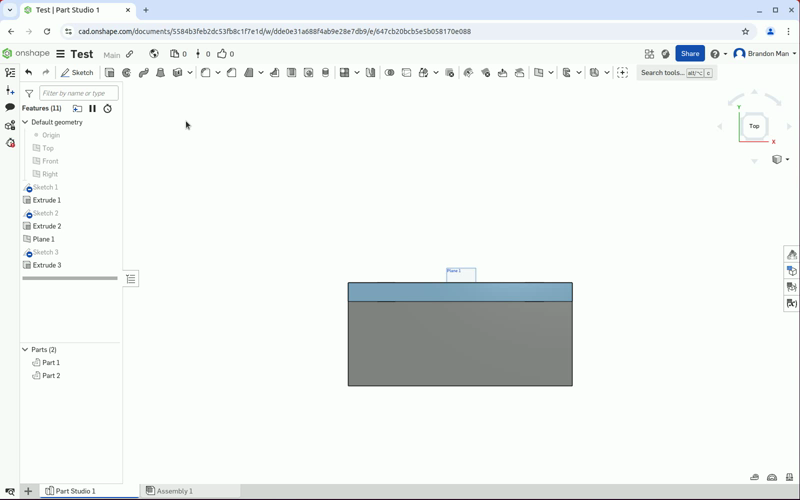
key(shift+h)
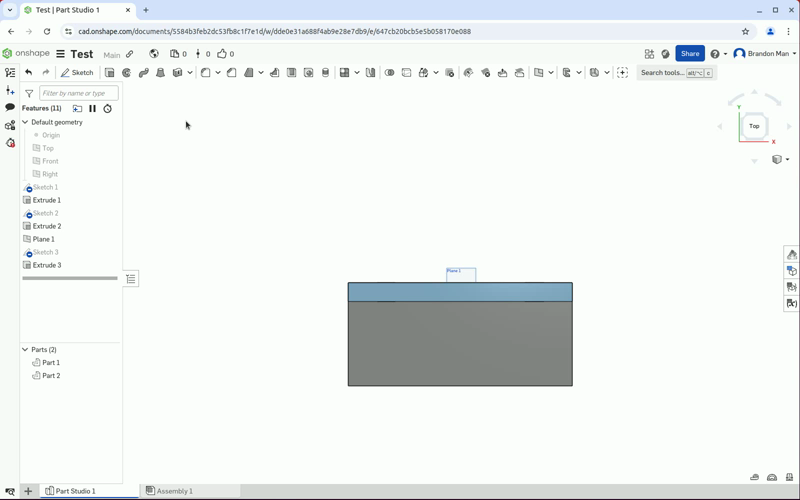
key(shift+h)
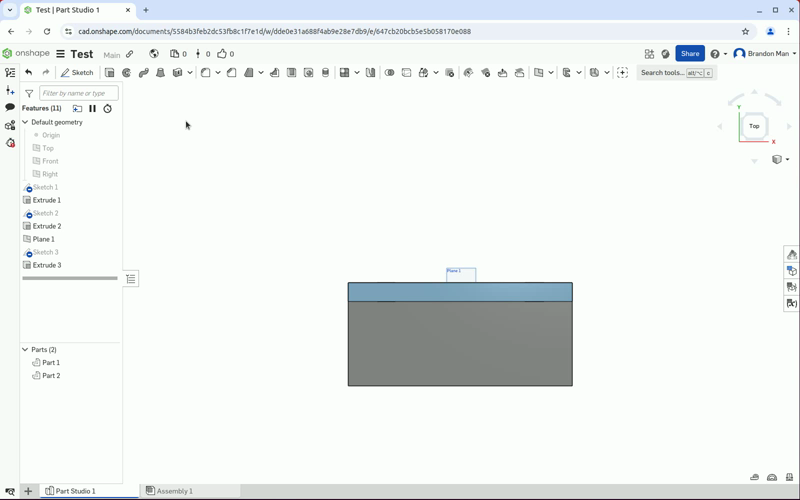
mouse_move(73, 189)
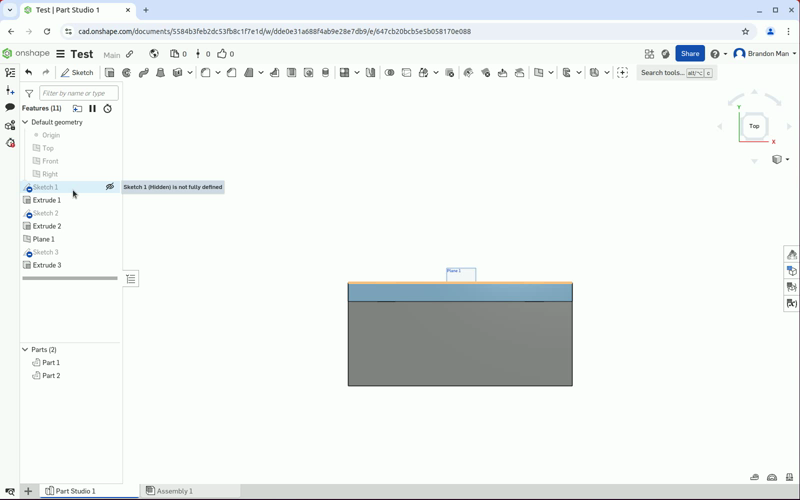
click(73, 189)
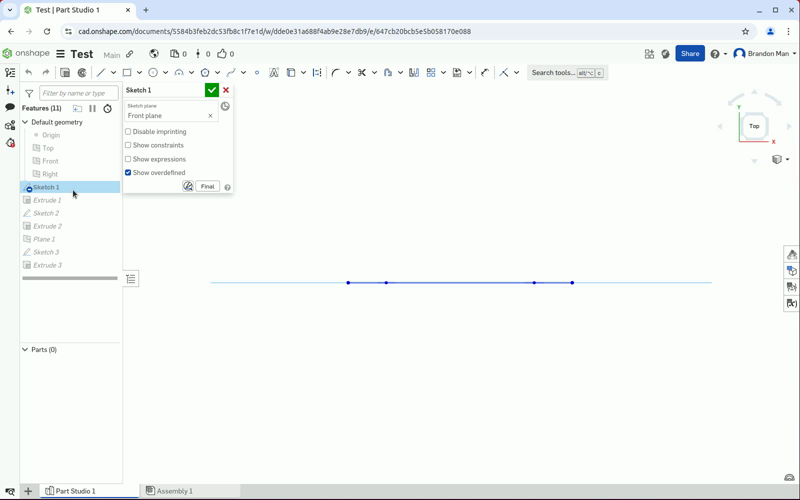
mouse_move(229, 92)
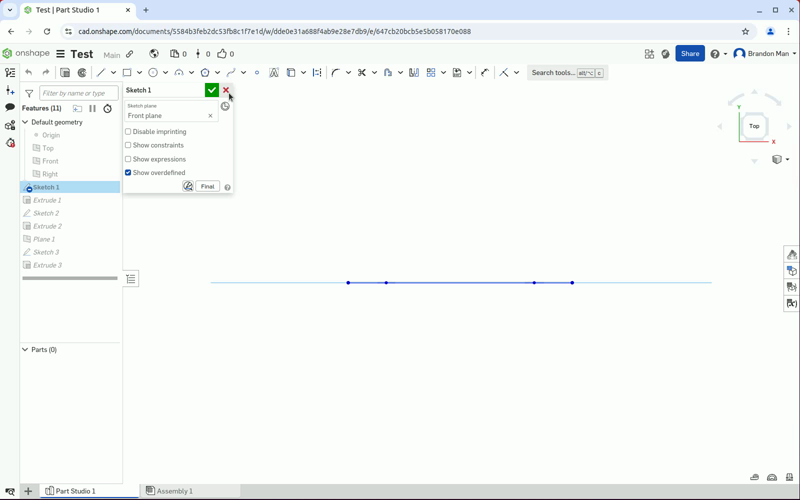
click(229, 92)
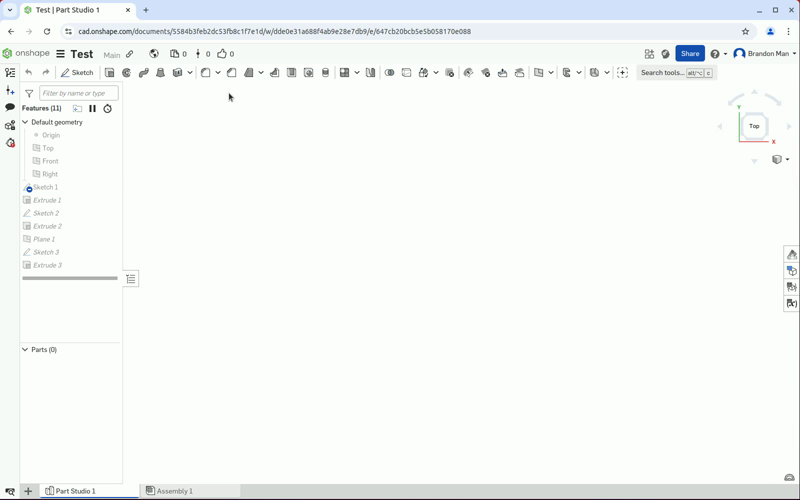
key(shift+s)
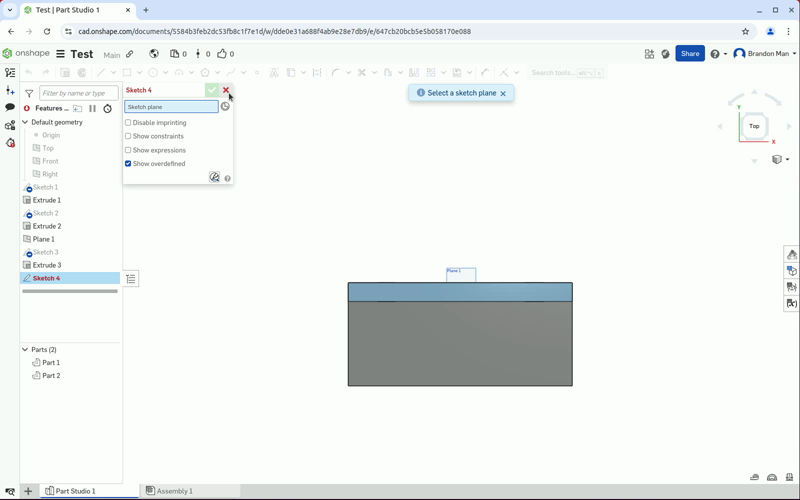
mouse_move(73, 241)
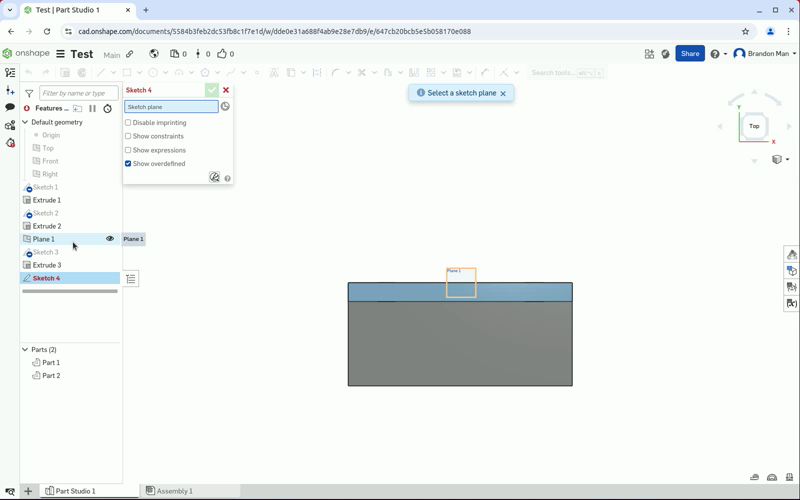
click(73, 241)
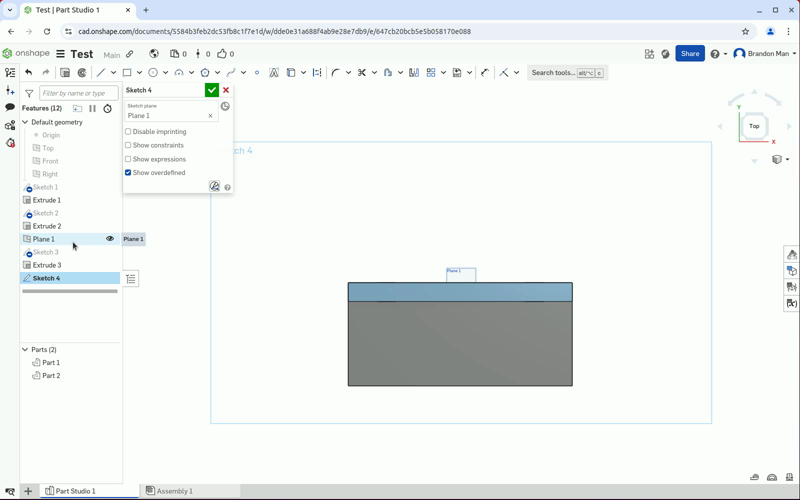
mouse_move(73, 352)
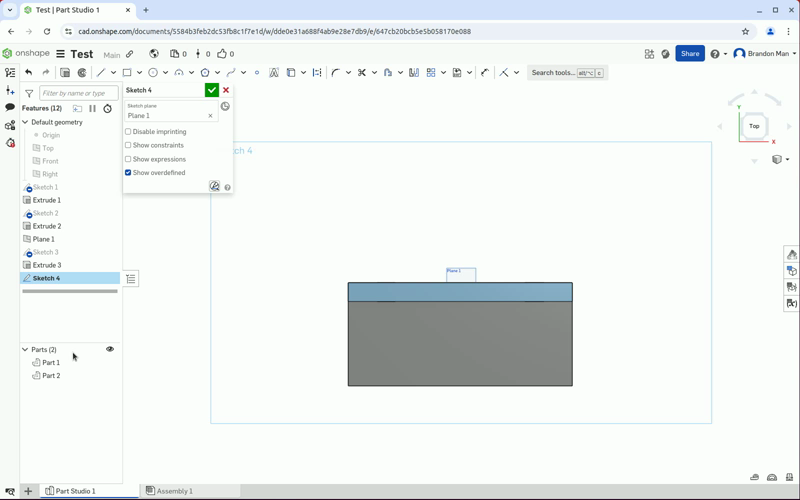
key(y)
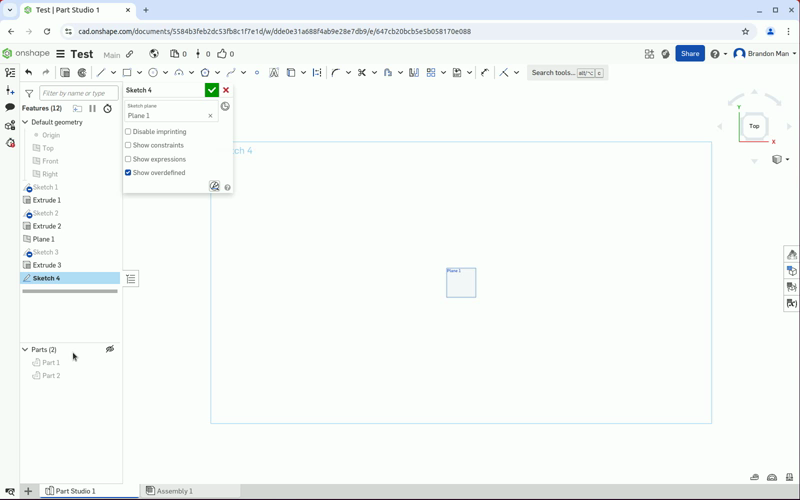
key(c)
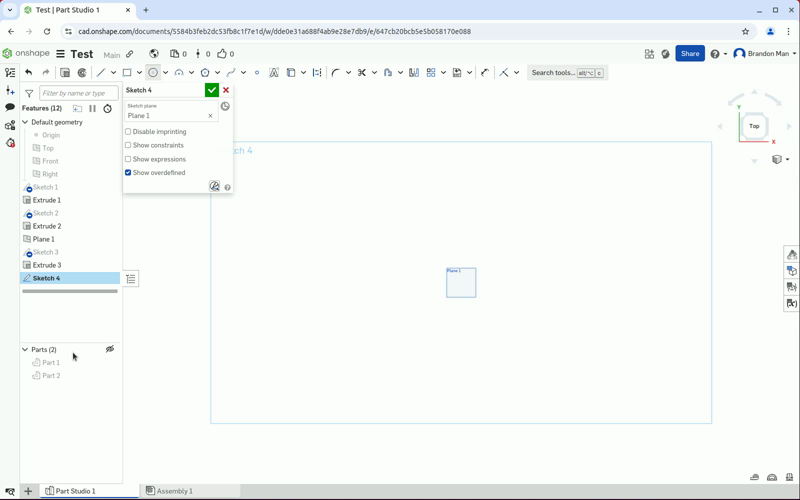
key_down(shift)
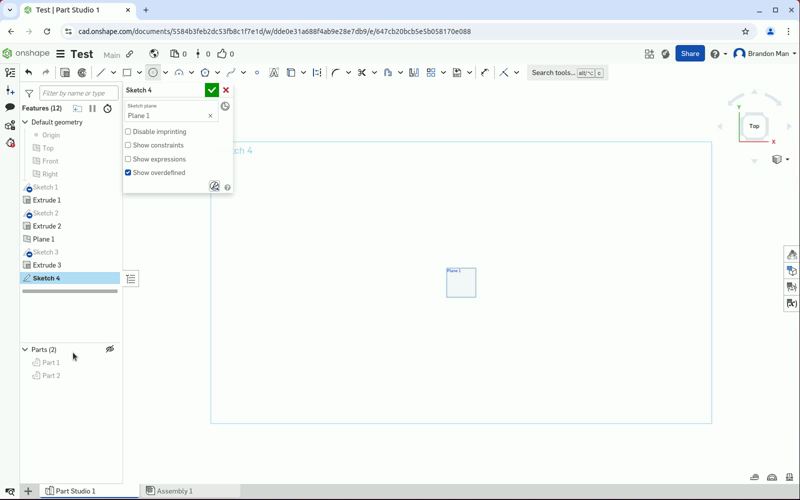
mouse_move(536, 348)
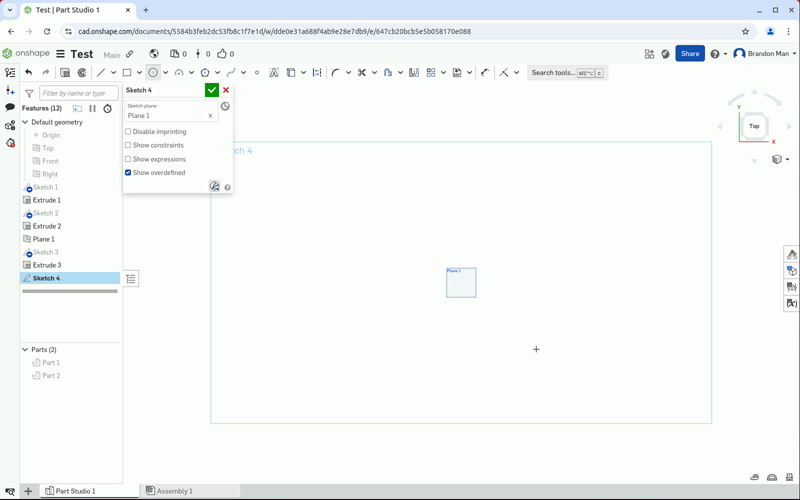
click(536, 348)
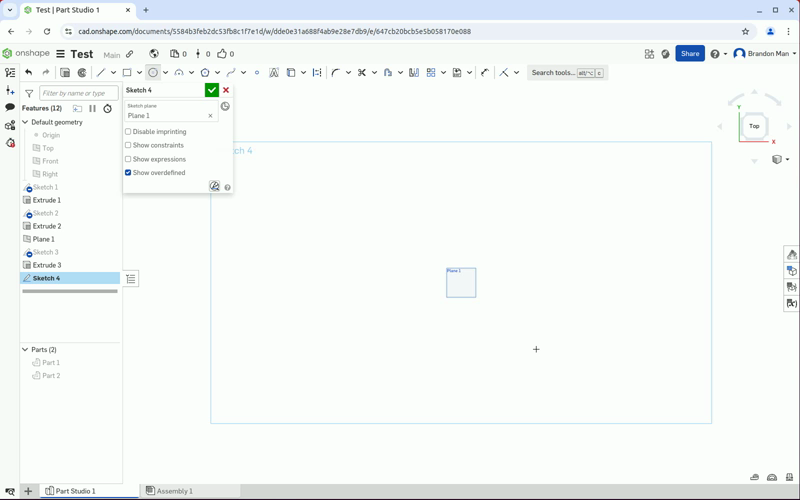
key_up(shift)
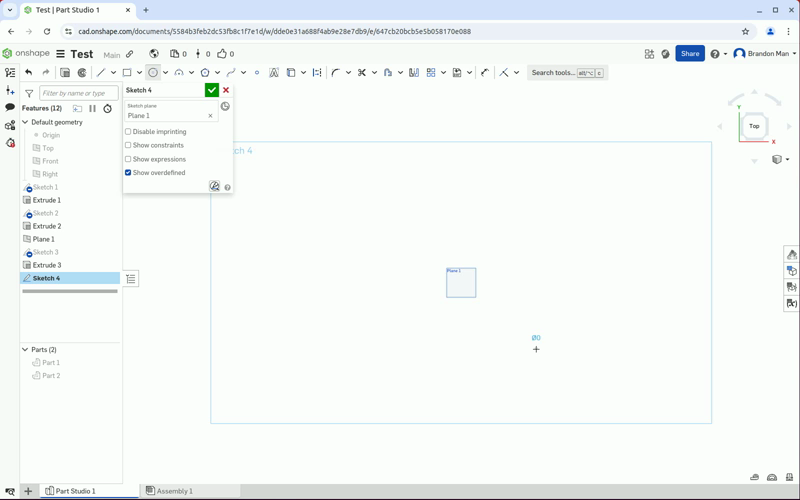
mouse_move(546, 348)
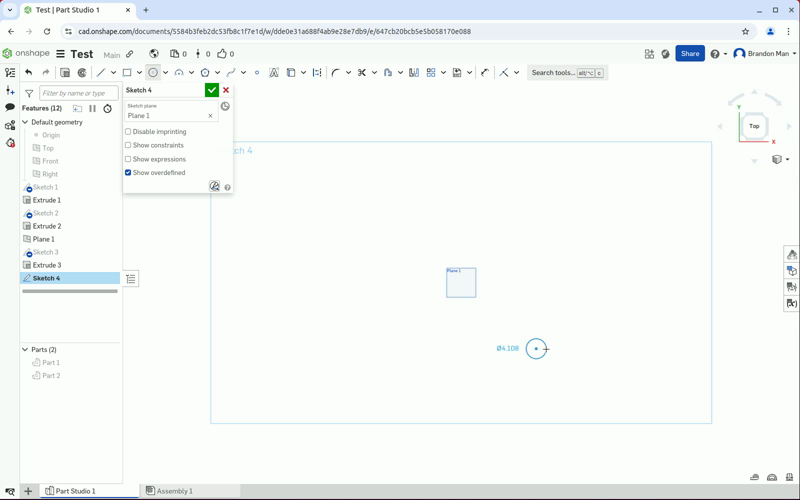
click(546, 348)
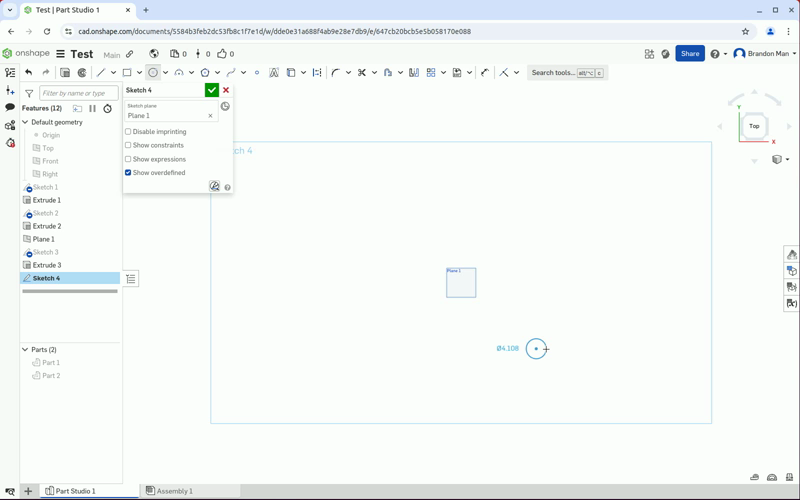
key(esc)
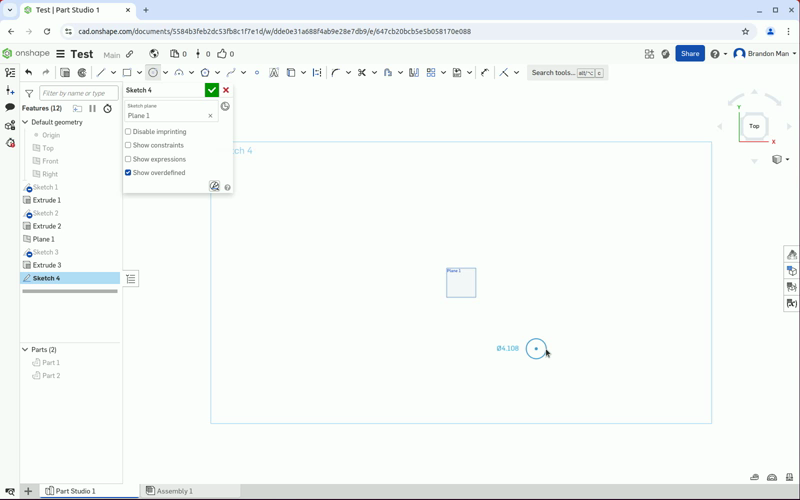
mouse_move(541, 343)
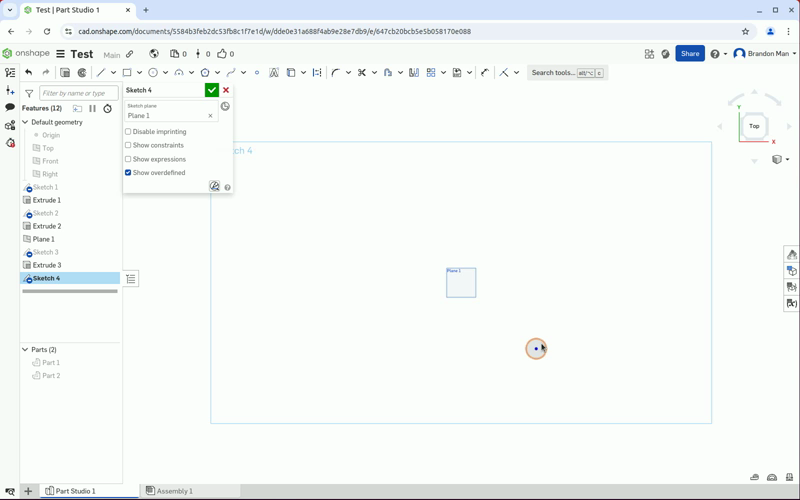
scroll(6)
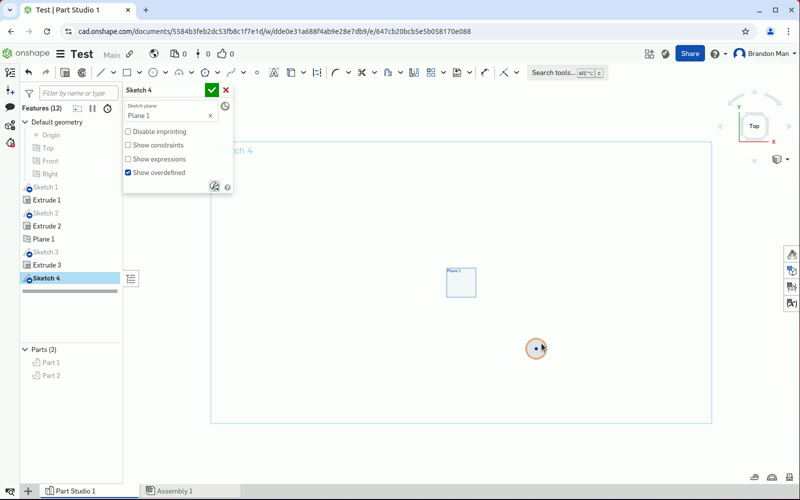
scroll(6)
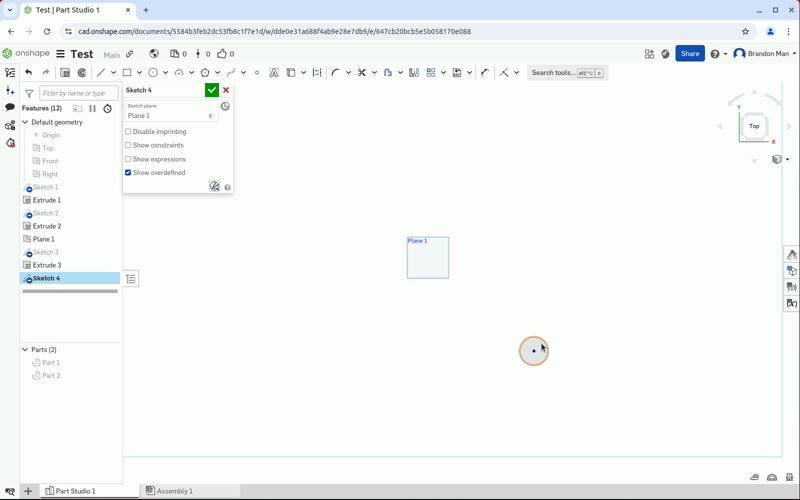
scroll(6)
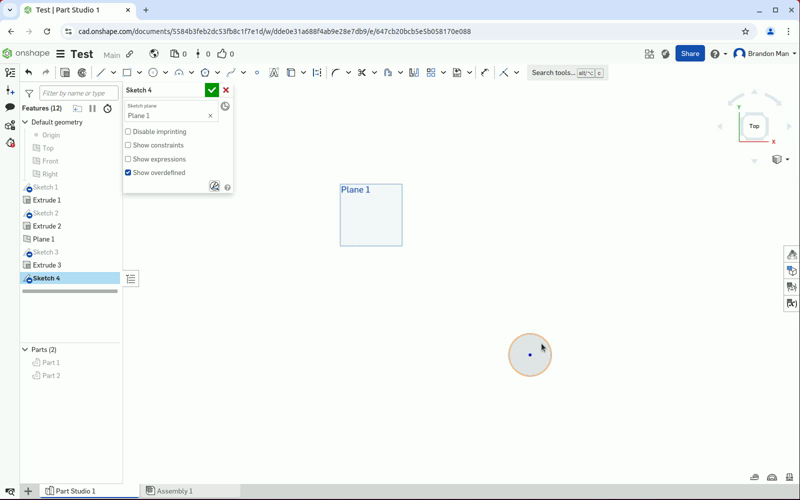
scroll(6)
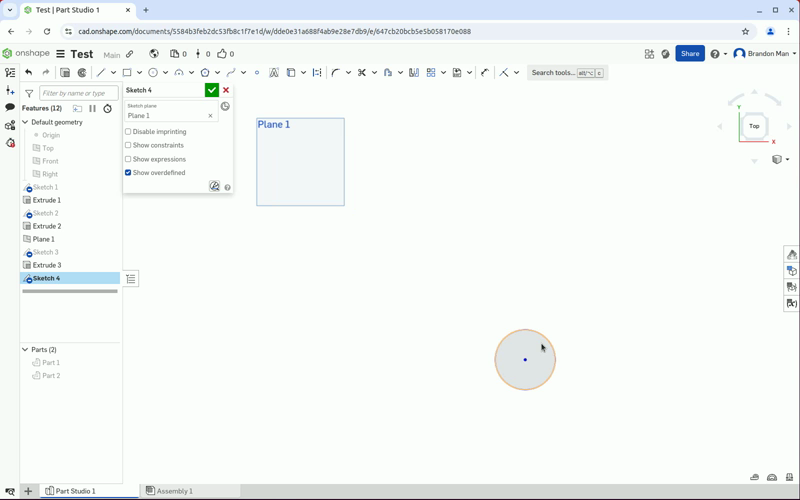
scroll(6)
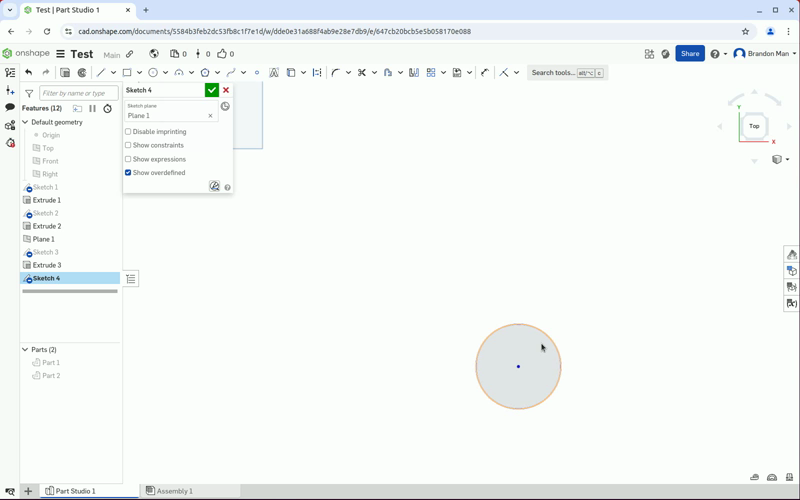
scroll(6)
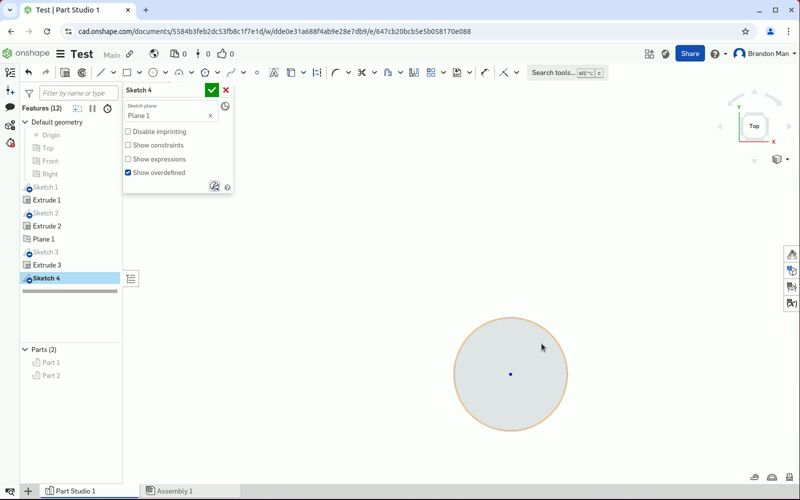
scroll(6)
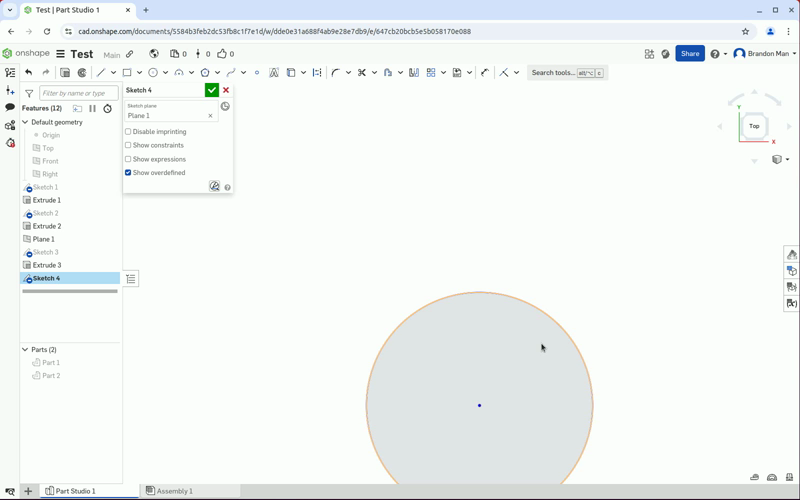
click(541, 343)
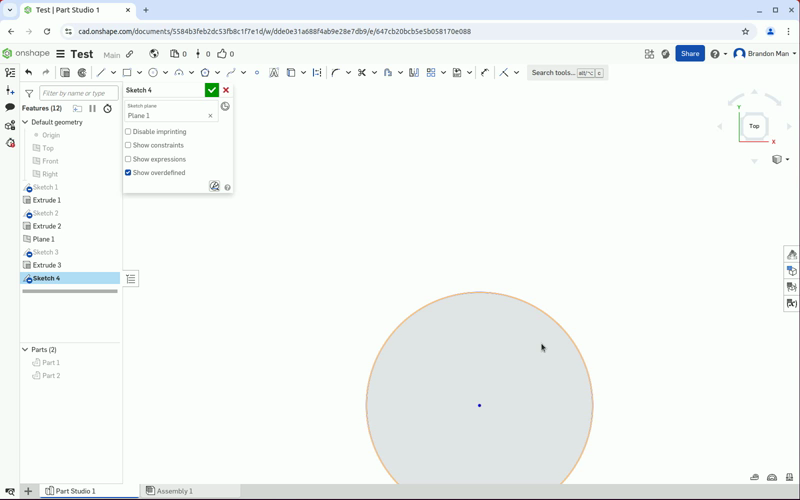
scroll(-6)
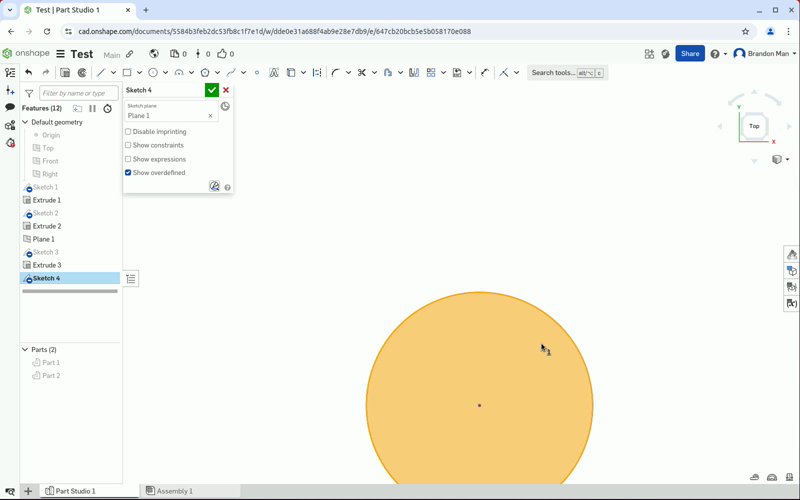
scroll(-6)
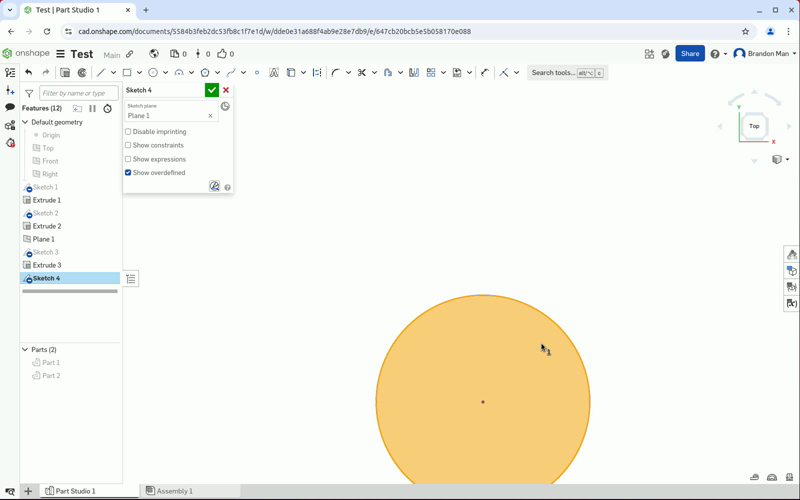
scroll(-6)
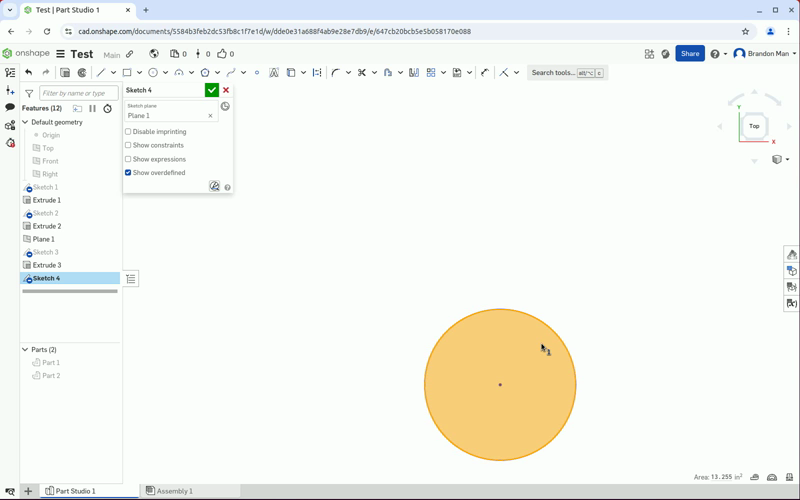
scroll(-6)
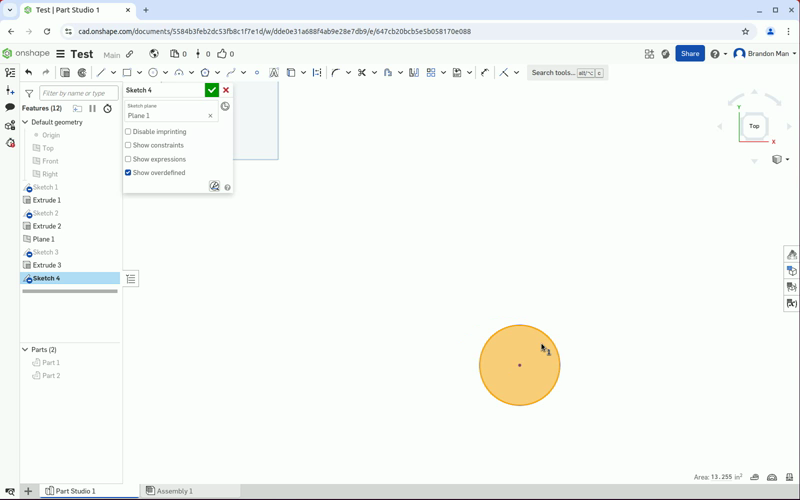
scroll(-6)
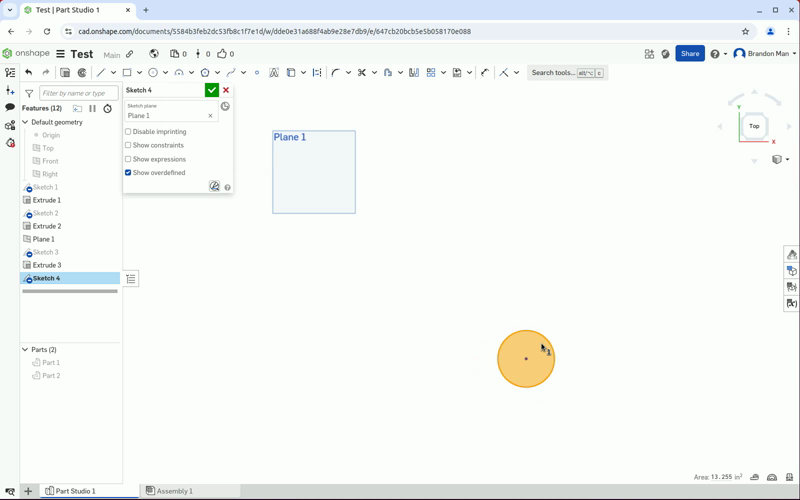
scroll(-6)
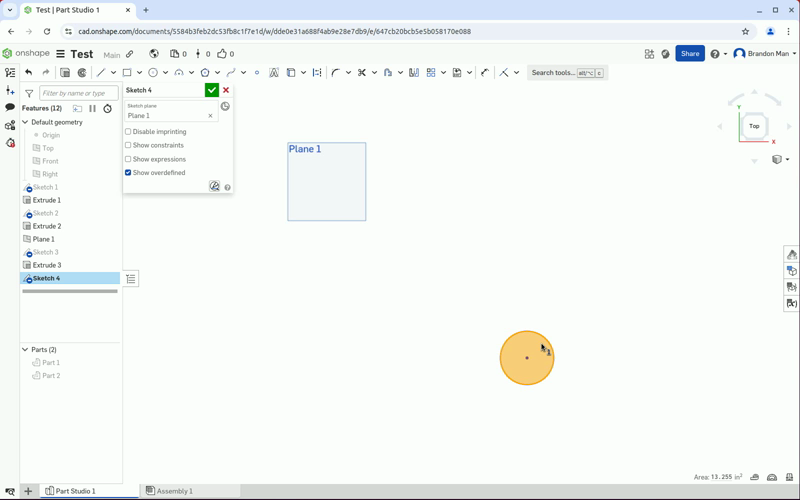
scroll(-6)
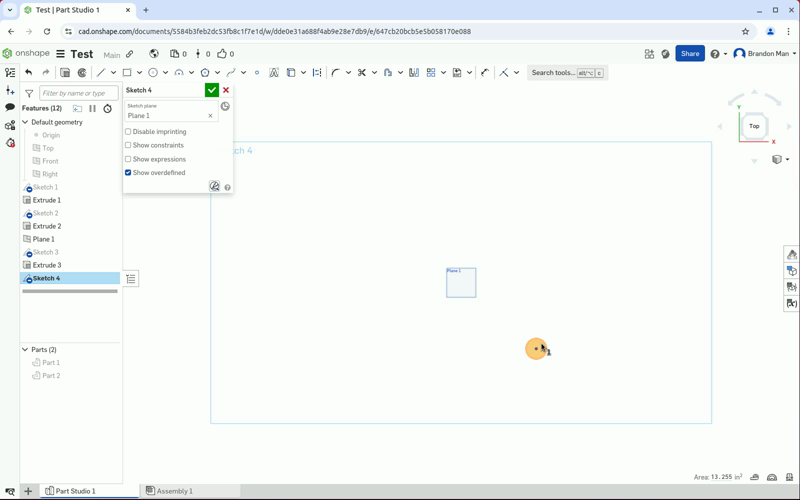
mouse_move(73, 352)
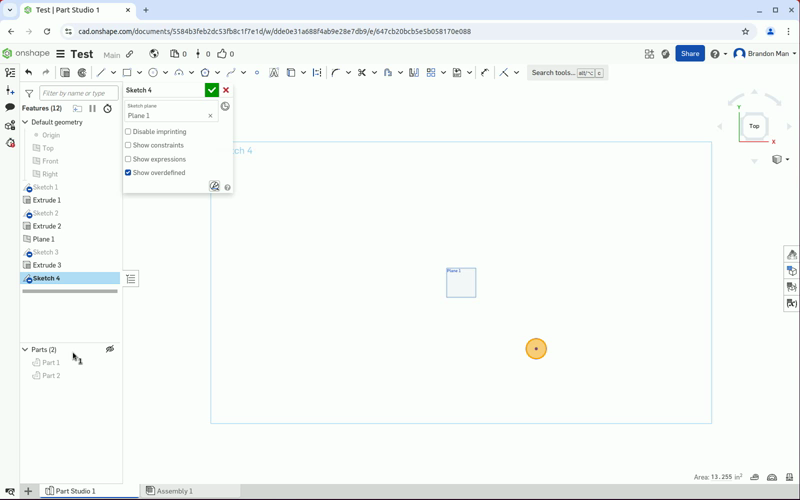
key(shift+y)
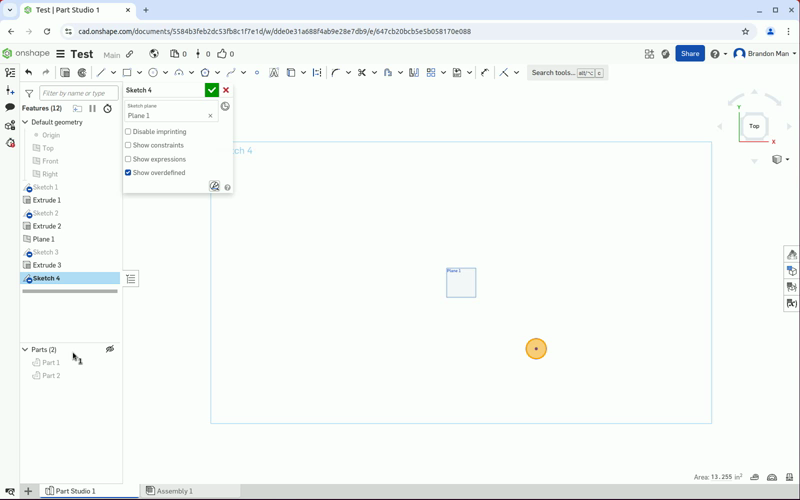
key(shift+e)
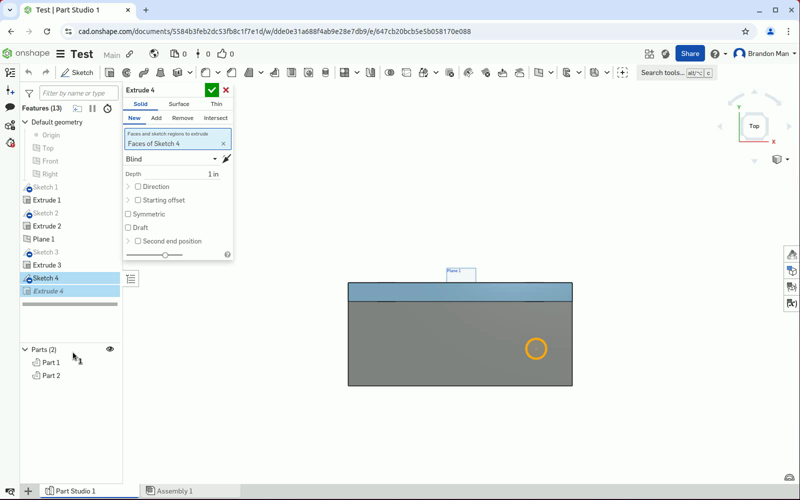
mouse_move(143, 106)
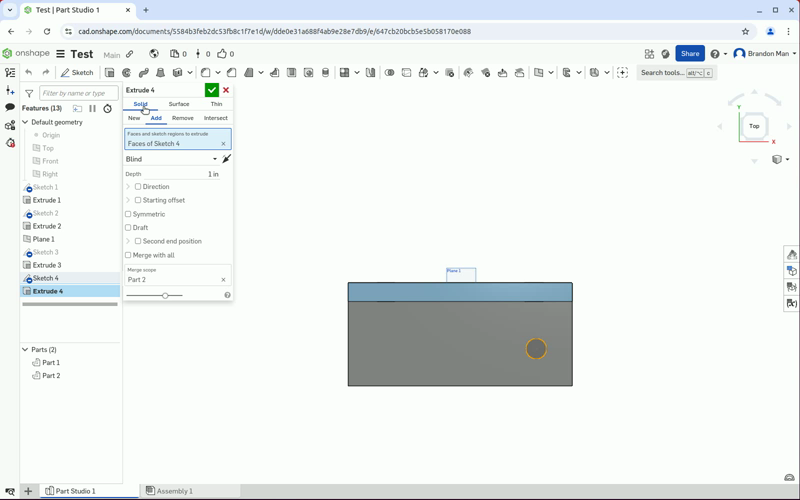
click(143, 106)
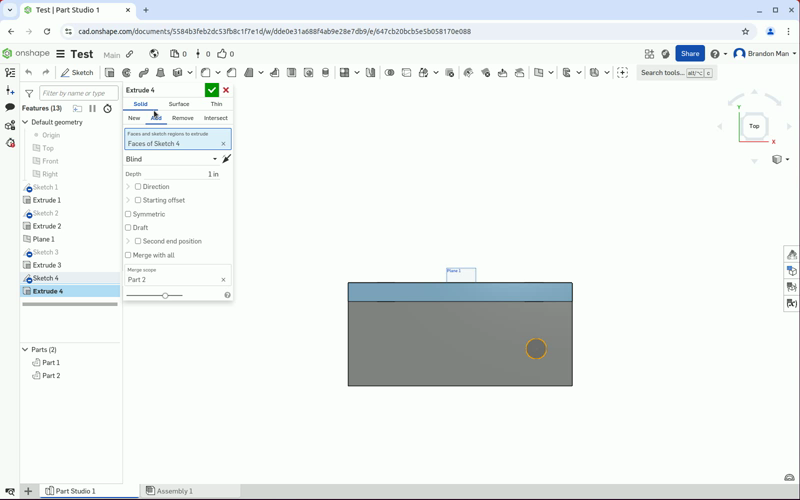
mouse_move(186, 120)
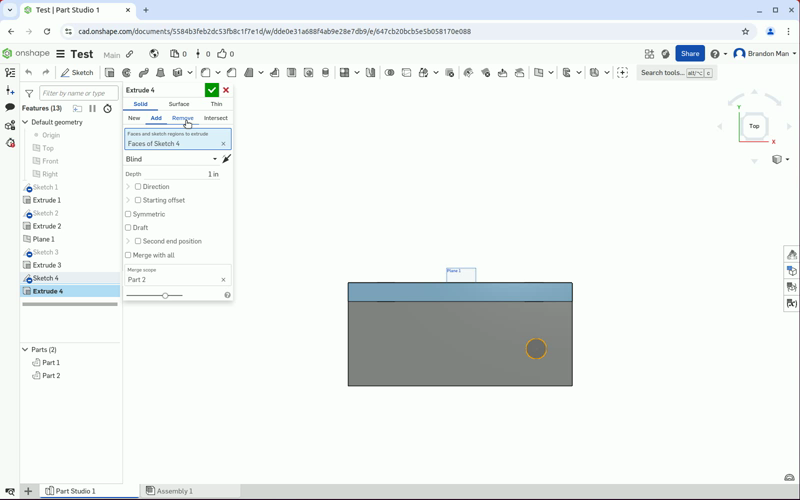
click(186, 120)
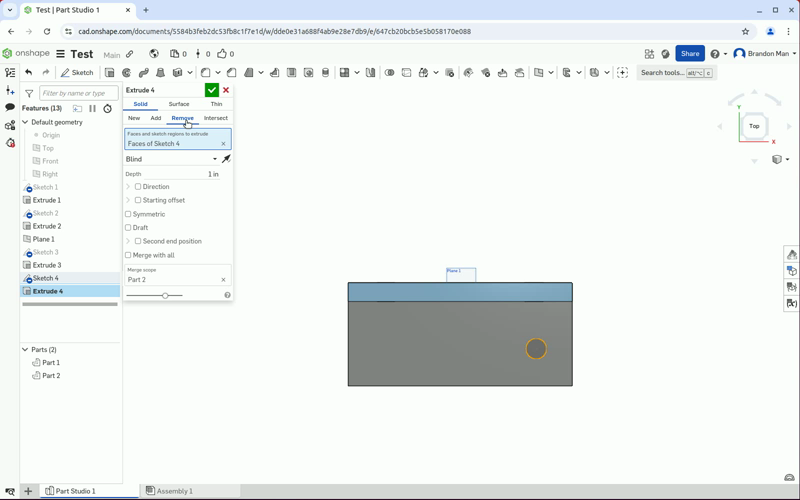
key(tab, 4)
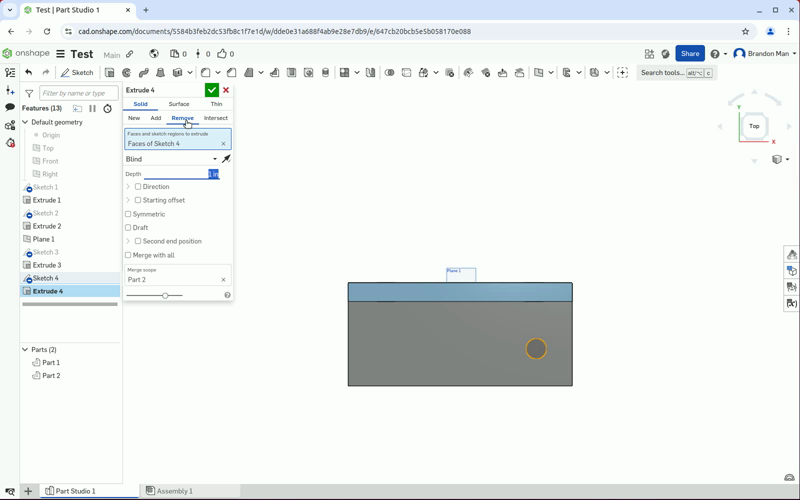
text(9.628)
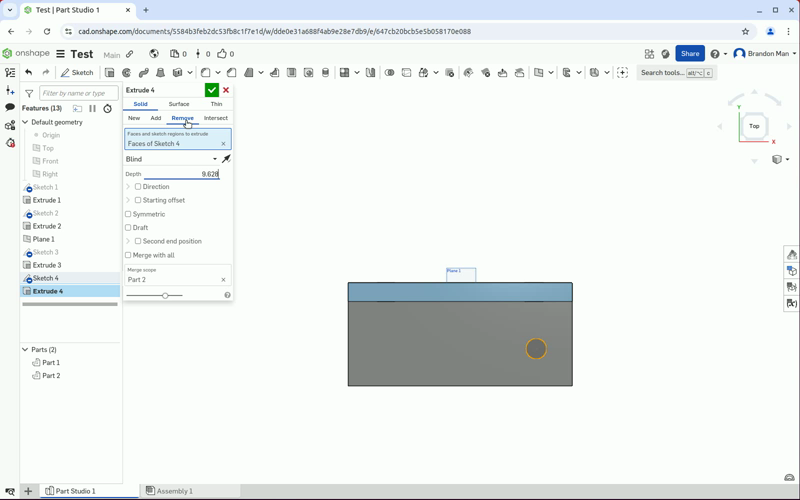
key(tab, 6)
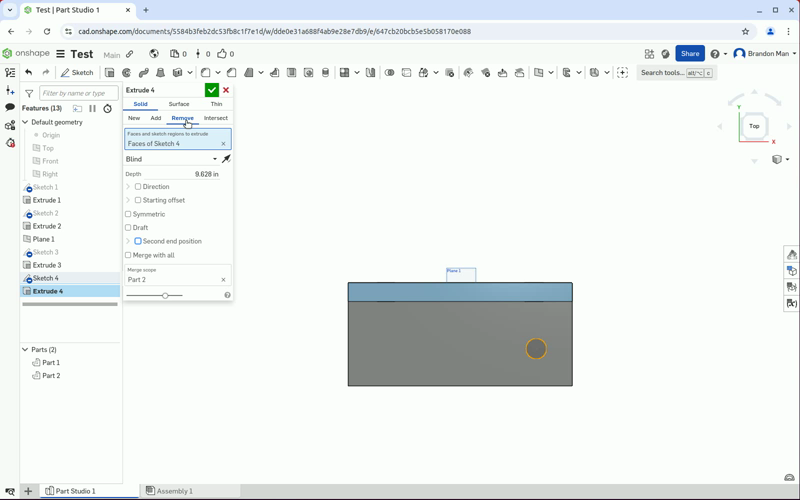
key(space)
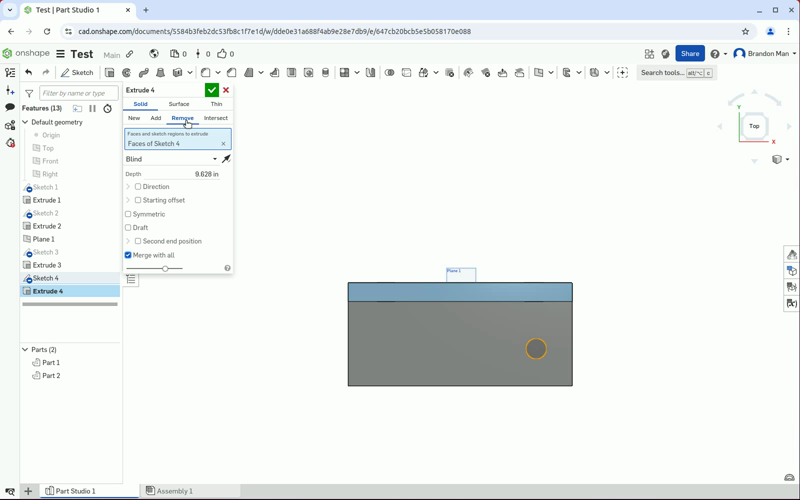
key(enter)
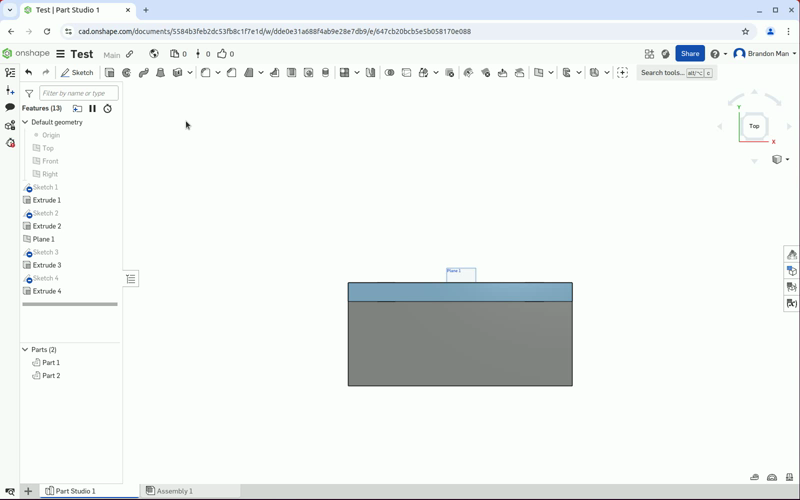
key(shift+h)
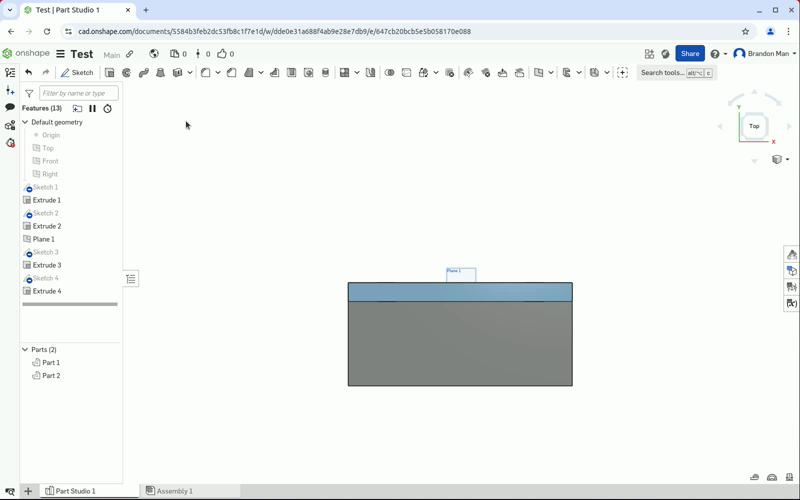
key(shift+h)
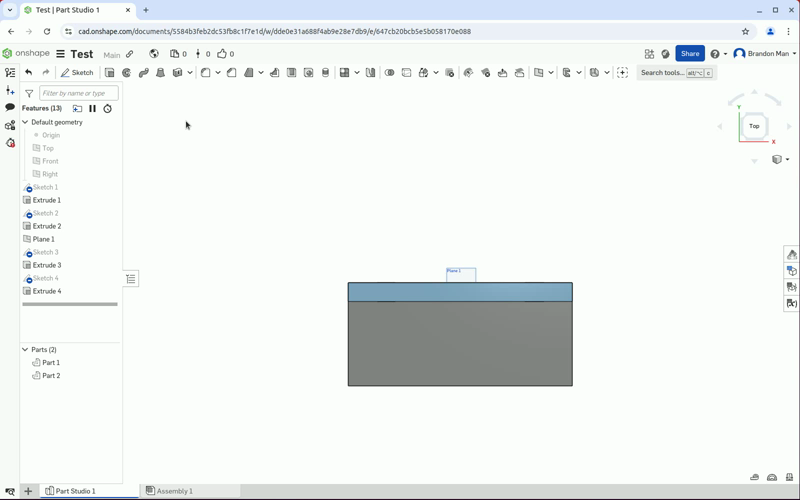
mouse_move(73, 189)
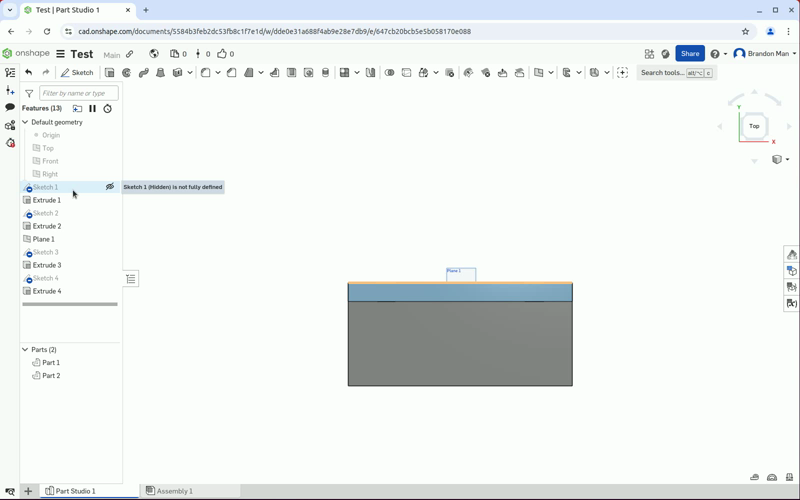
click(73, 189)
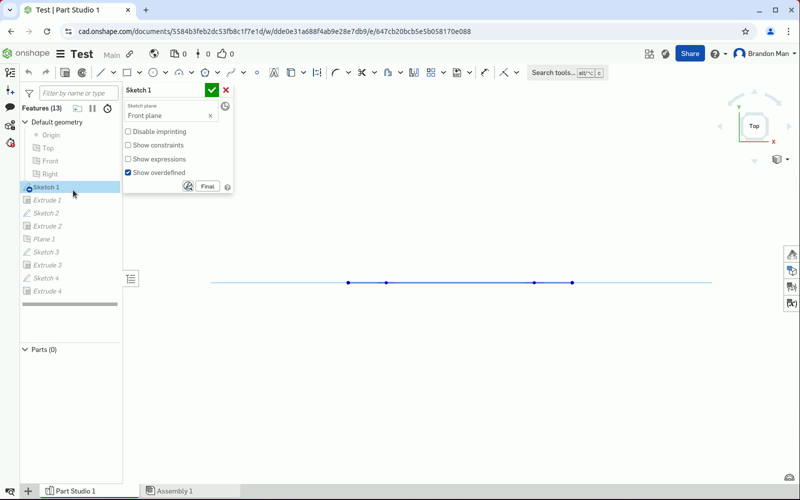
mouse_move(229, 92)
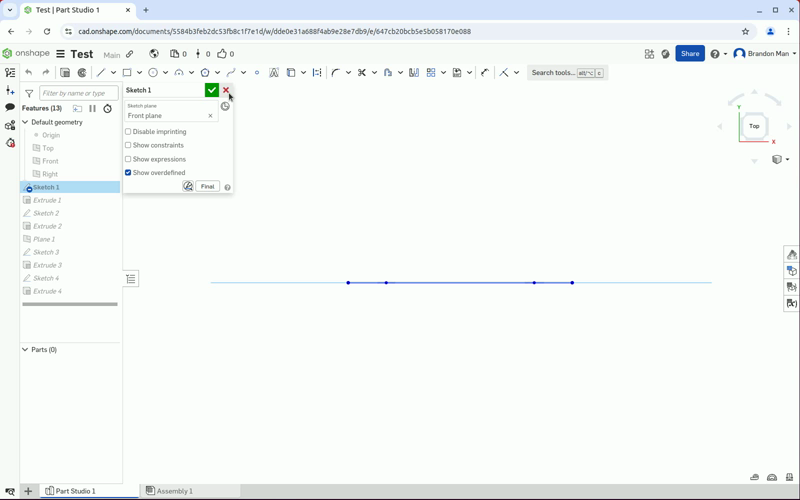
click(229, 92)
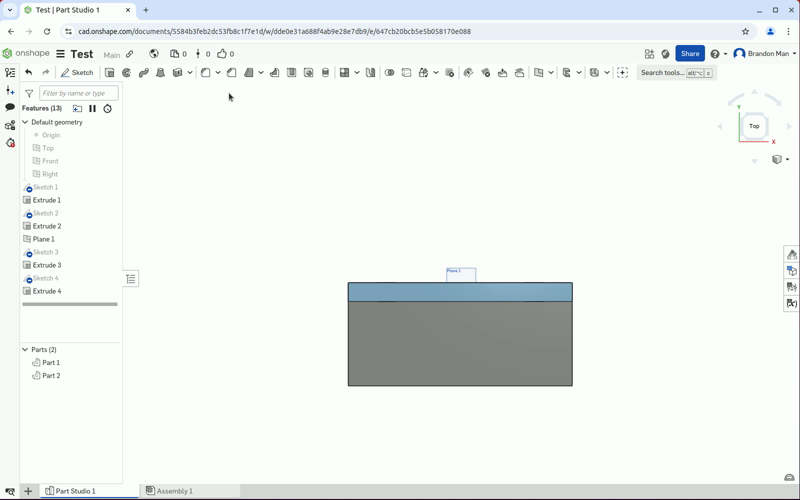
mouse_move(73, 352)
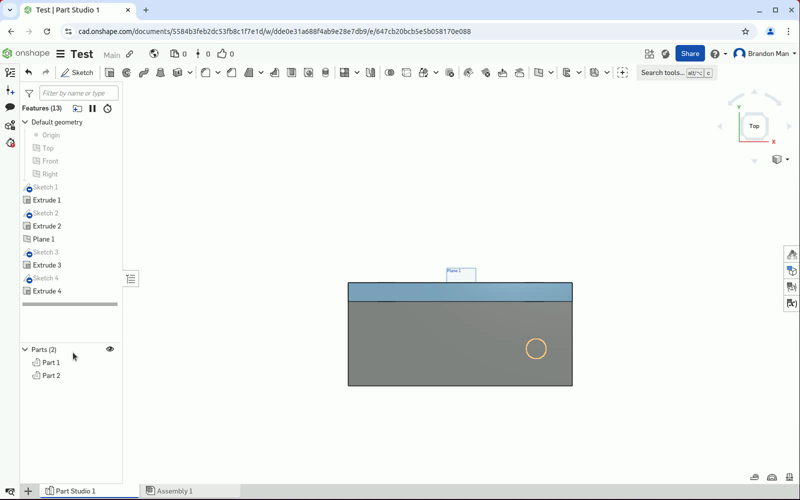
key(y)
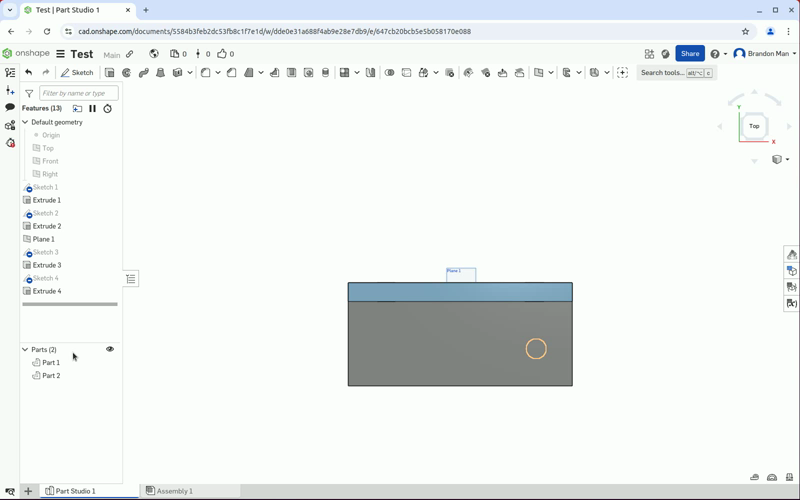
key(shift+p)
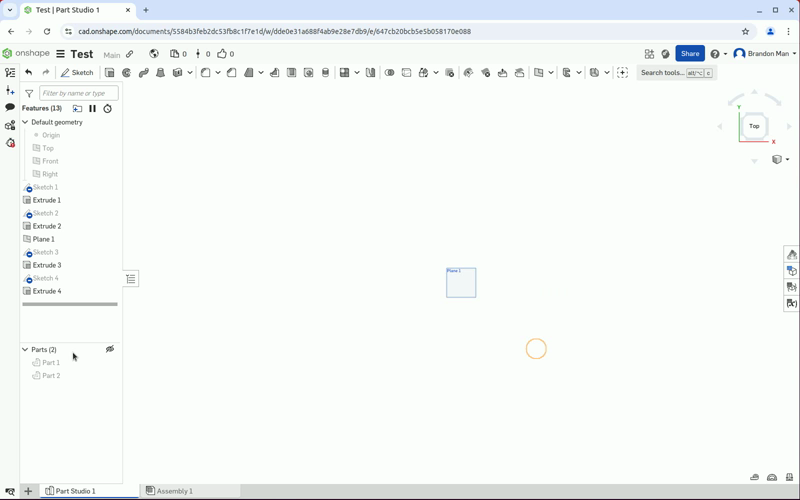
key(space)
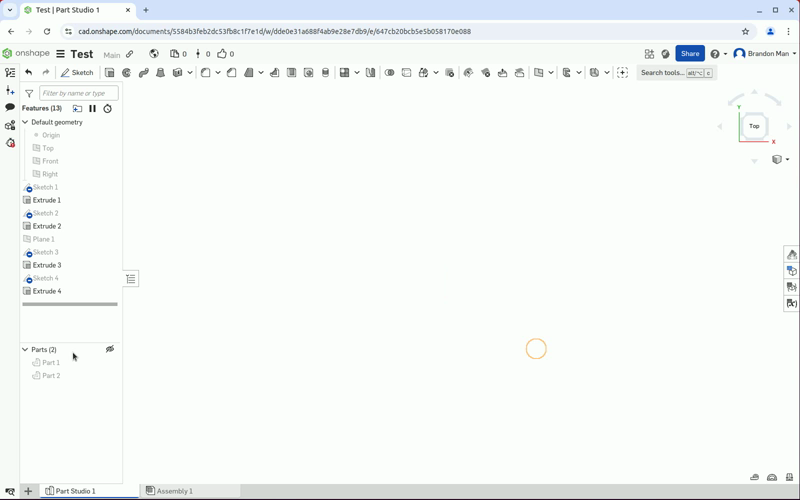
key_down(shift)
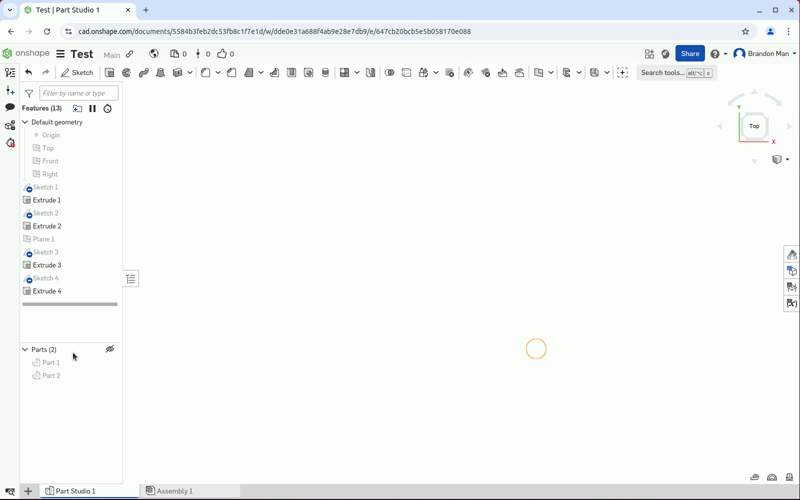
key(up)
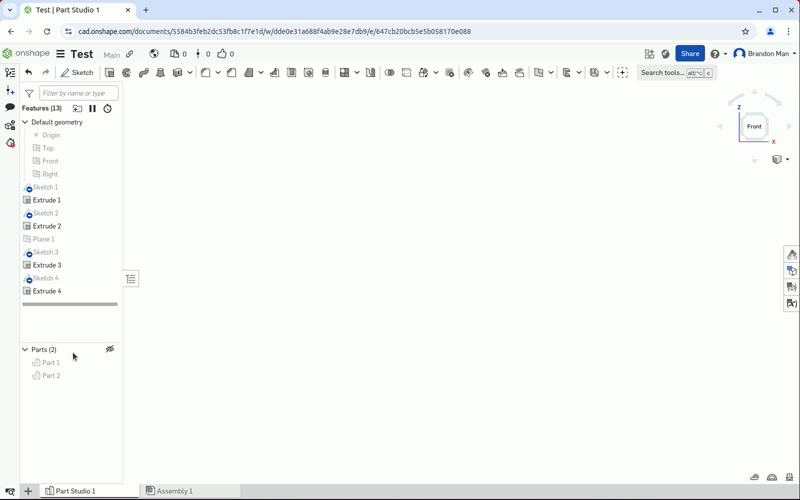
key_up(shift)
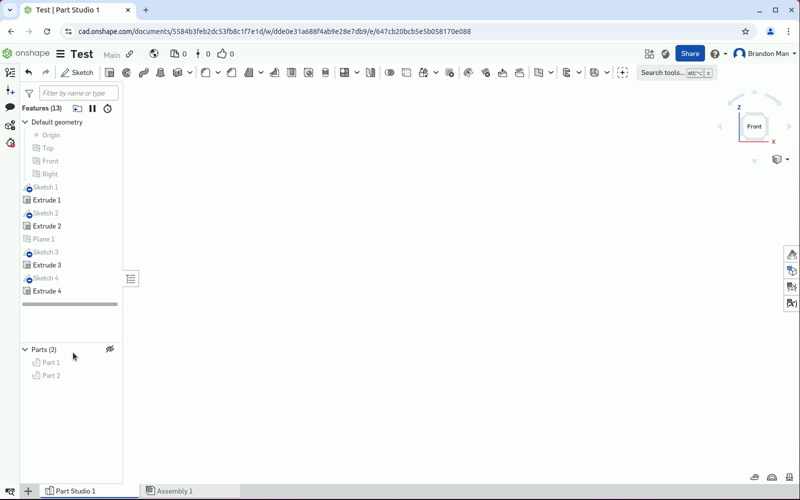
key(space)
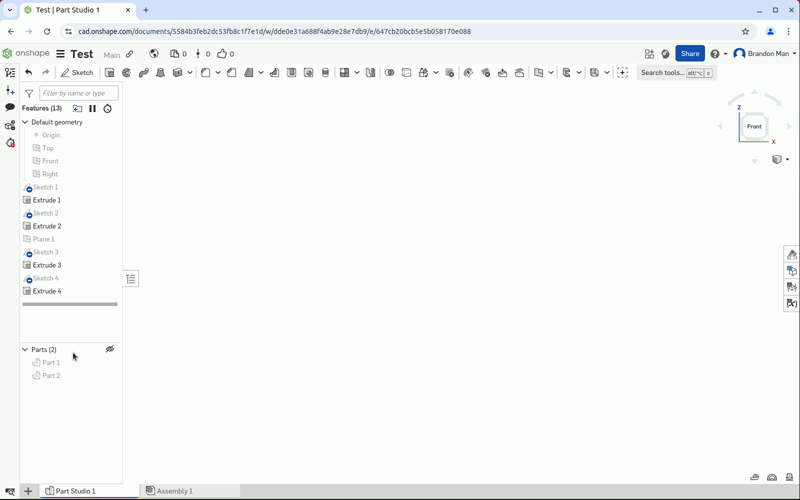
key_down(shift)
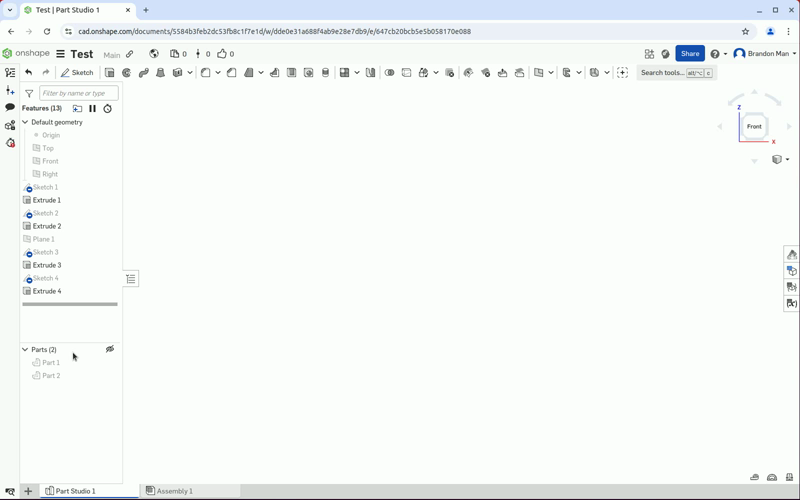
key(left)
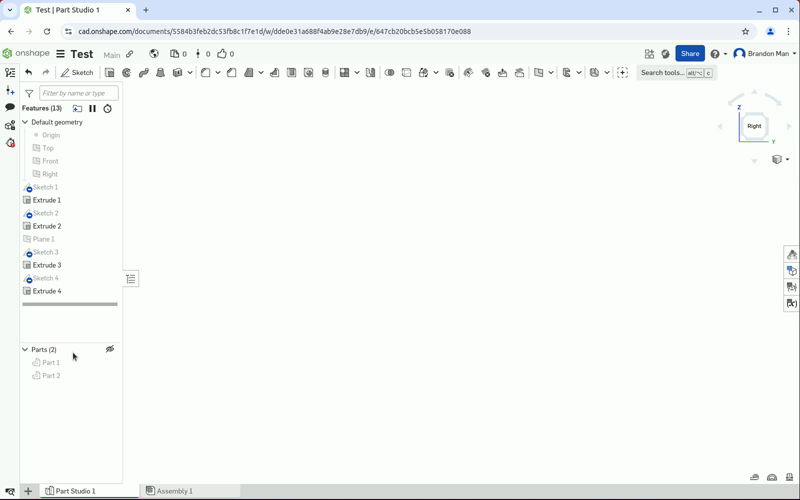
key_up(shift)
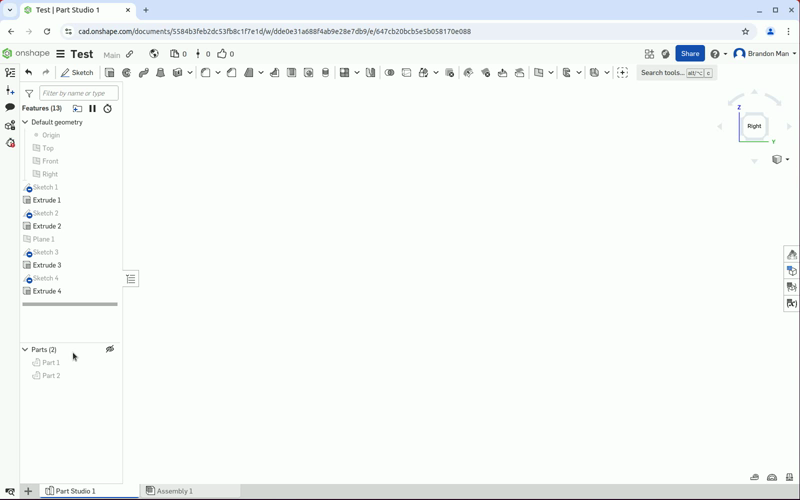
mouse_move(73, 352)
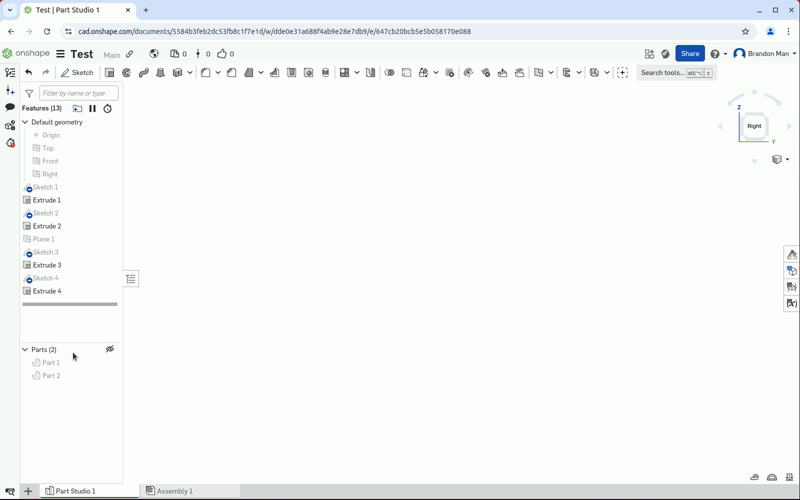
key(shift+y)
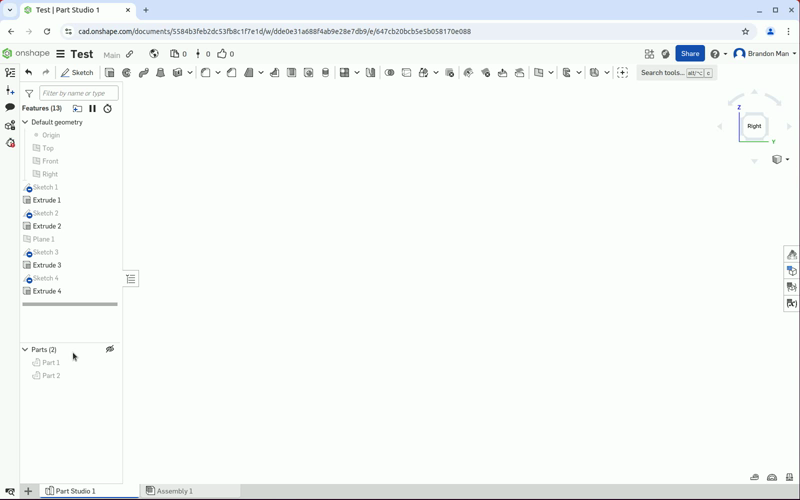
key(shift+s)
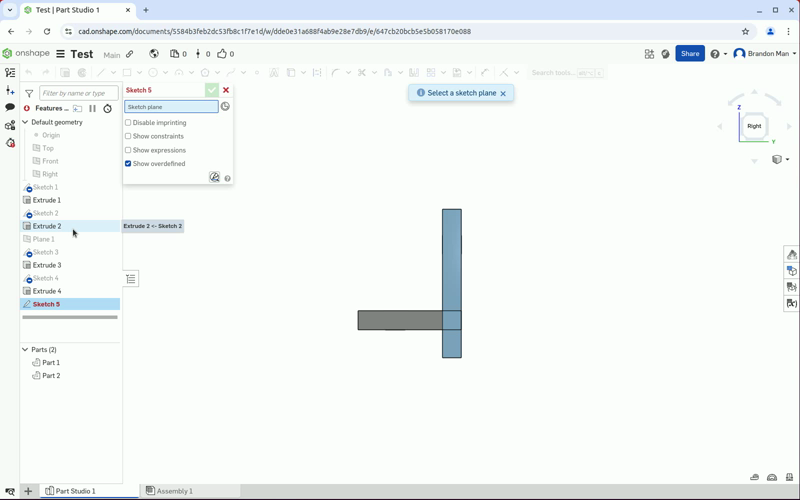
scroll(3)
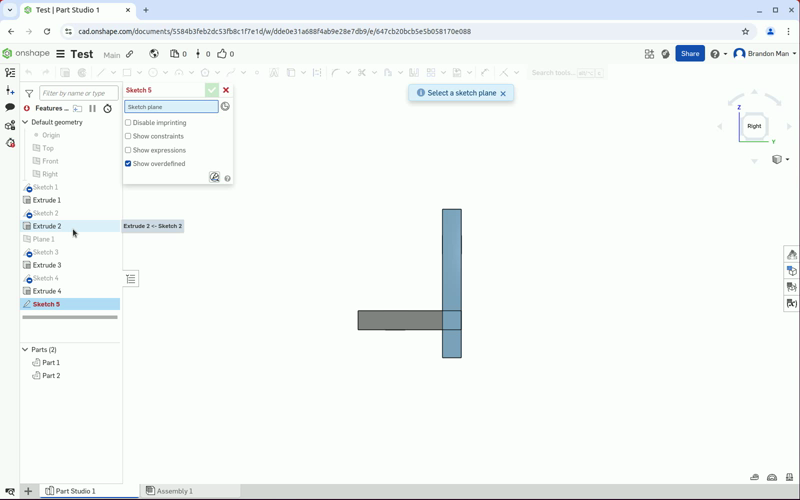
mouse_move(73, 176)
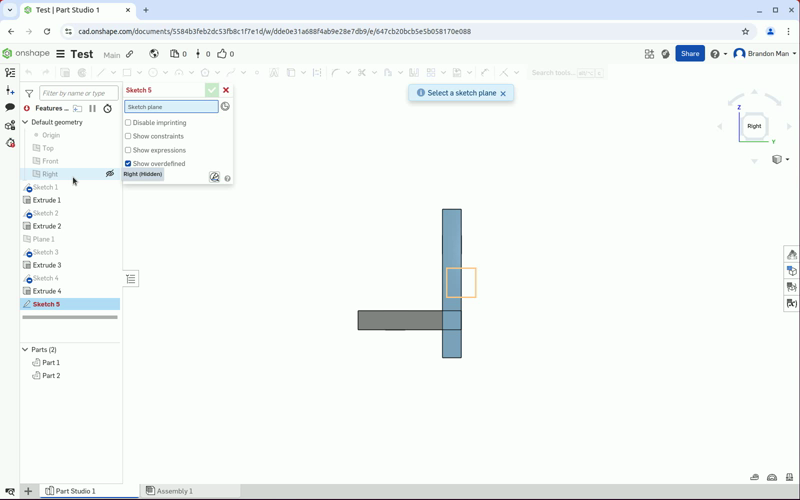
click(73, 176)
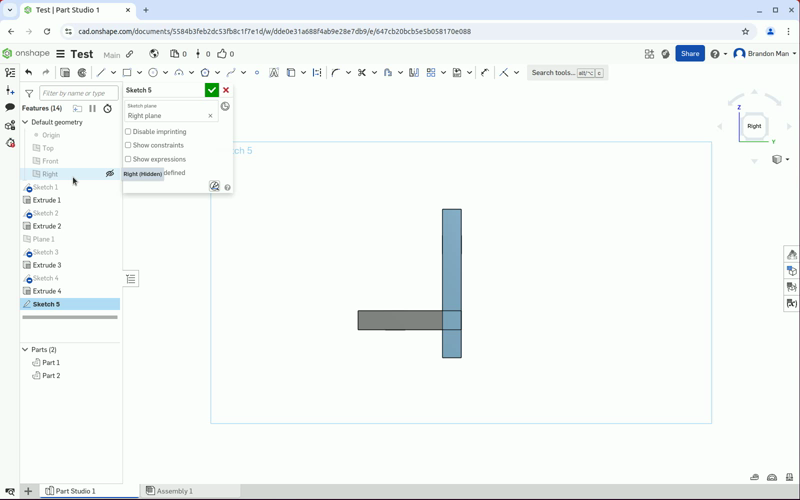
mouse_move(73, 352)
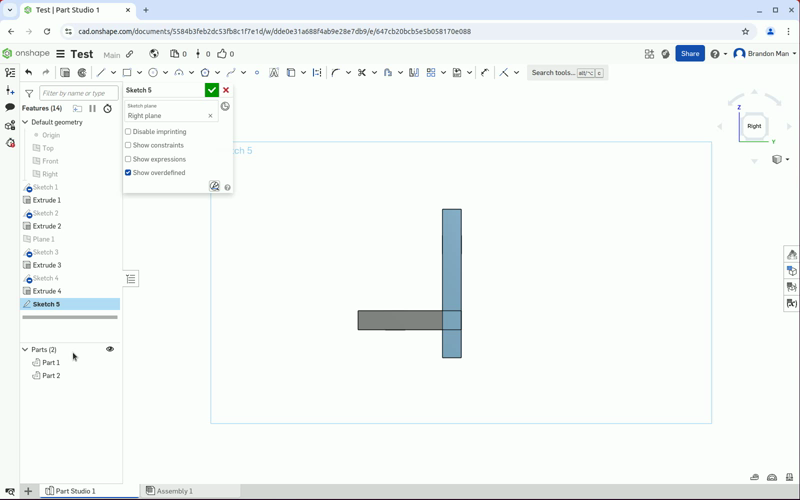
key(y)
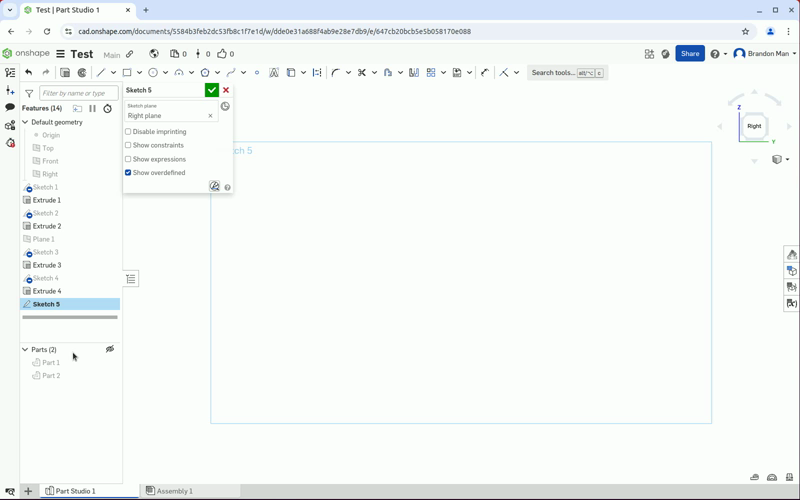
key(l)
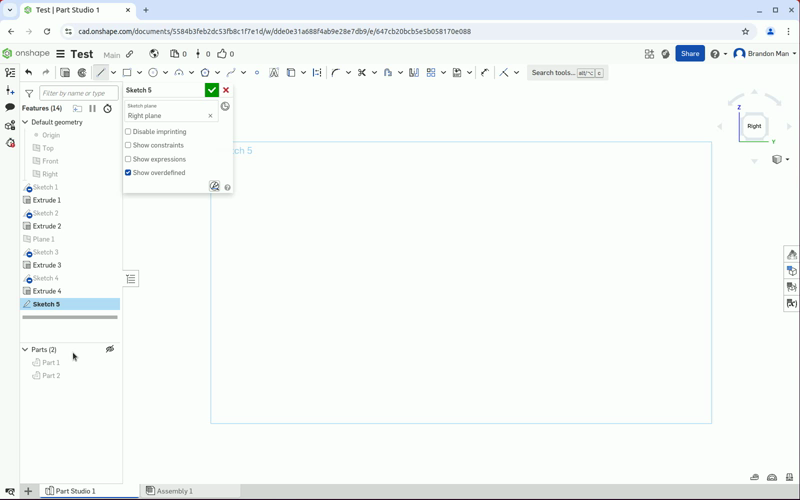
key_down(shift)
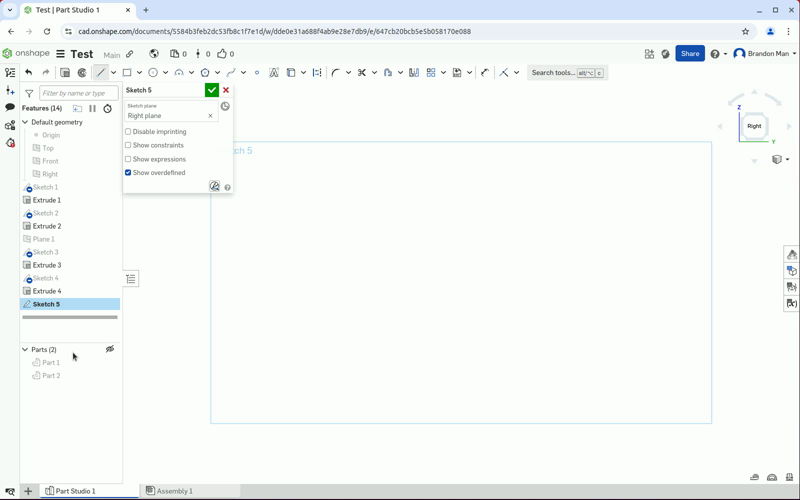
mouse_move(357, 311)
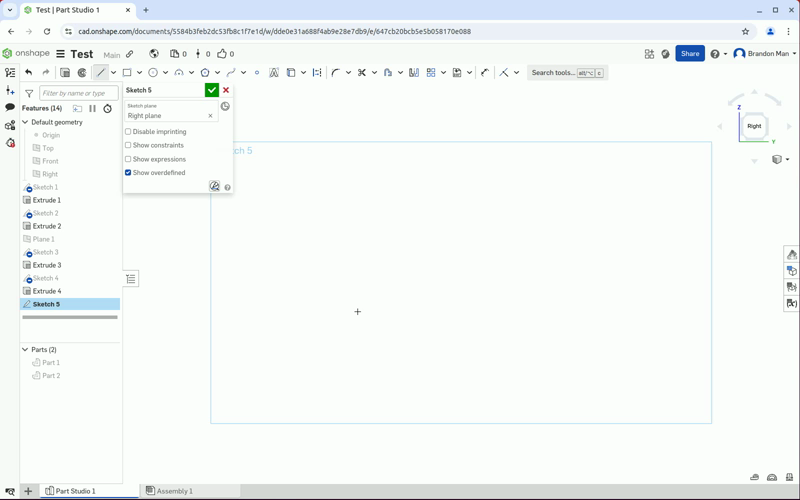
click(357, 311)
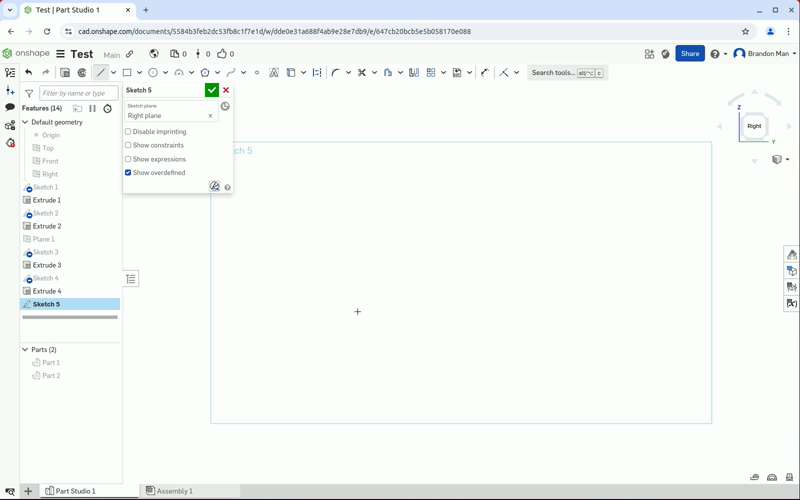
key_up(shift)
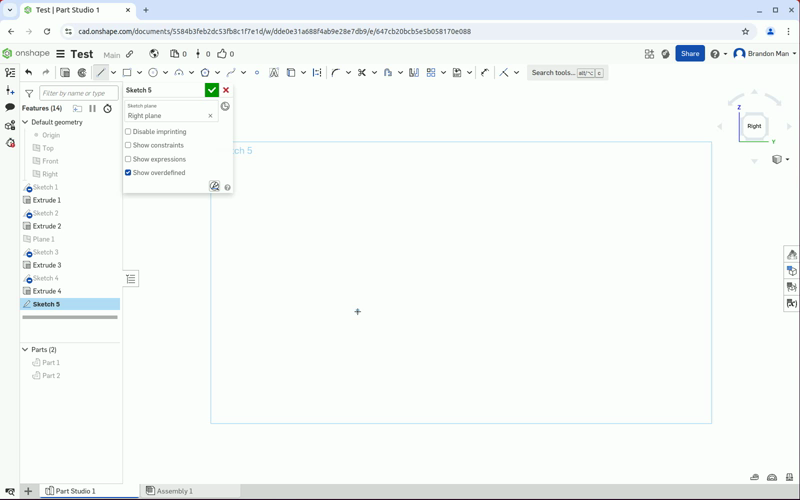
key_down(shift)
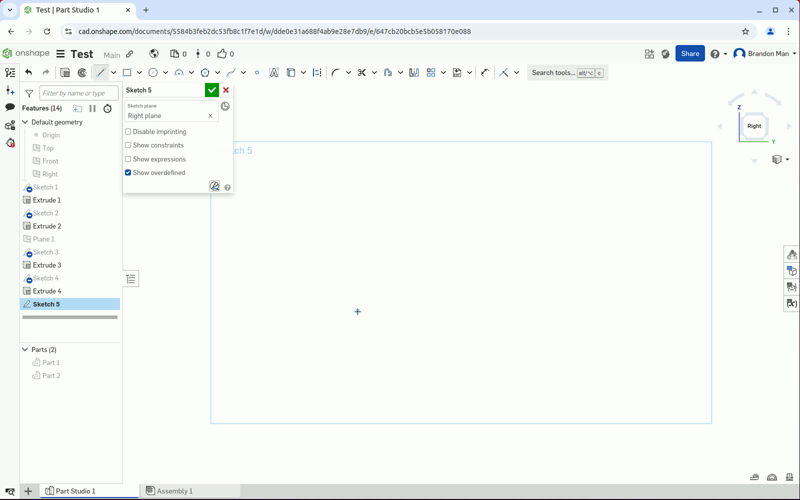
mouse_move(442, 311)
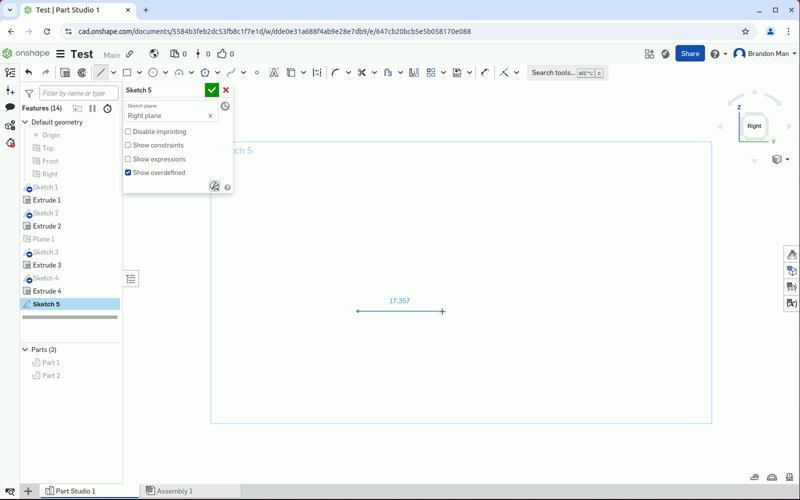
click(442, 311)
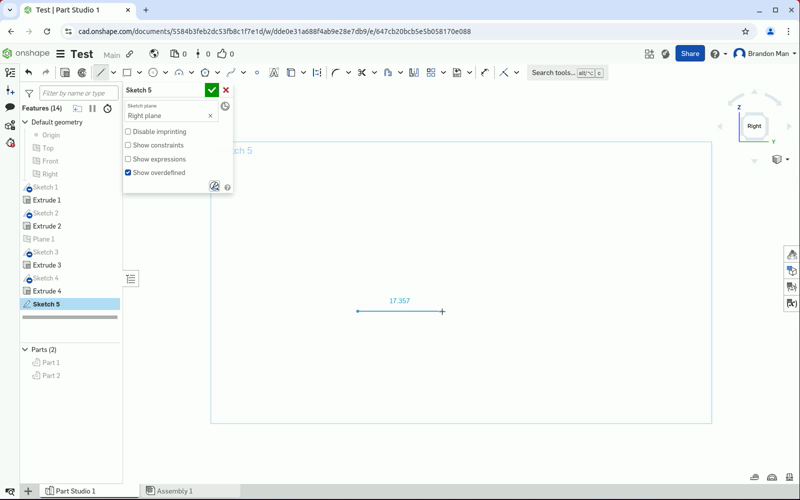
key_up(shift)
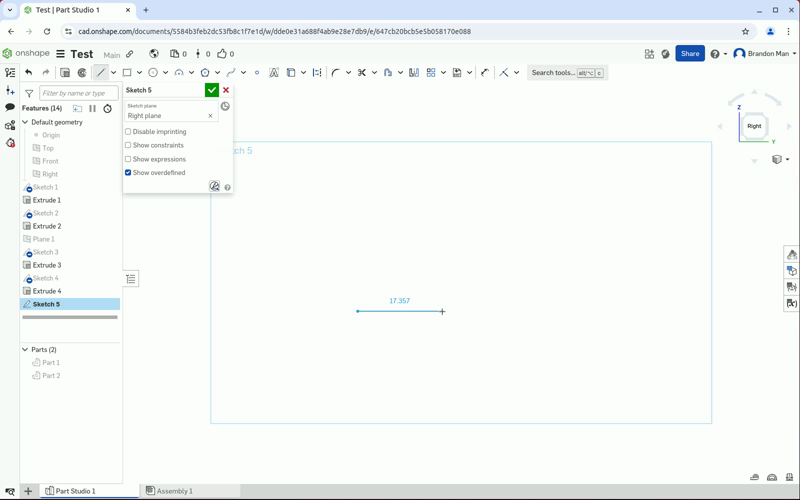
key_down(shift)
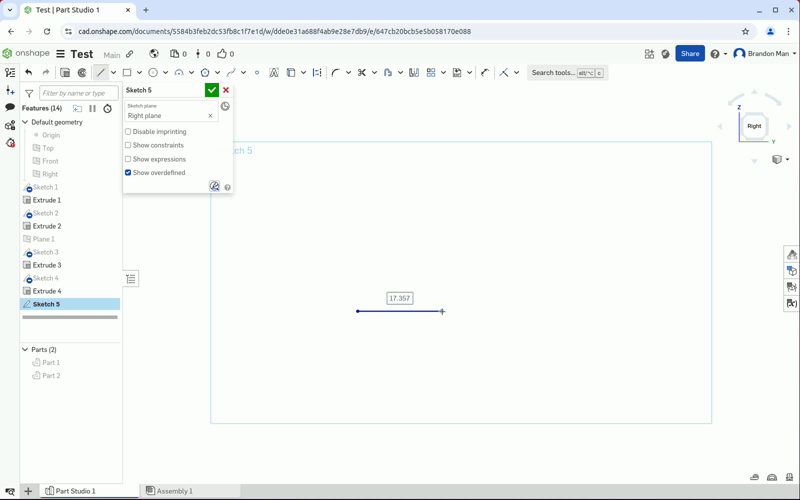
mouse_move(442, 207)
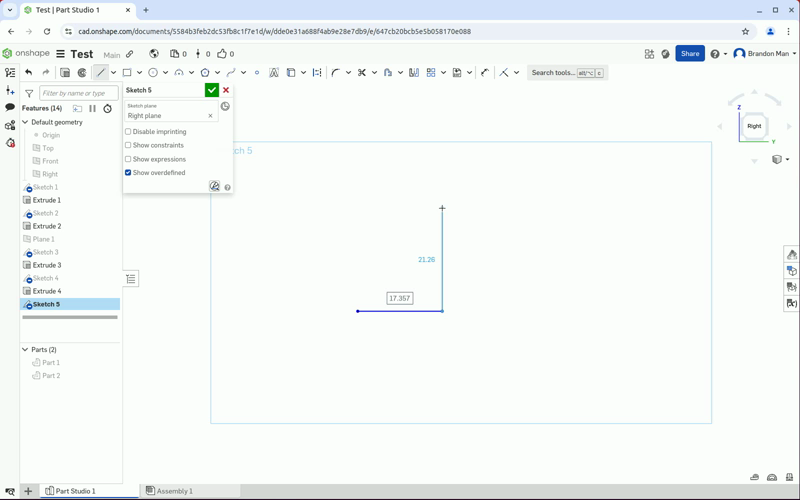
click(442, 207)
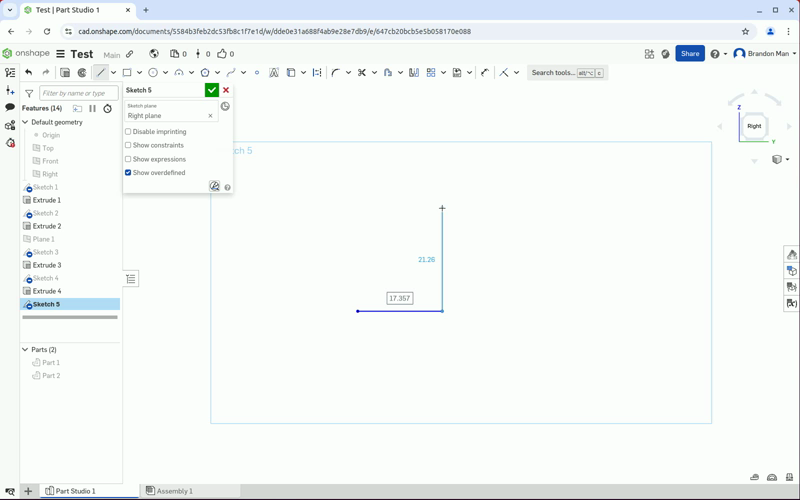
key_up(shift)
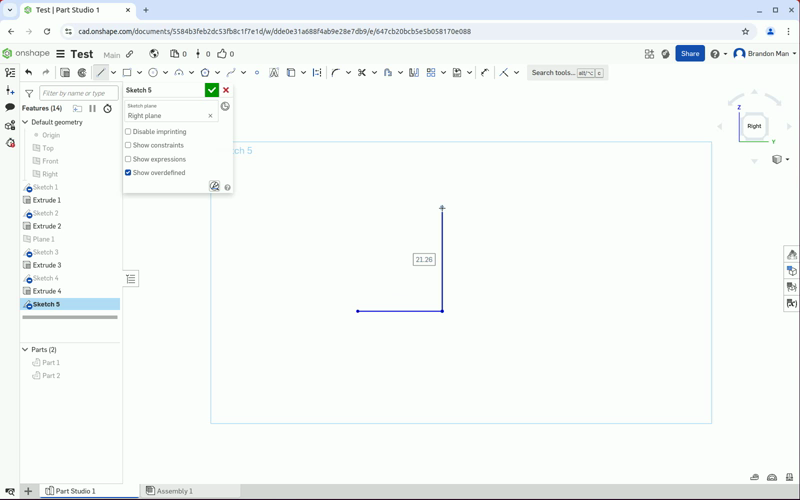
key_down(shift)
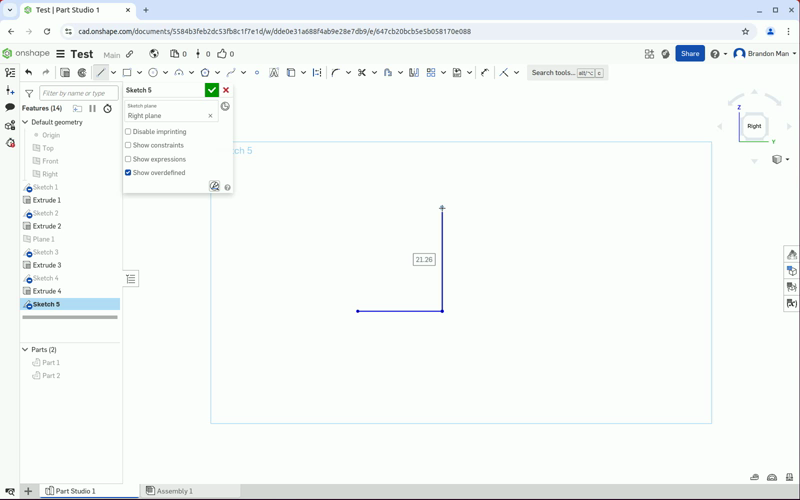
mouse_move(357, 311)
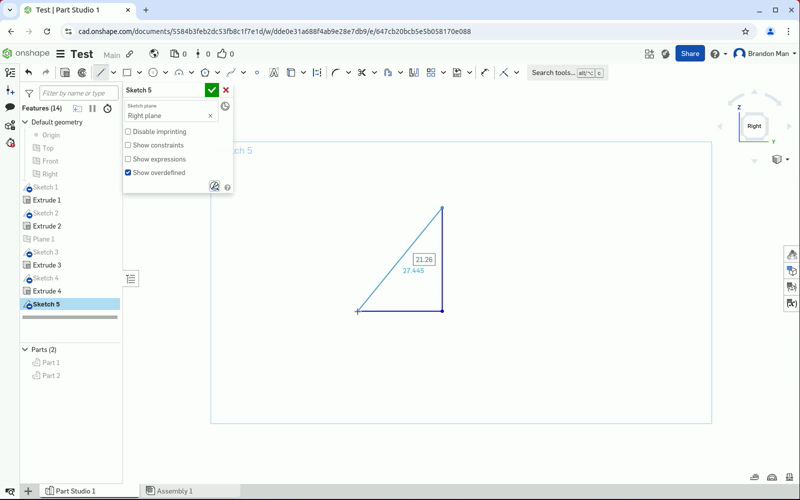
key_up(shift)
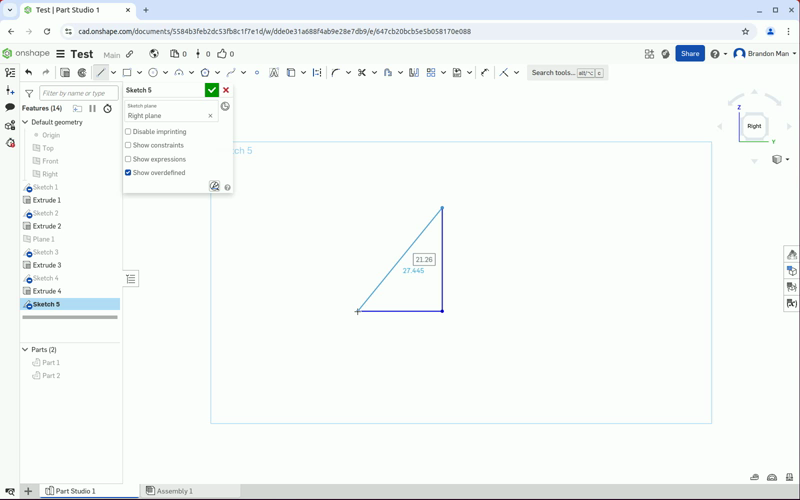
click(357, 311)
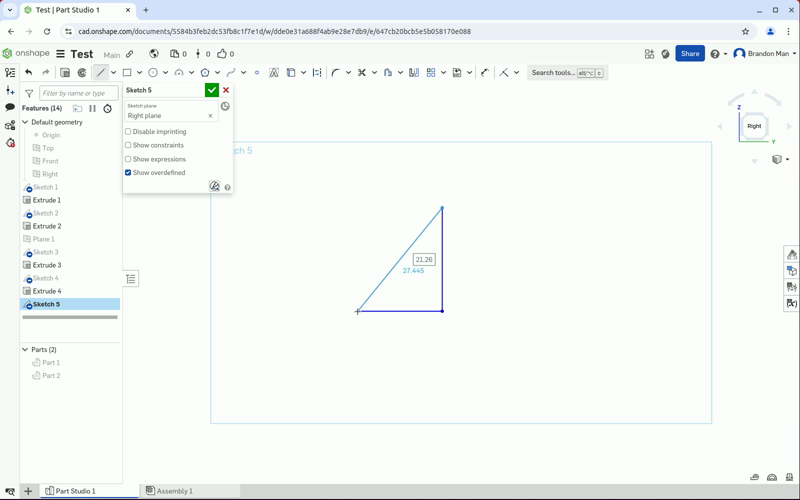
key(esc)
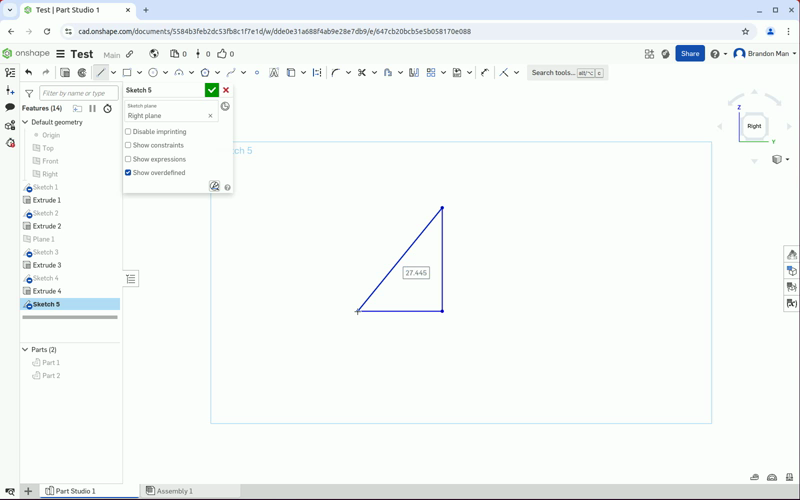
mouse_move(429, 301)
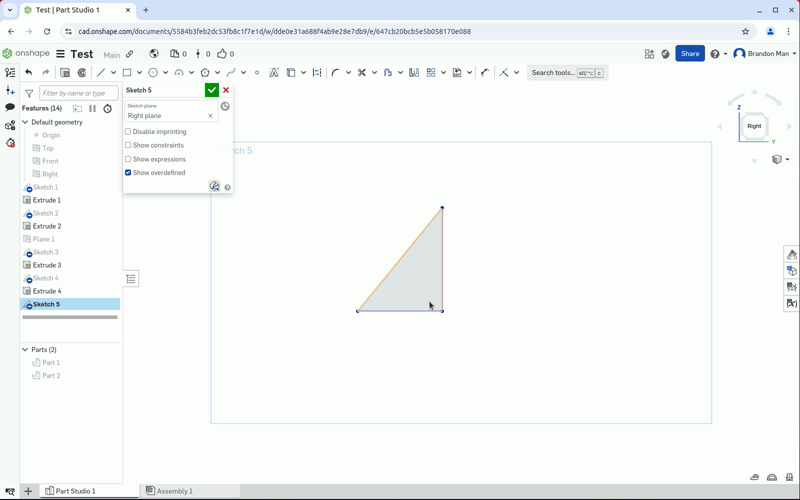
click(429, 301)
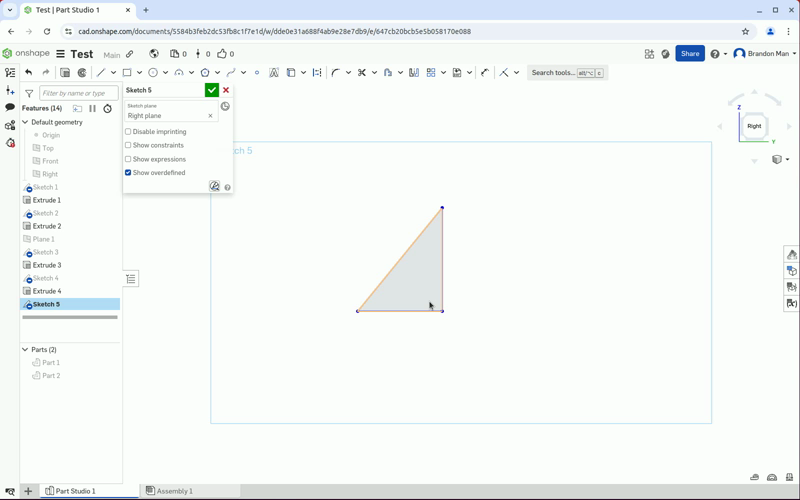
mouse_move(73, 352)
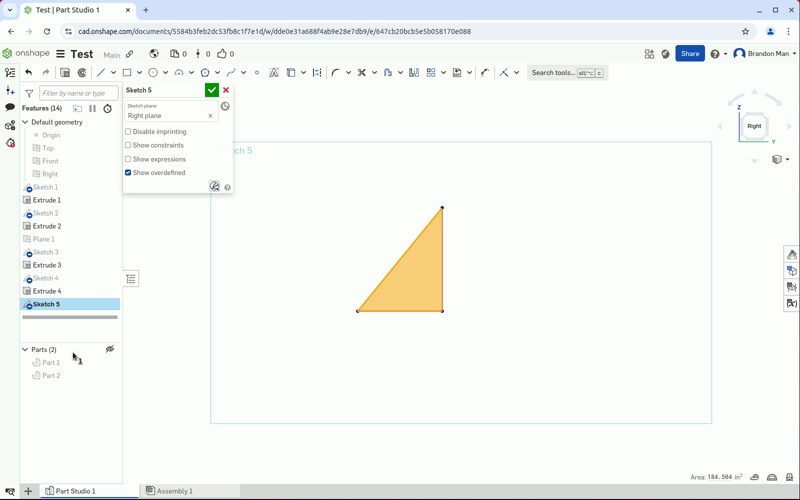
key(shift+y)
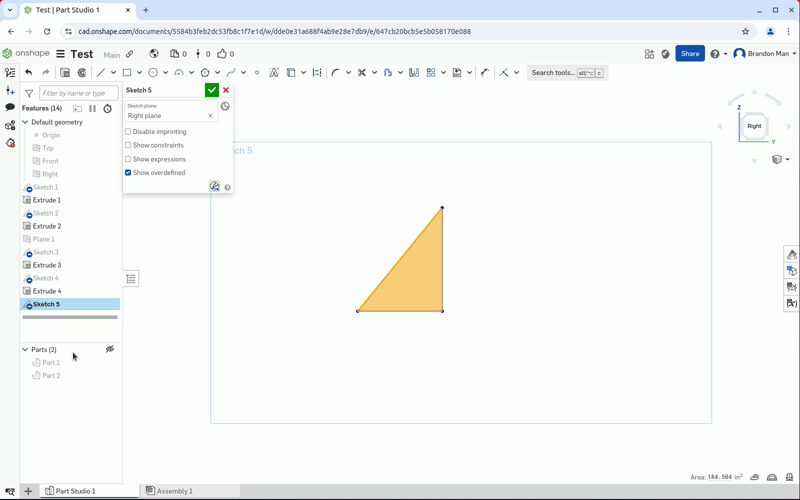
key(shift+e)
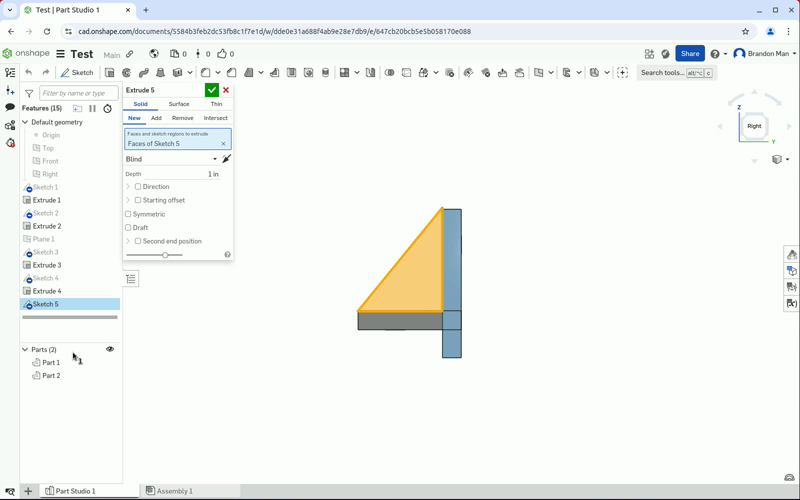
mouse_move(143, 106)
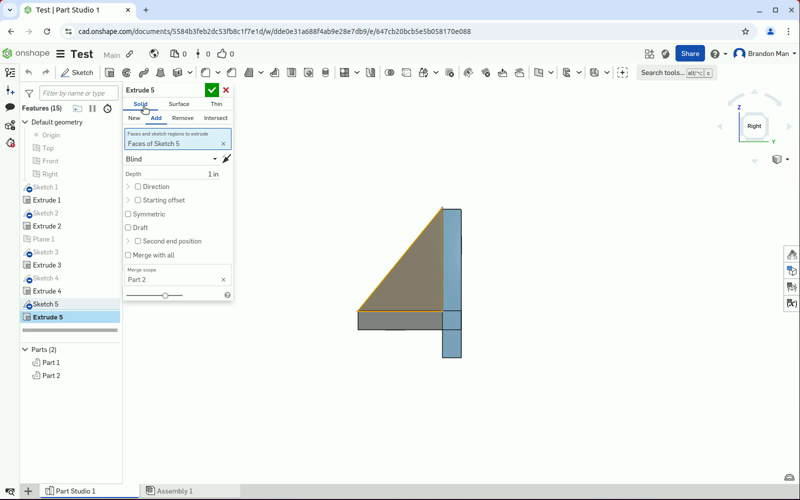
click(143, 106)
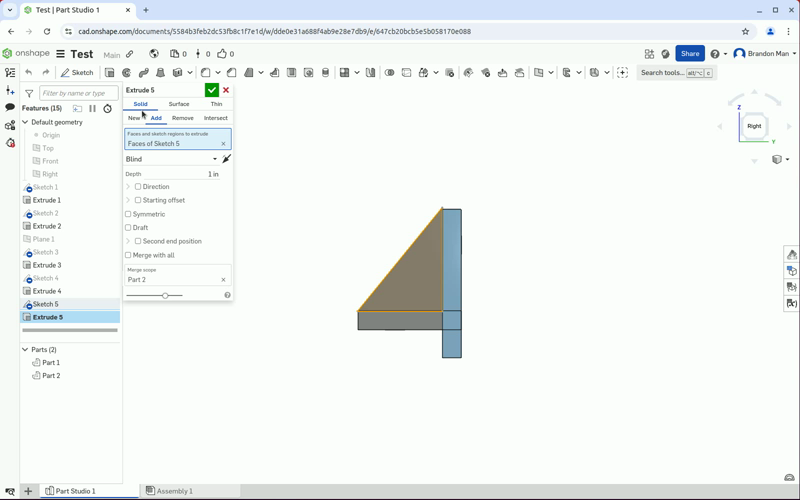
mouse_move(137, 120)
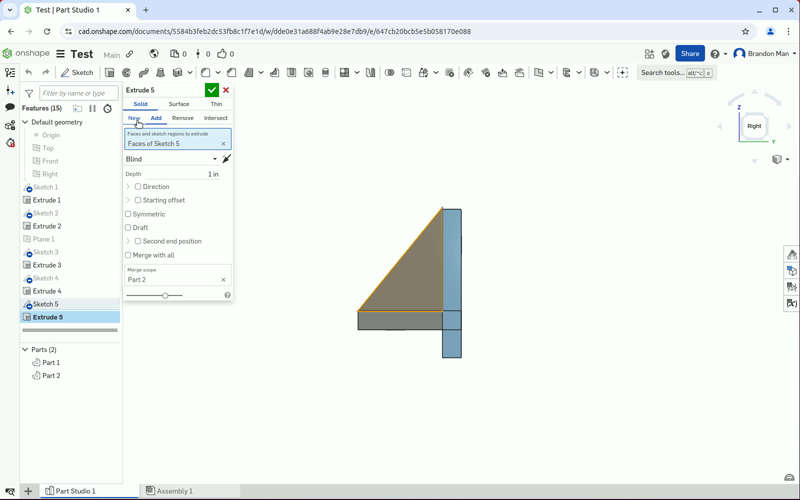
click(137, 120)
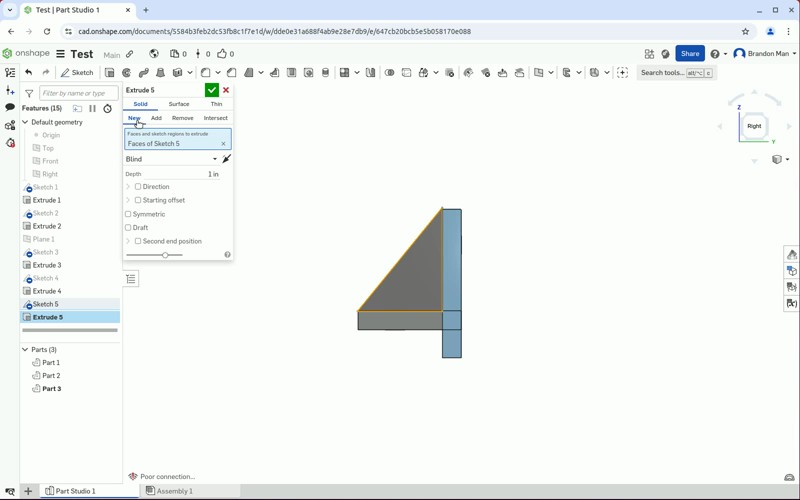
key(tab, 4)
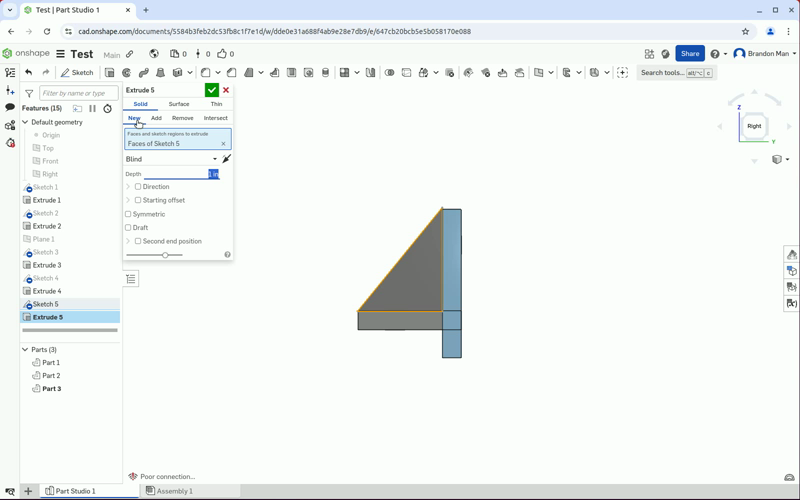
text(-1.926)
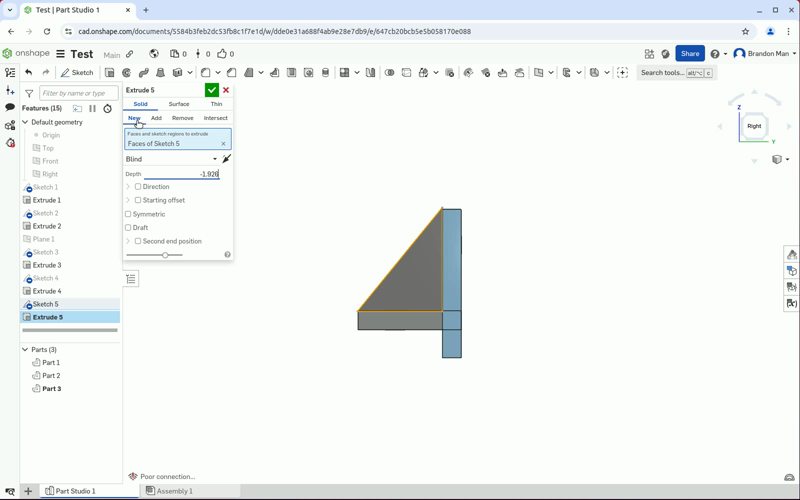
key(enter)
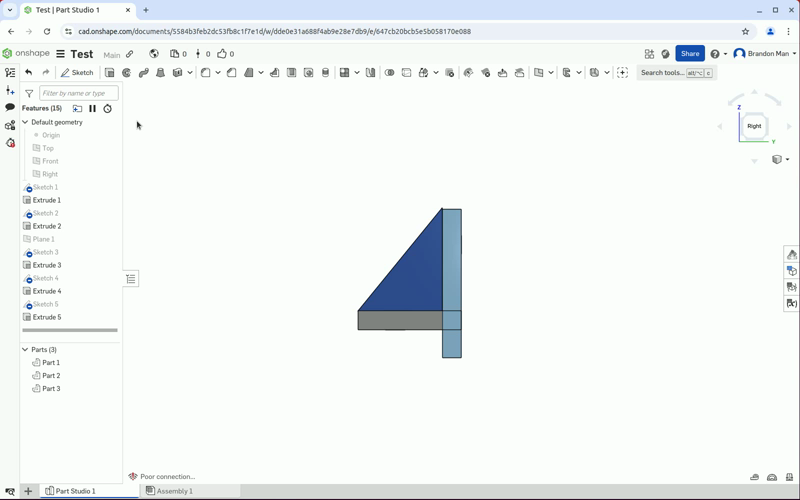
key(shift+h)
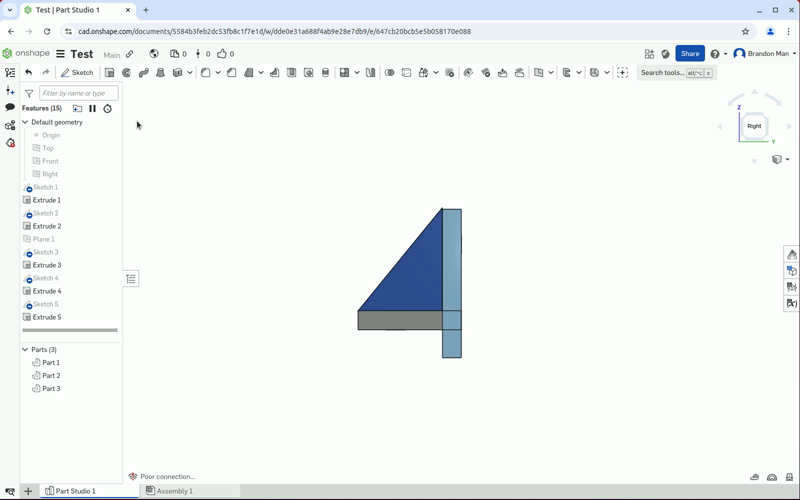
key(shift+h)
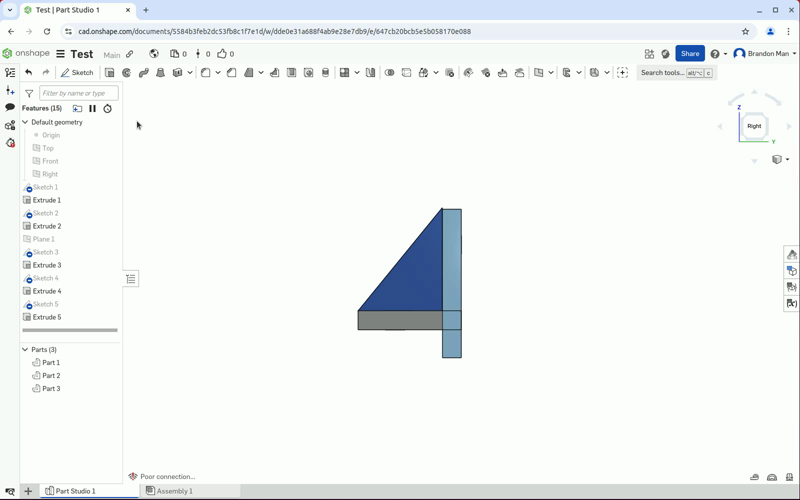
mouse_move(73, 189)
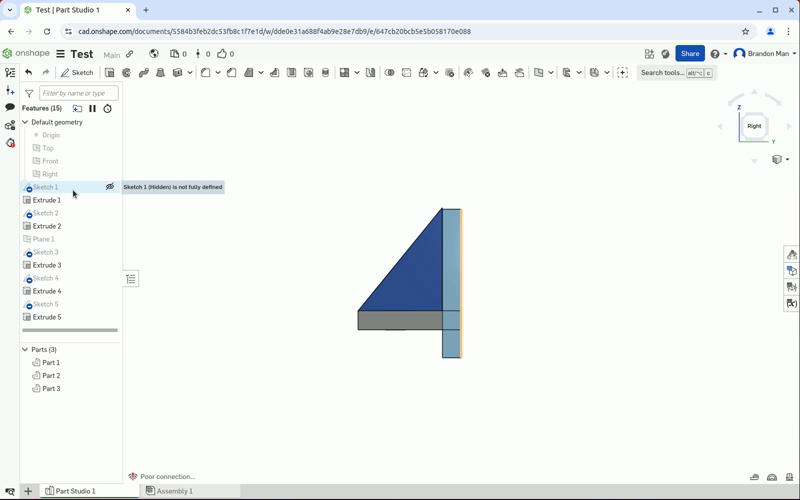
click(73, 189)
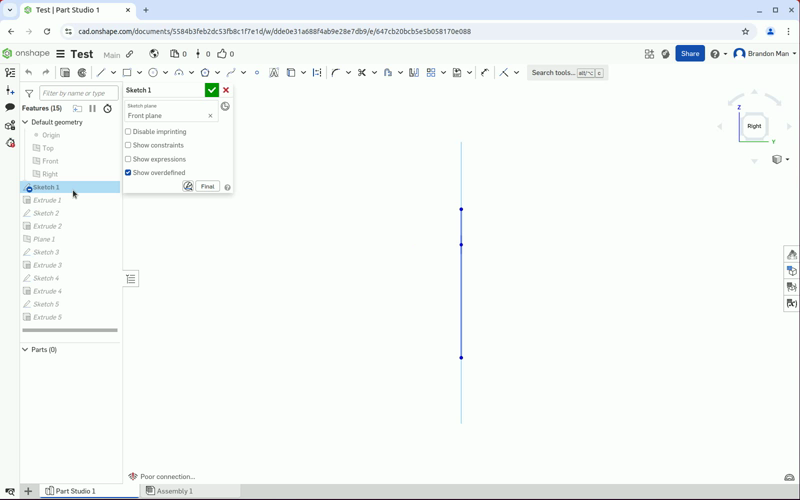
mouse_move(229, 92)
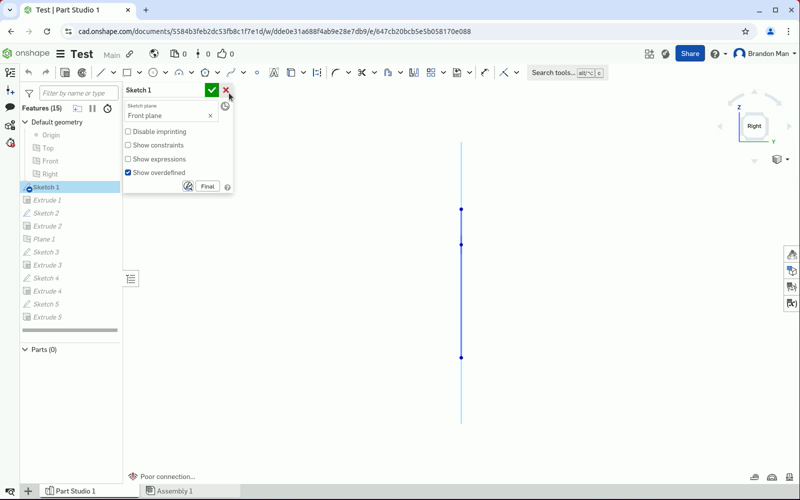
click(229, 92)
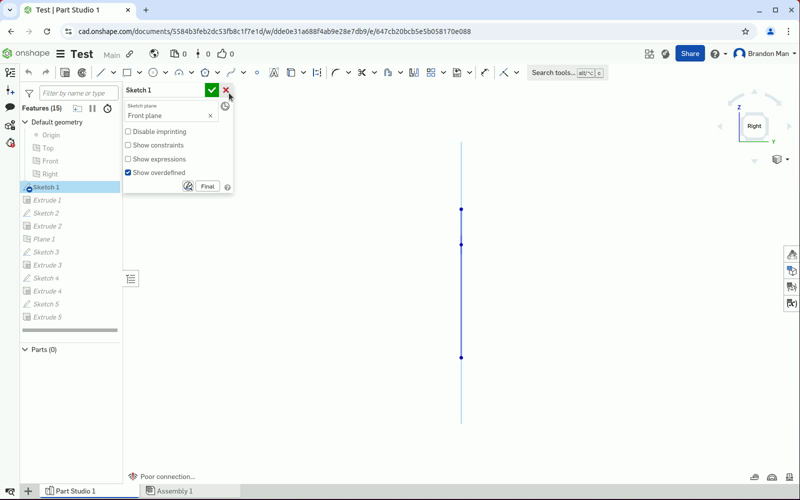
key(shift+s)
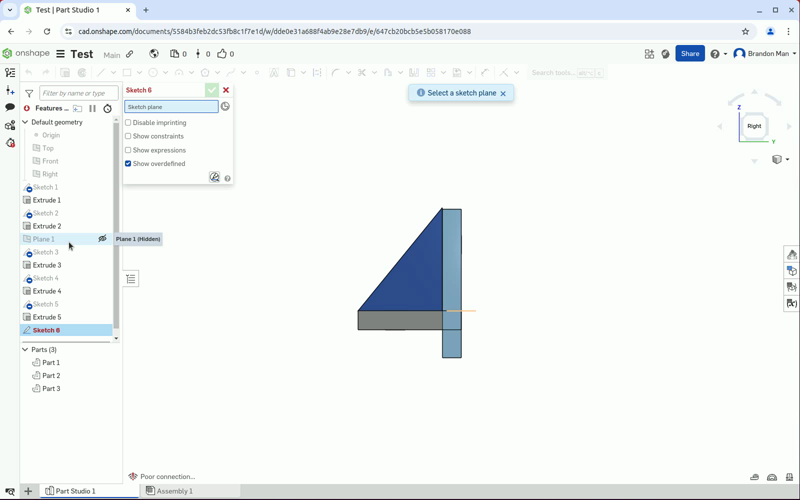
scroll(3)
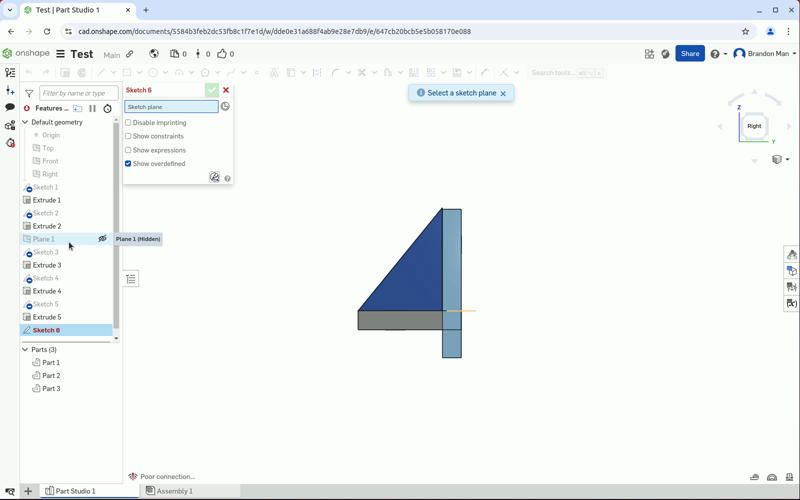
mouse_move(69, 176)
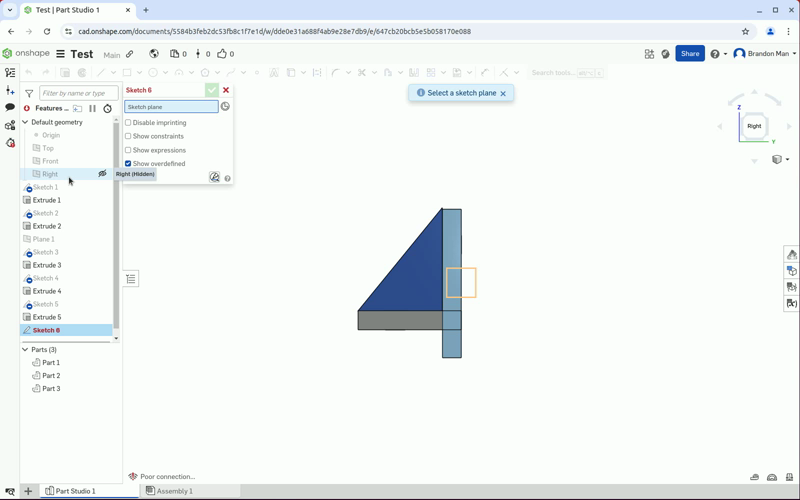
click(69, 176)
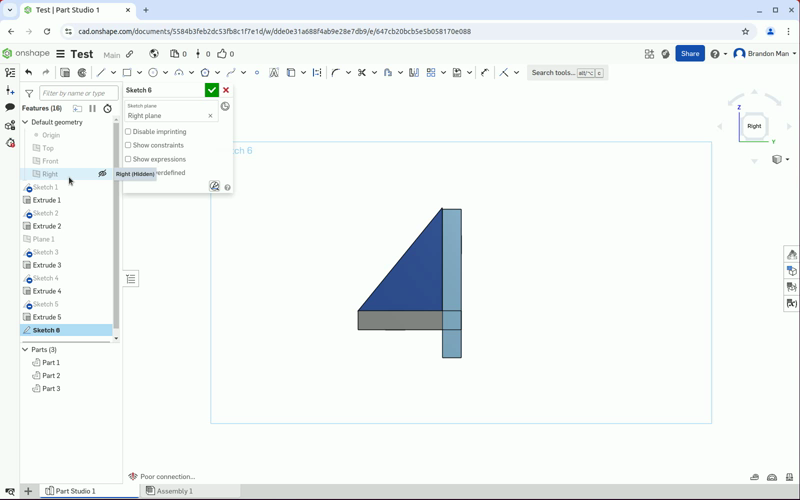
mouse_move(73, 352)
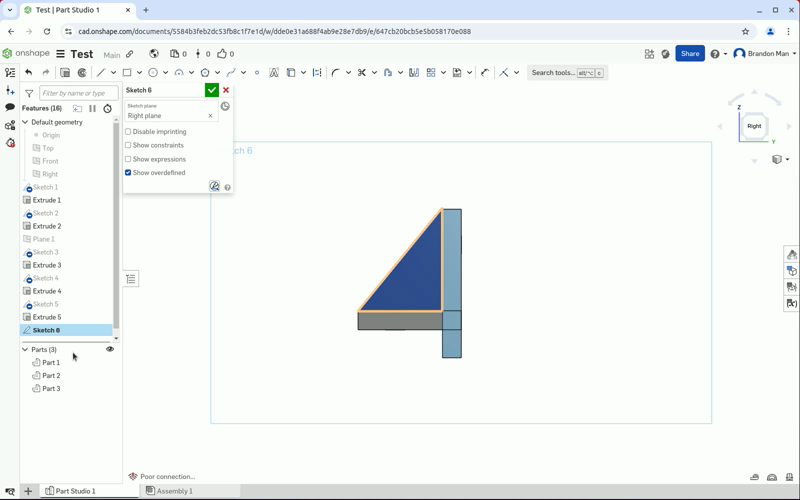
key(y)
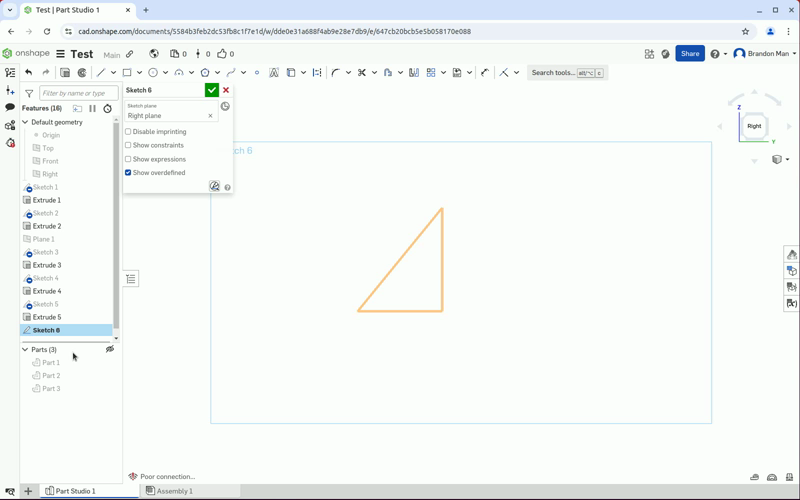
key(l)
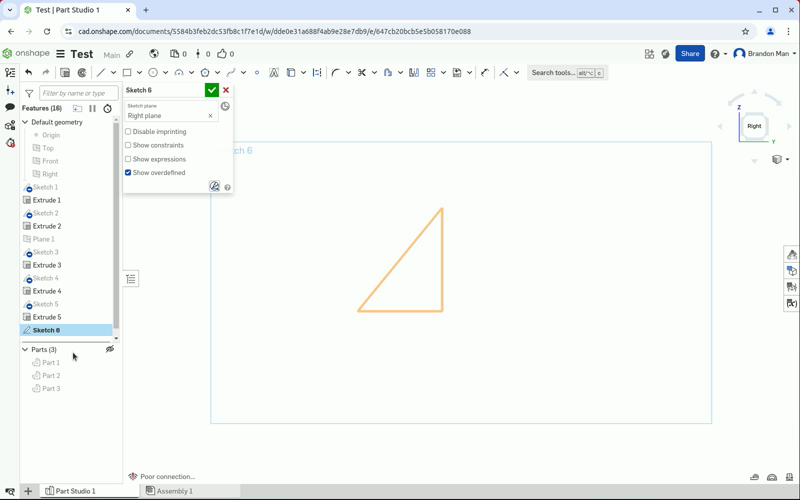
key_down(shift)
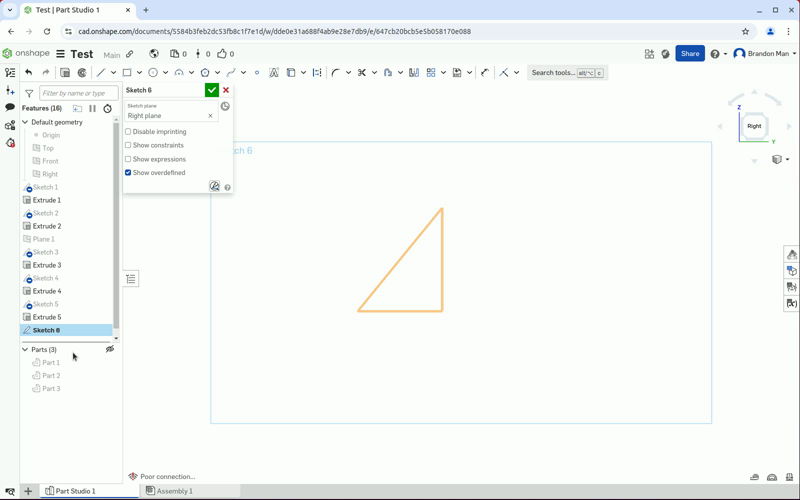
mouse_move(357, 311)
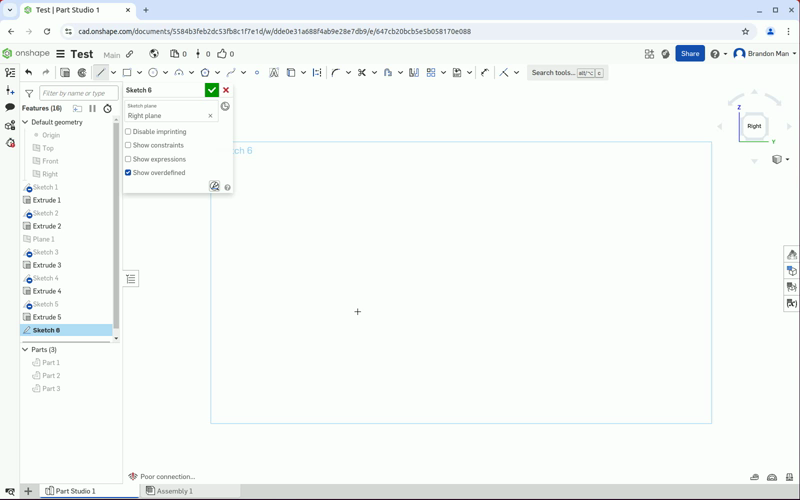
click(357, 311)
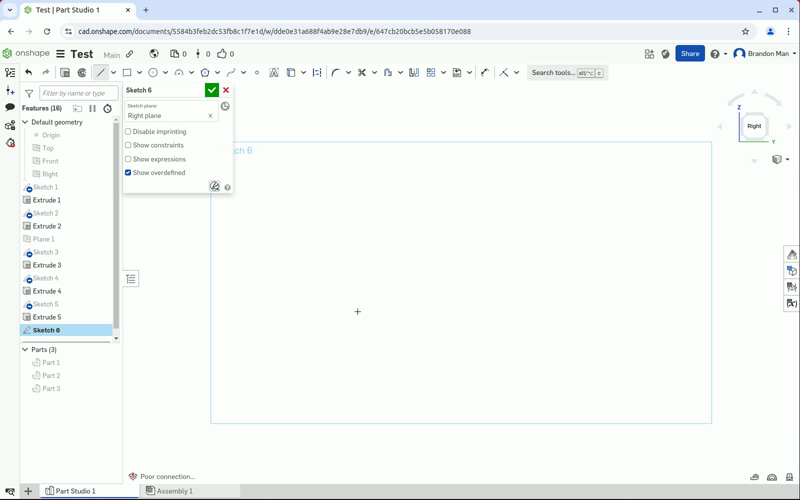
key_up(shift)
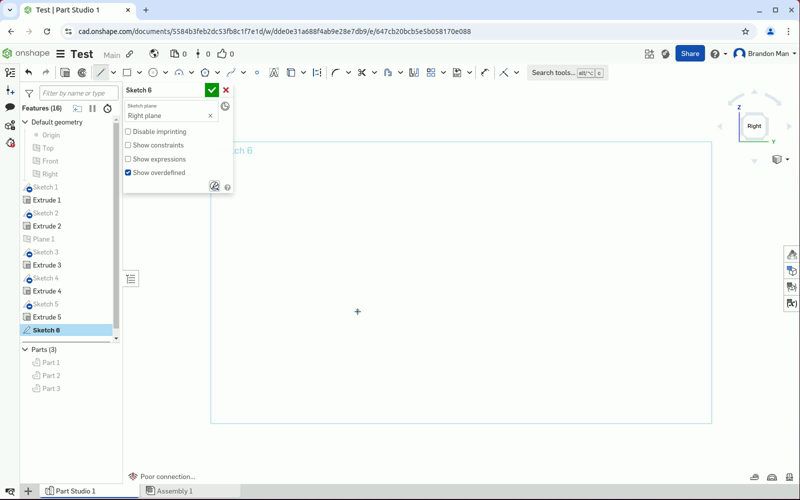
key_down(shift)
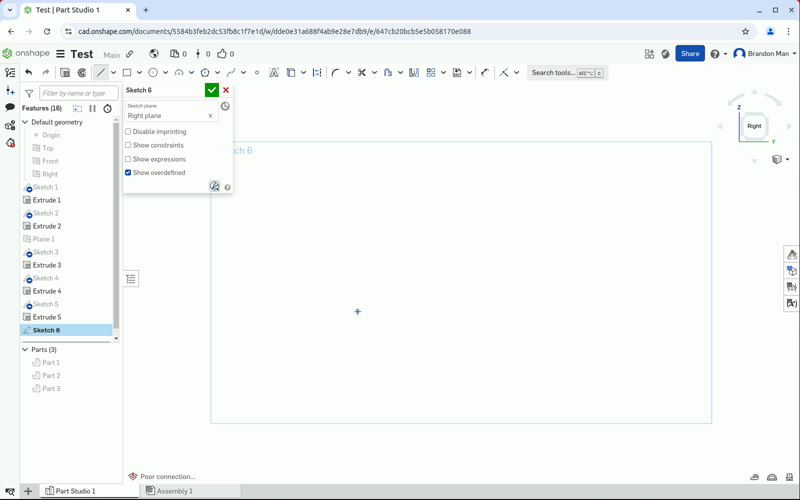
mouse_move(442, 311)
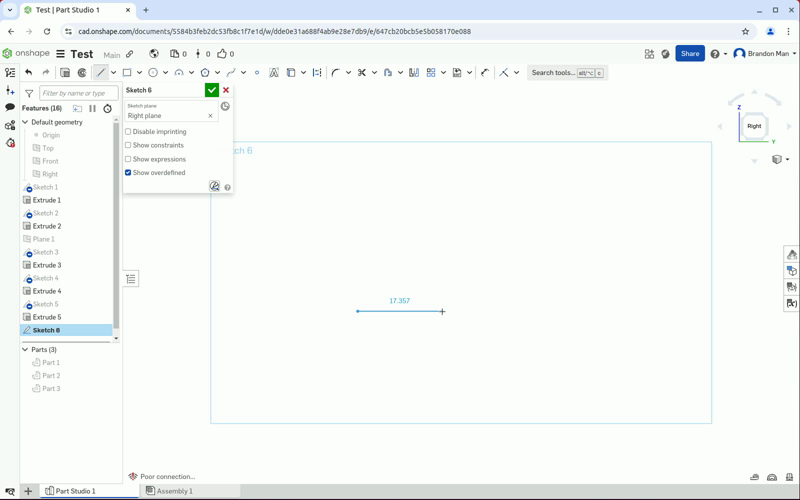
click(442, 311)
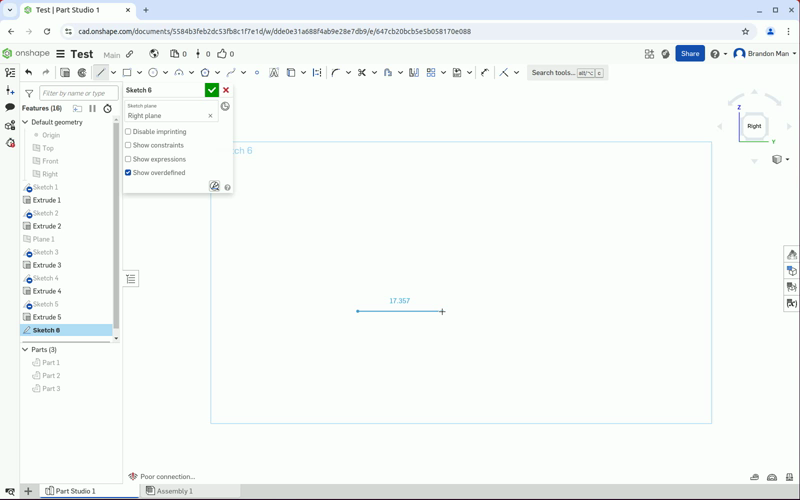
key_up(shift)
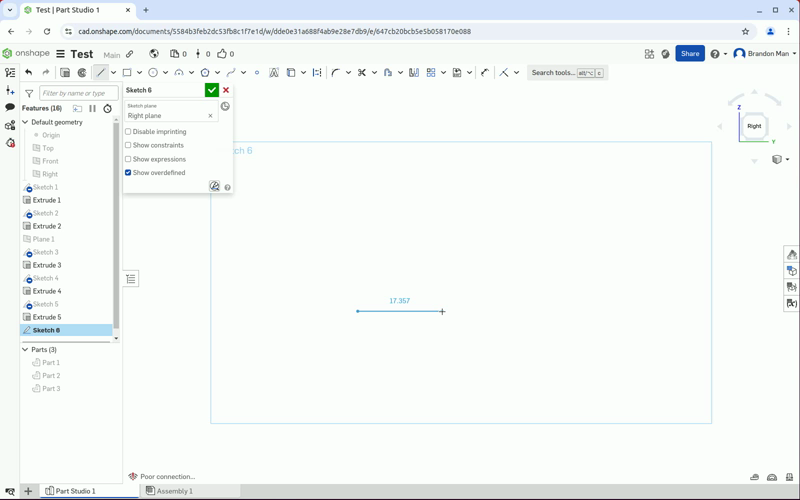
key_down(shift)
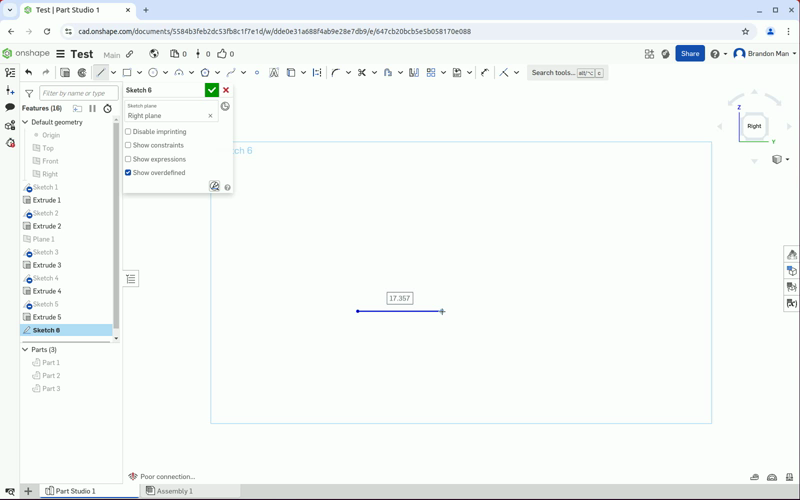
mouse_move(442, 207)
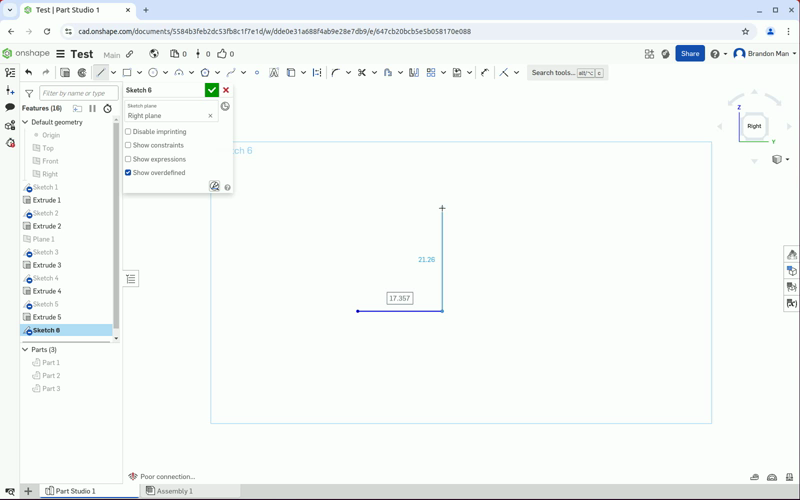
click(442, 207)
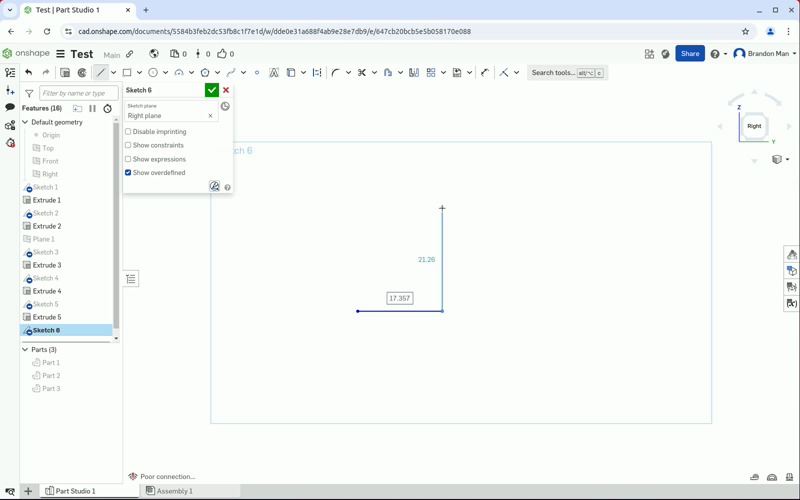
key_up(shift)
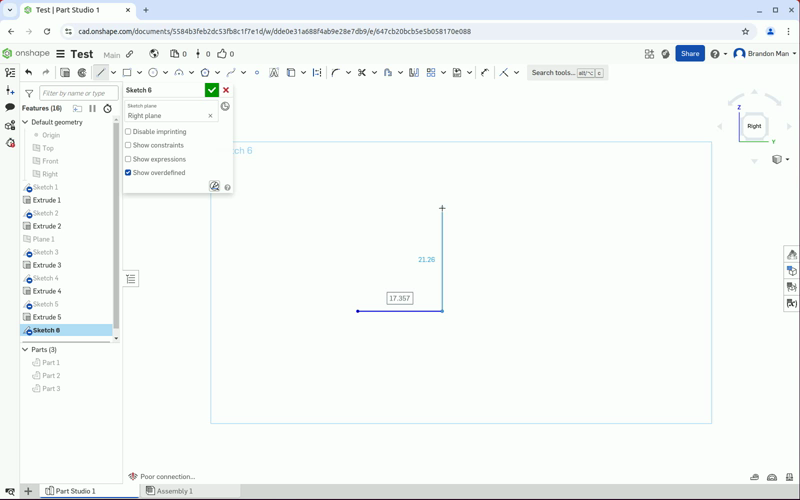
key_down(shift)
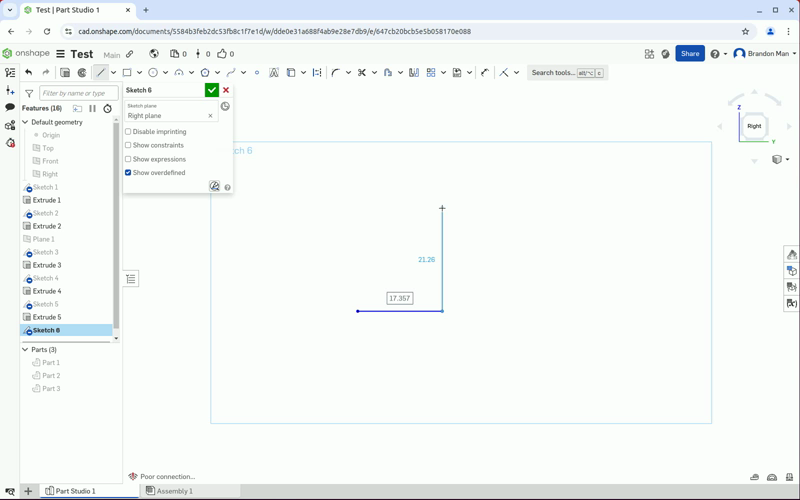
mouse_move(357, 311)
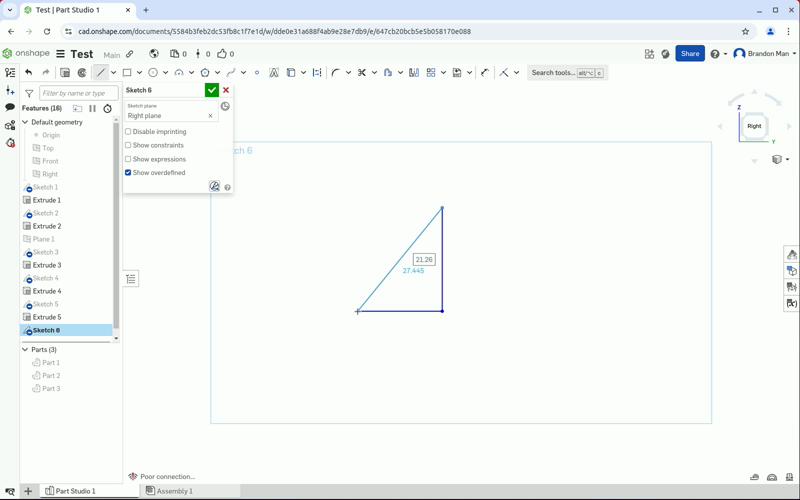
key_up(shift)
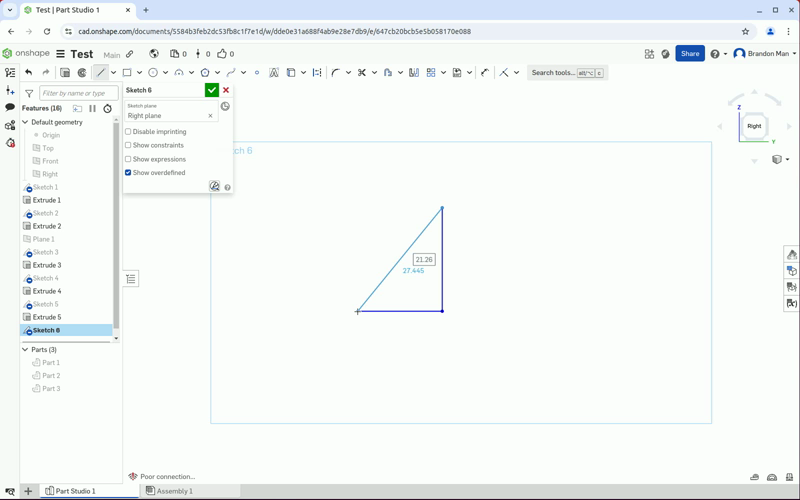
click(357, 311)
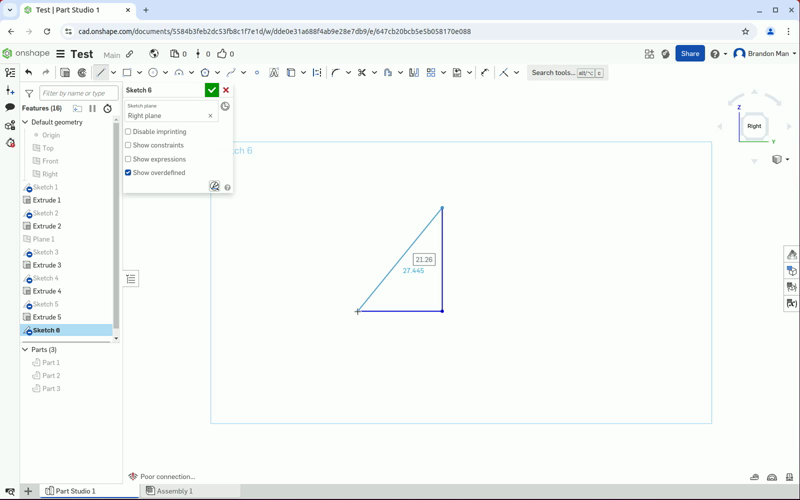
key(esc)
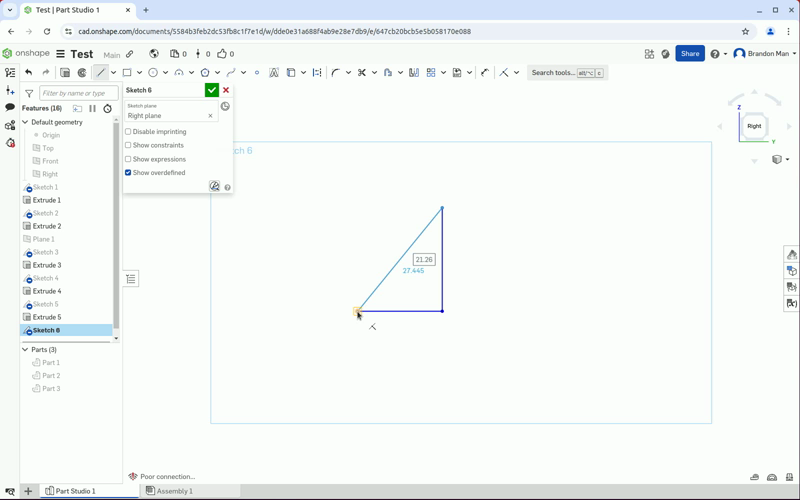
mouse_move(426, 307)
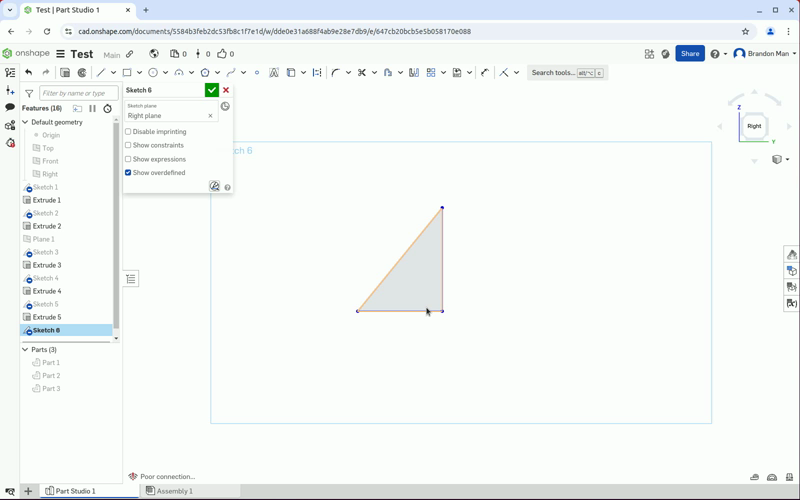
click(426, 307)
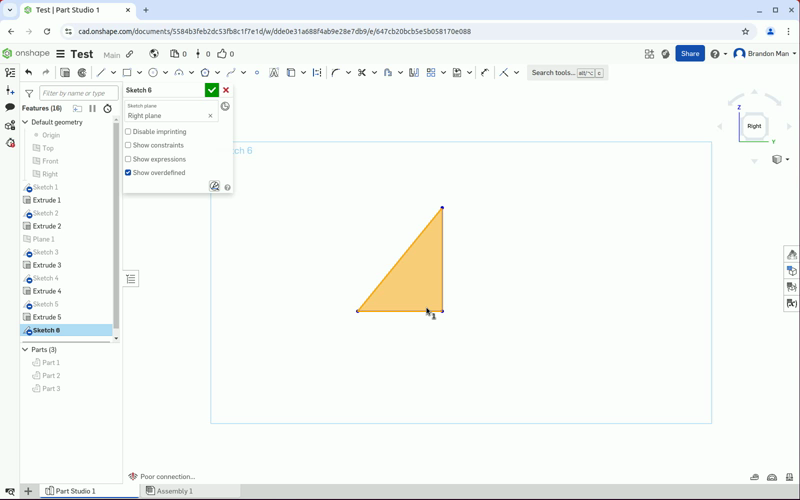
mouse_move(73, 352)
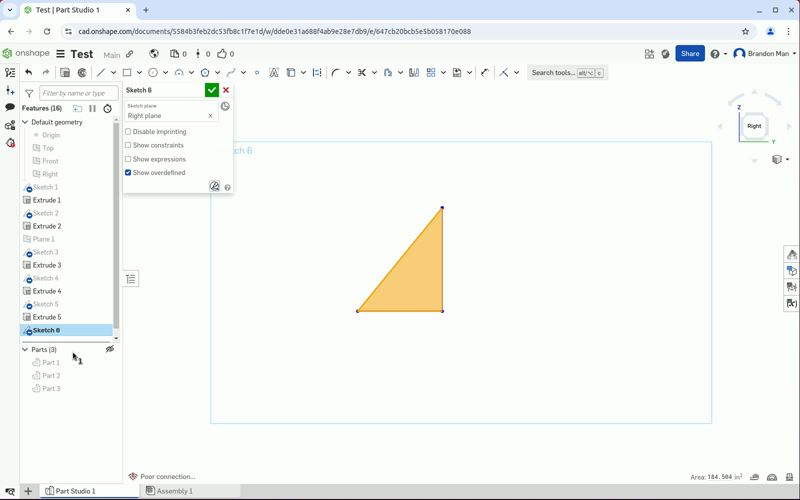
key(shift+y)
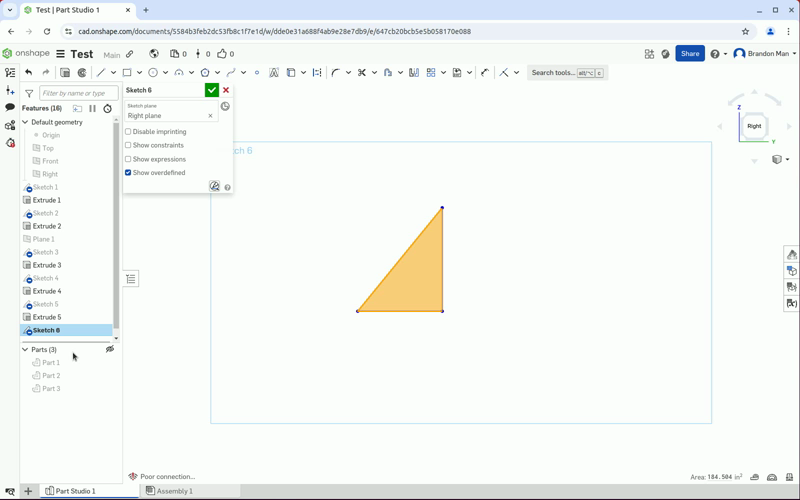
key(shift+e)
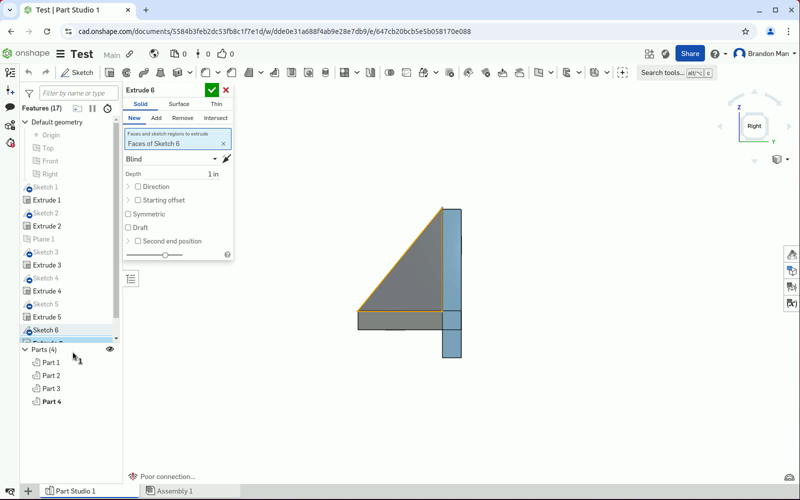
mouse_move(143, 106)
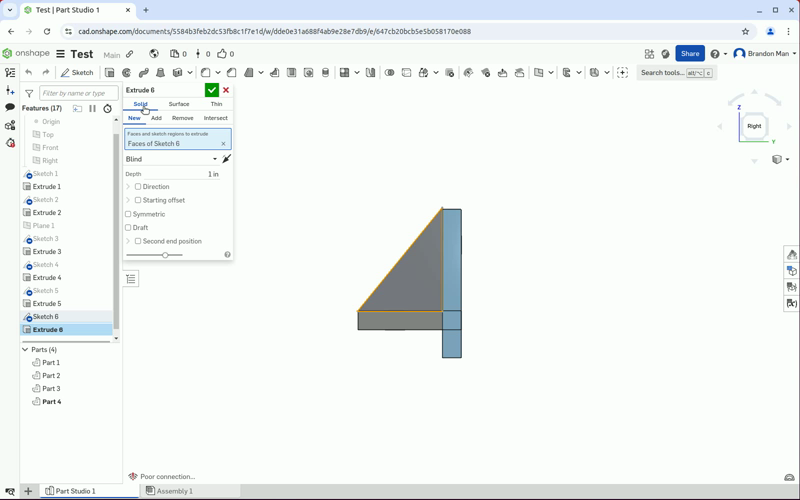
click(143, 106)
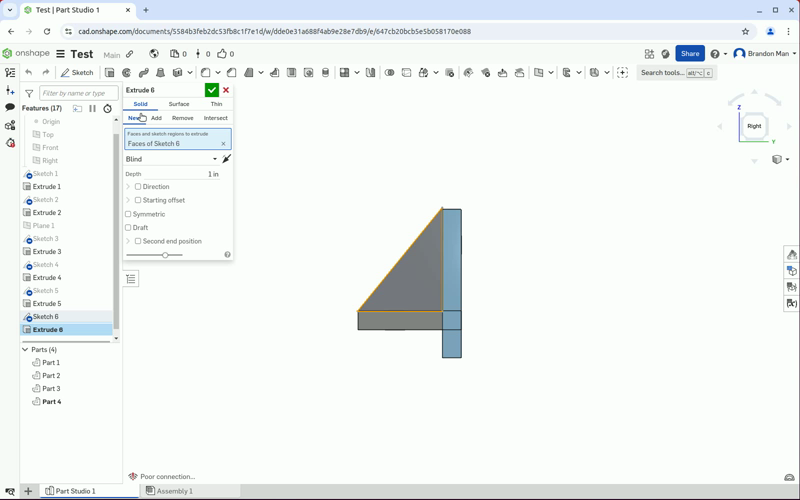
mouse_move(137, 120)
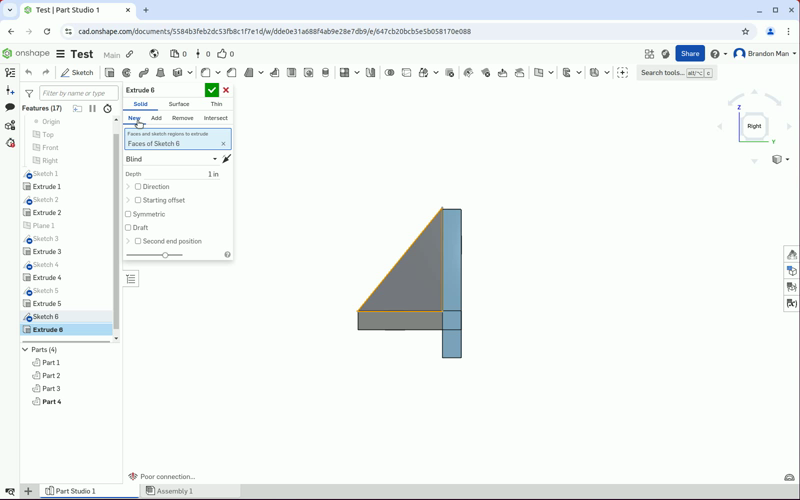
click(137, 120)
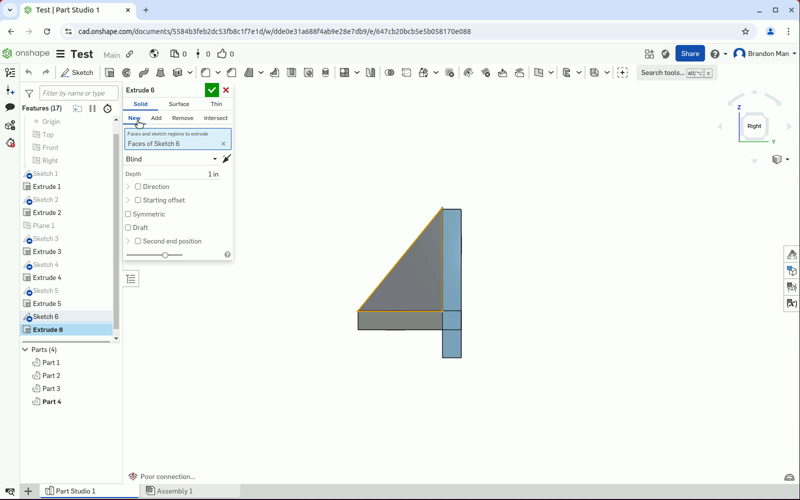
key(tab, 4)
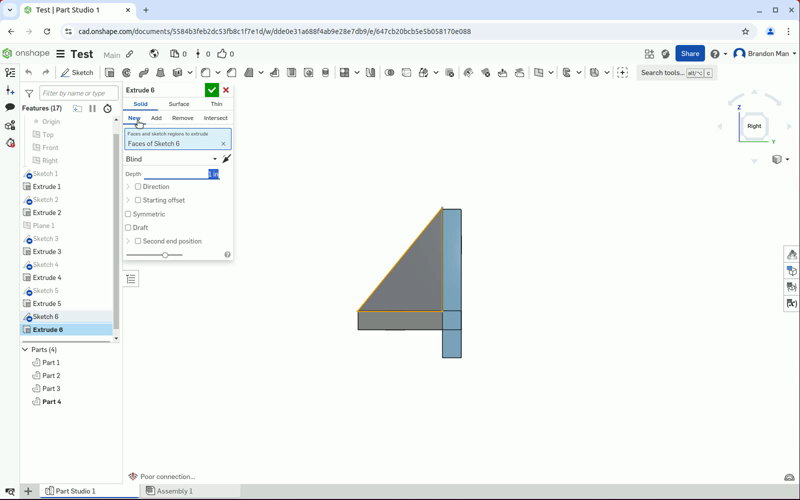
text(1.926)
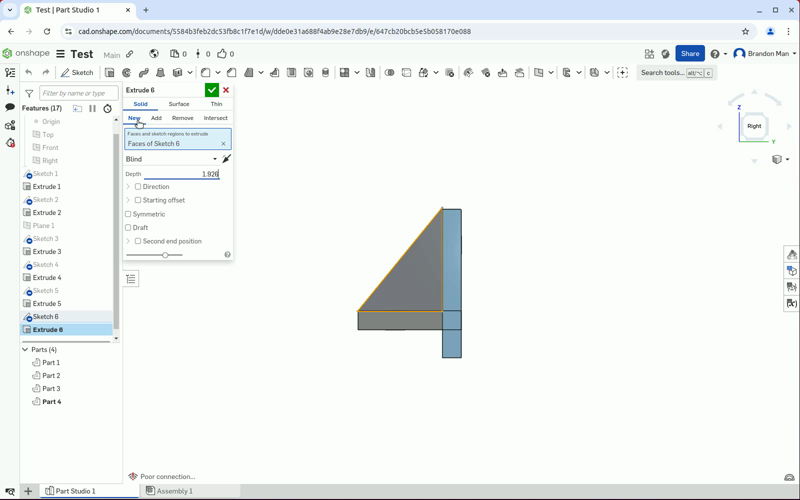
key(enter)
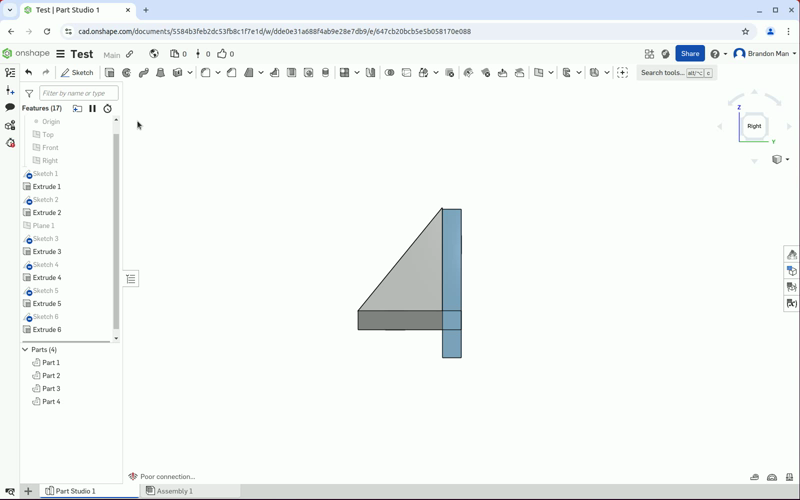
key(shift+h)
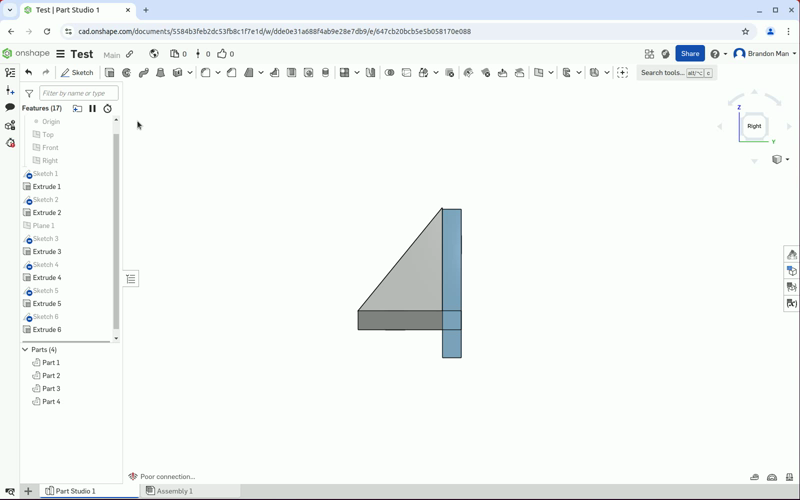
key(shift+h)
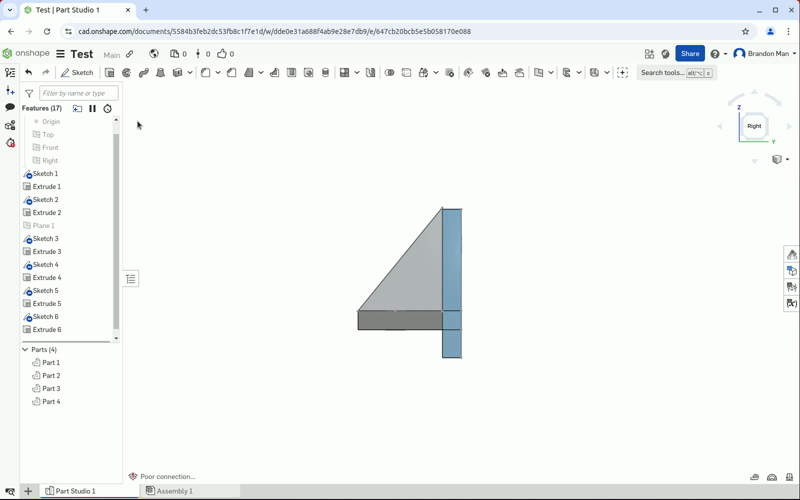
key(shift+7)
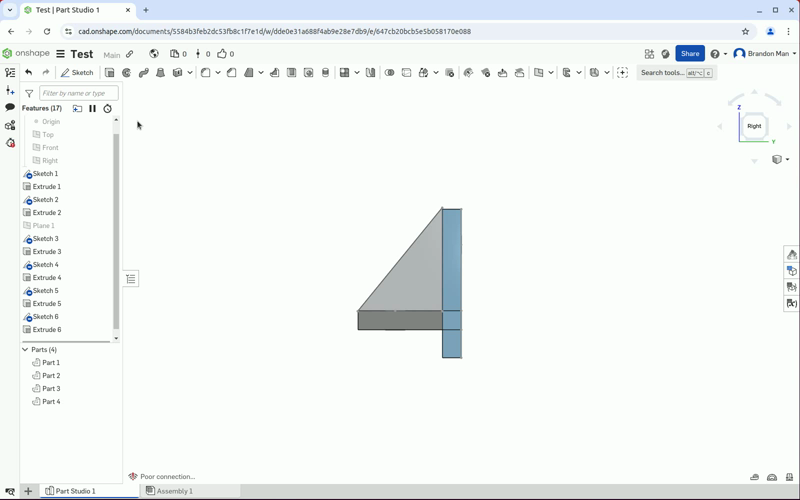
key(right, 2)
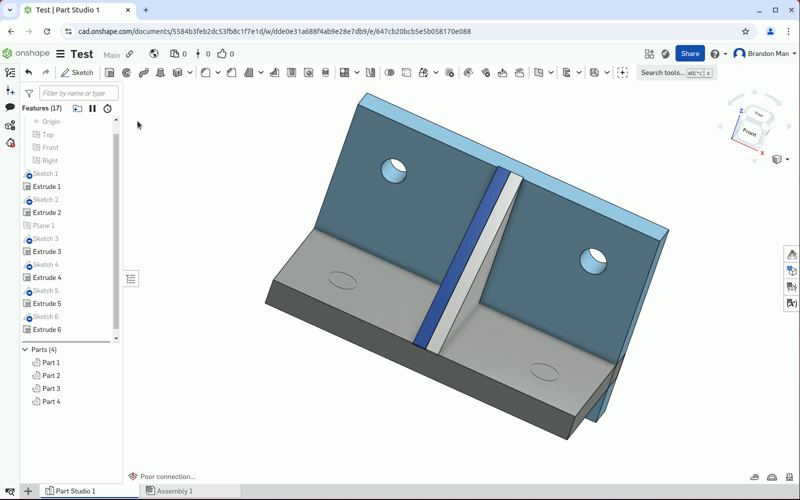
key(down, 2)
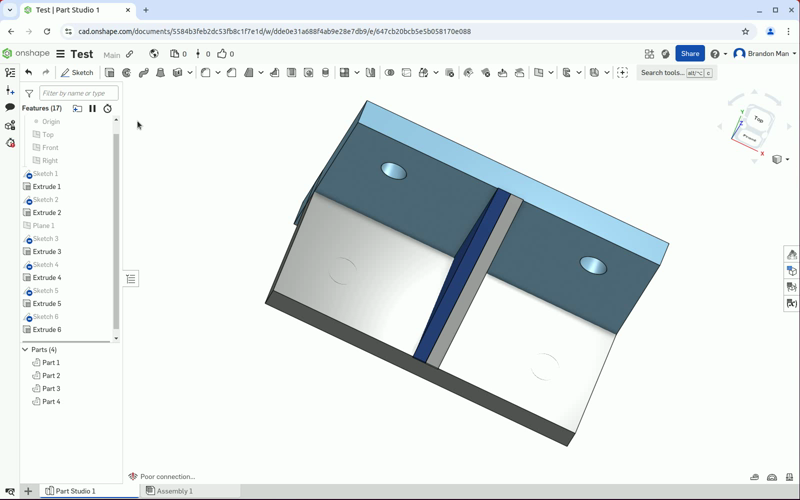
key(up, 2)
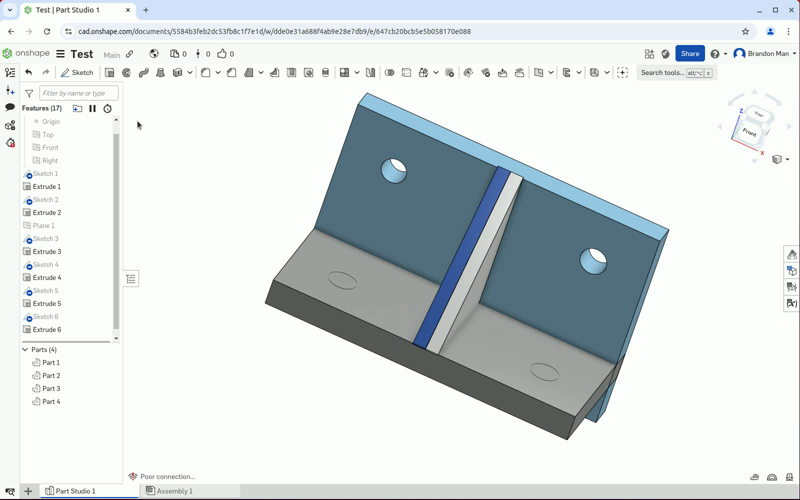
key(left, 2)
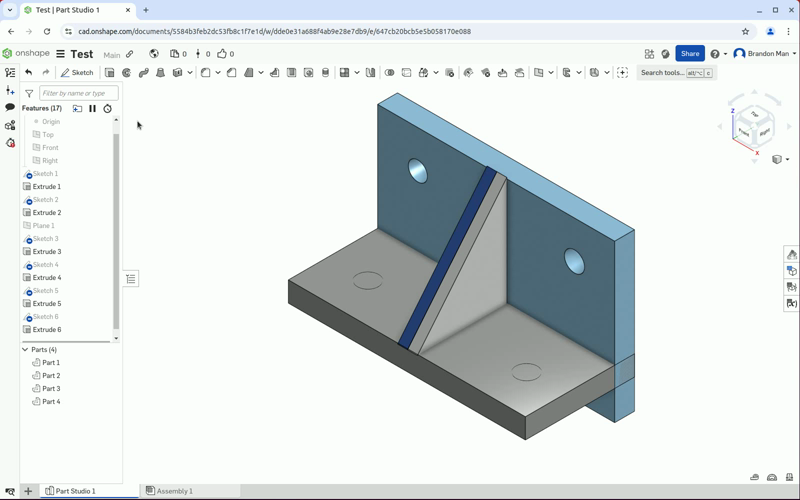
mouse_move(69, 176)
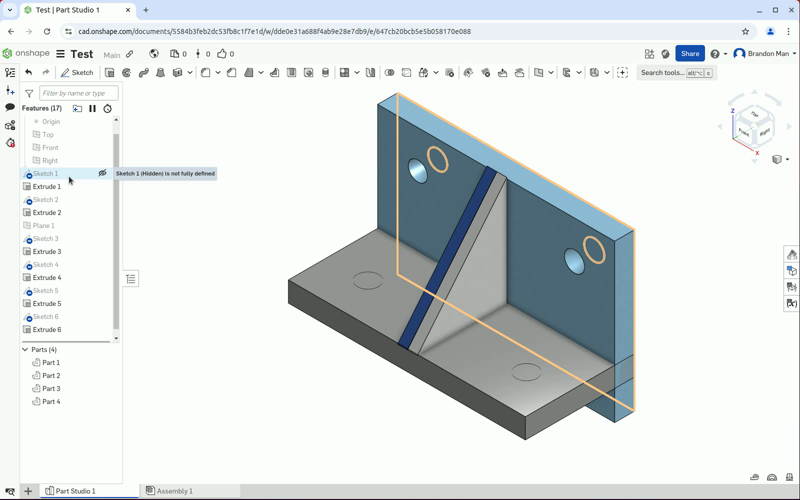
click(69, 176)